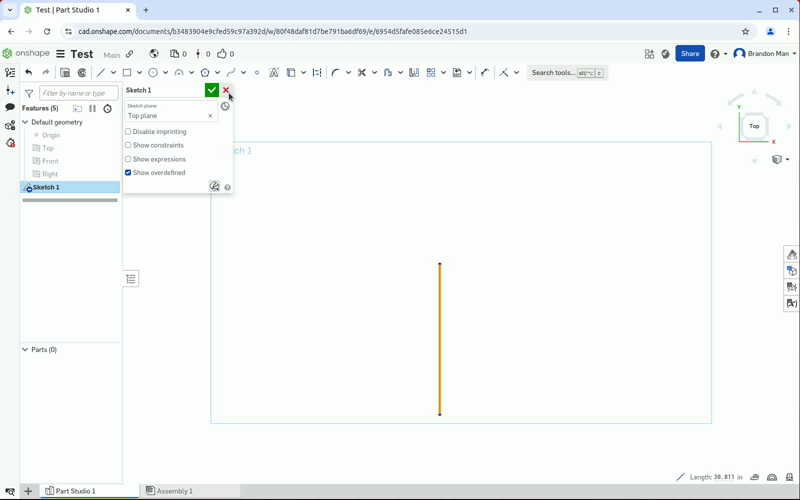
key(shift+h)
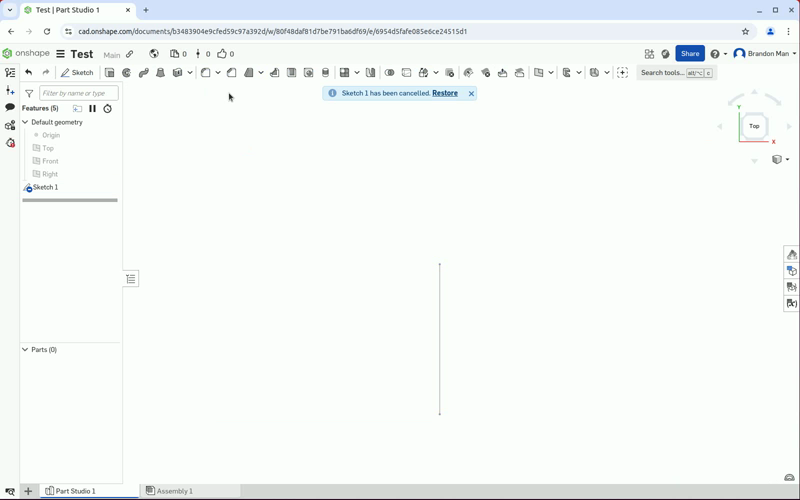
key(shift+s)
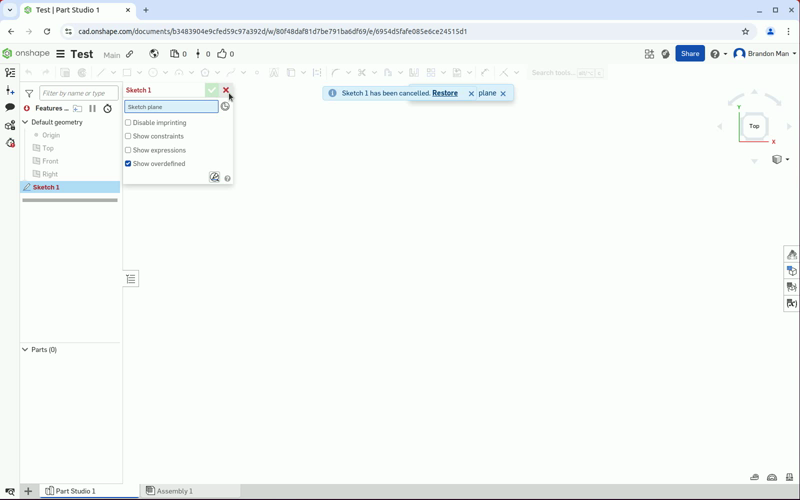
mouse_move(73, 150)
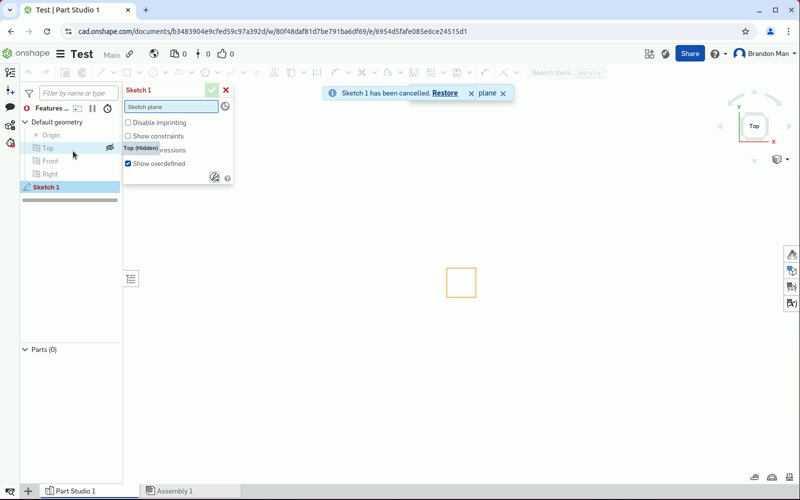
click(73, 150)
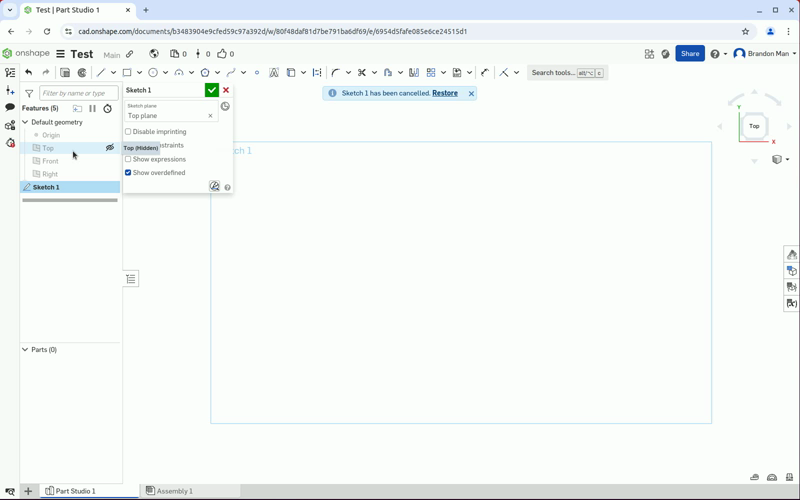
mouse_move(73, 352)
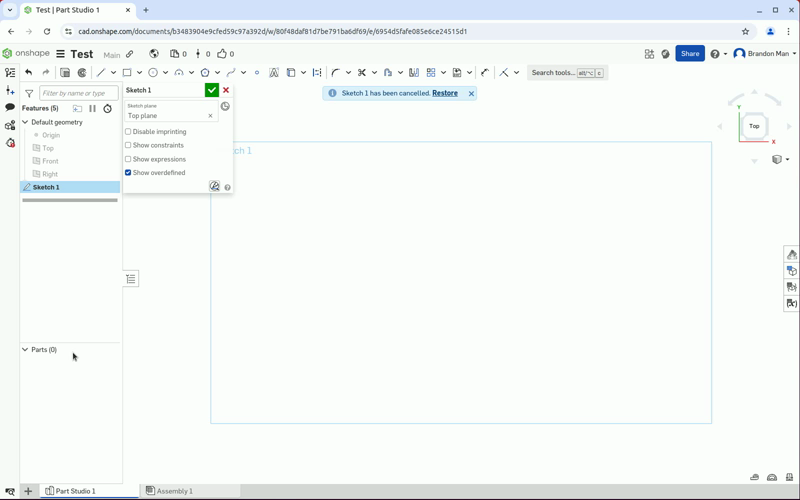
key(y)
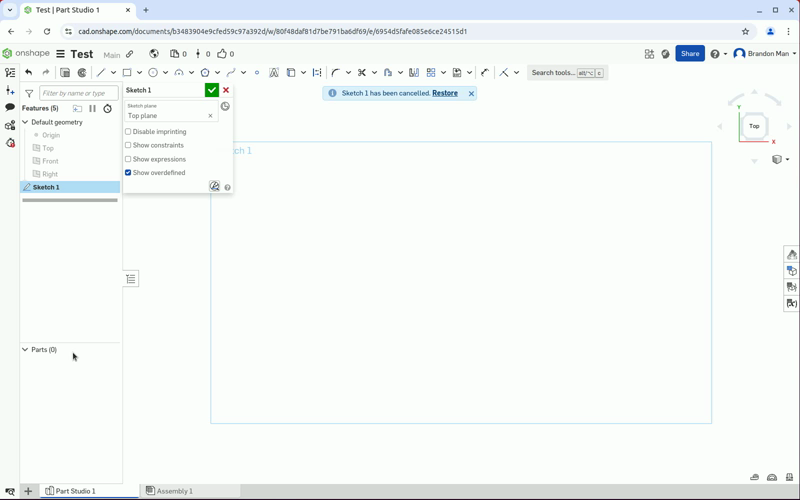
key(a)
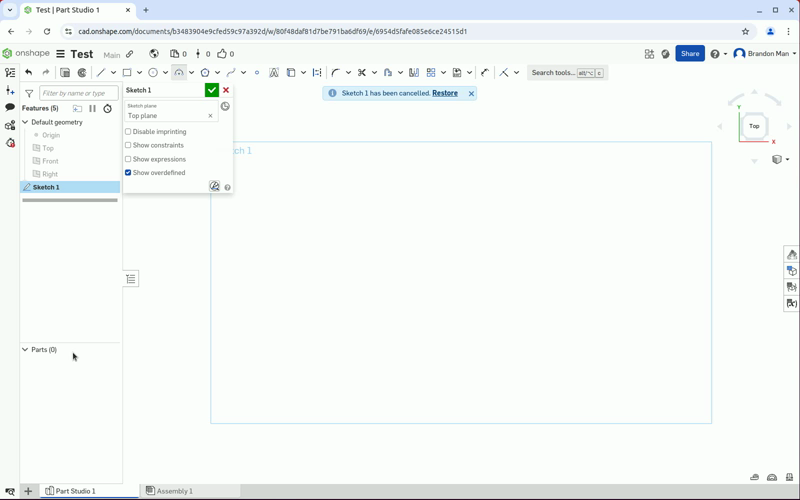
key_down(shift)
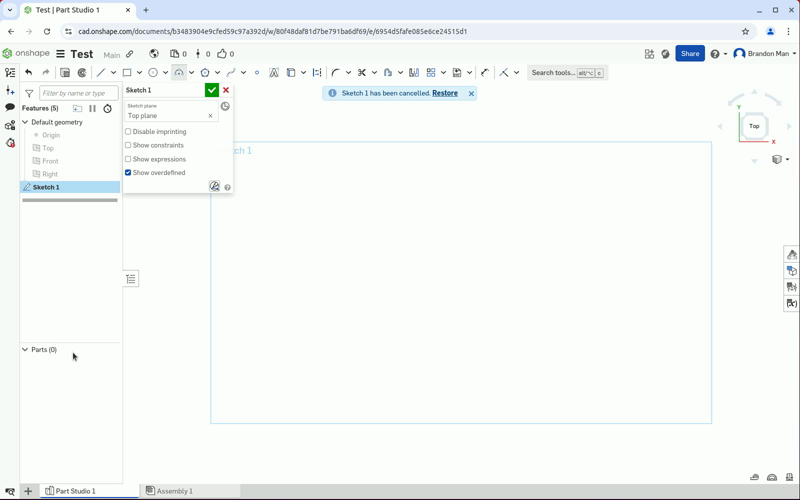
mouse_move(460, 223)
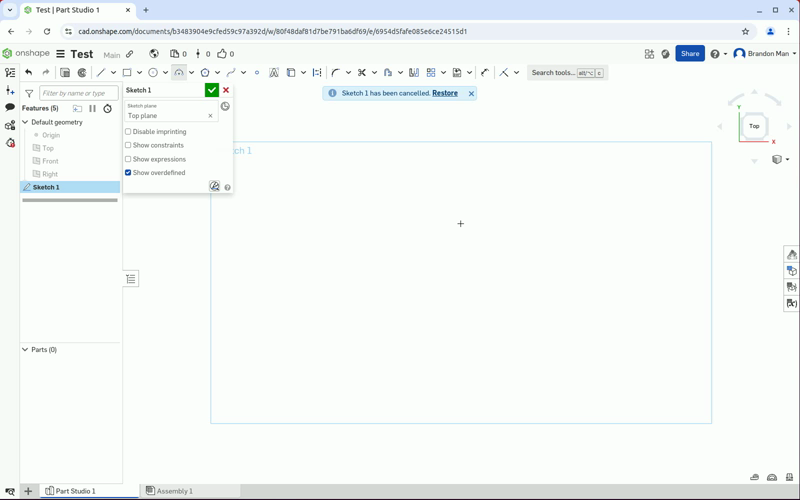
click(460, 223)
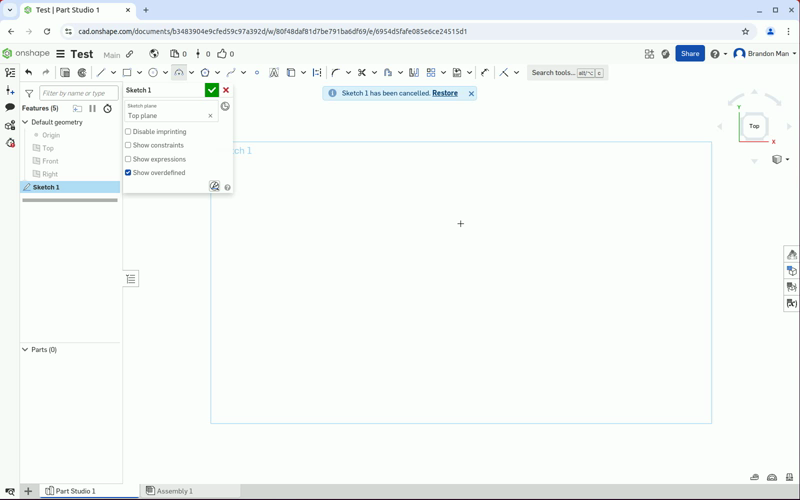
key_up(shift)
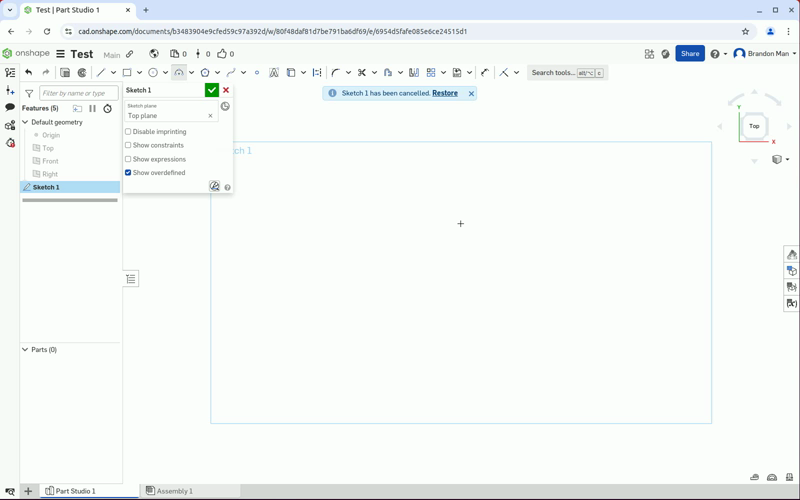
key_down(shift)
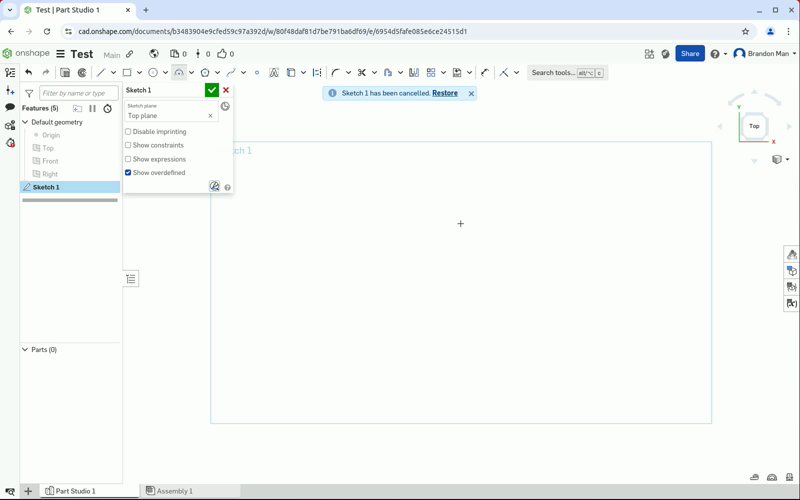
mouse_move(464, 243)
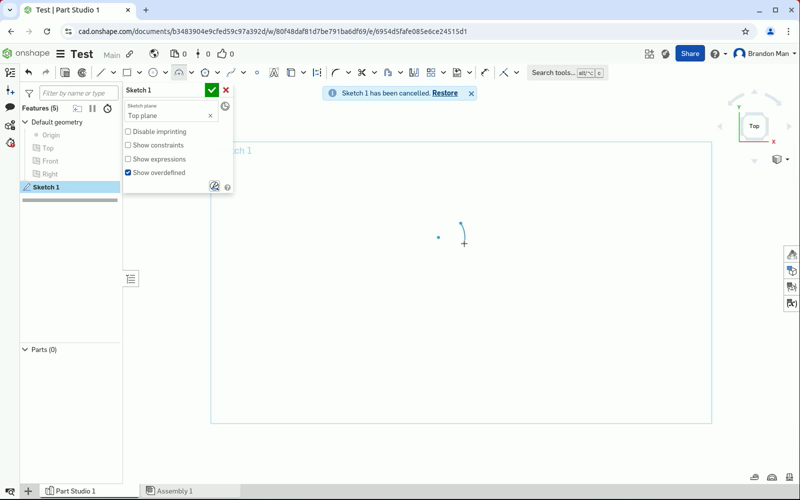
click(464, 243)
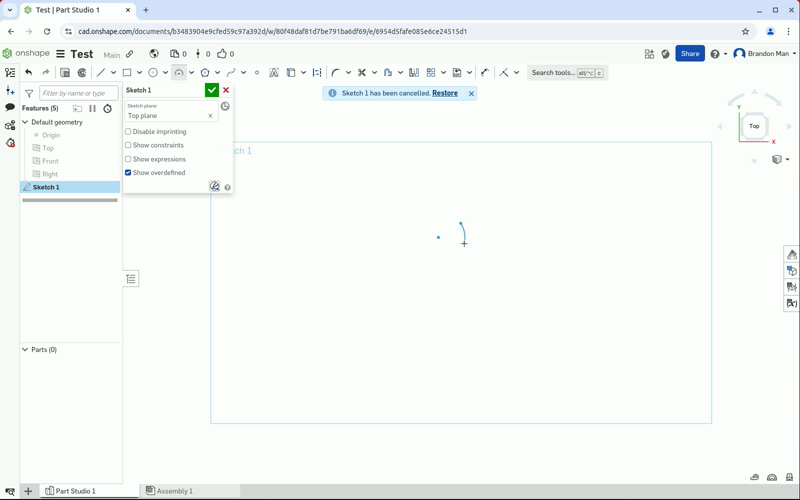
mouse_move(463, 233)
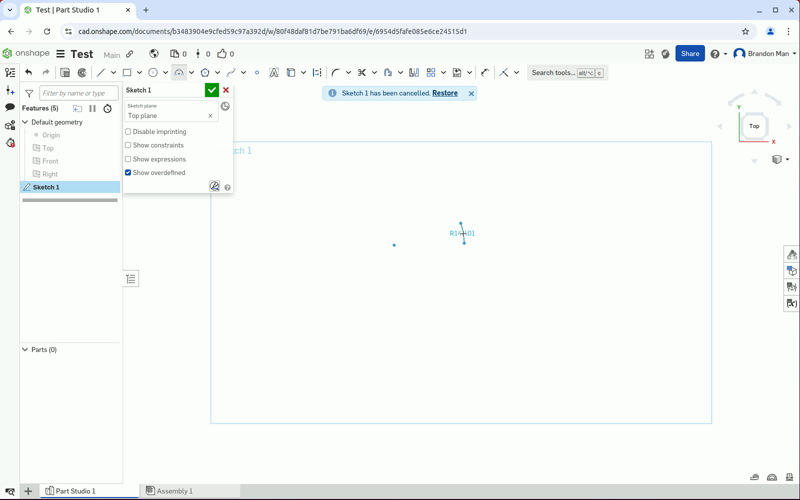
click(463, 233)
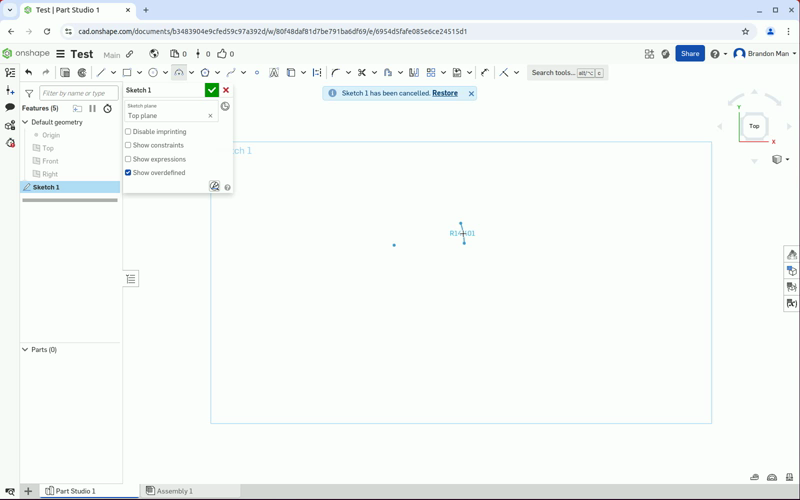
key_up(shift)
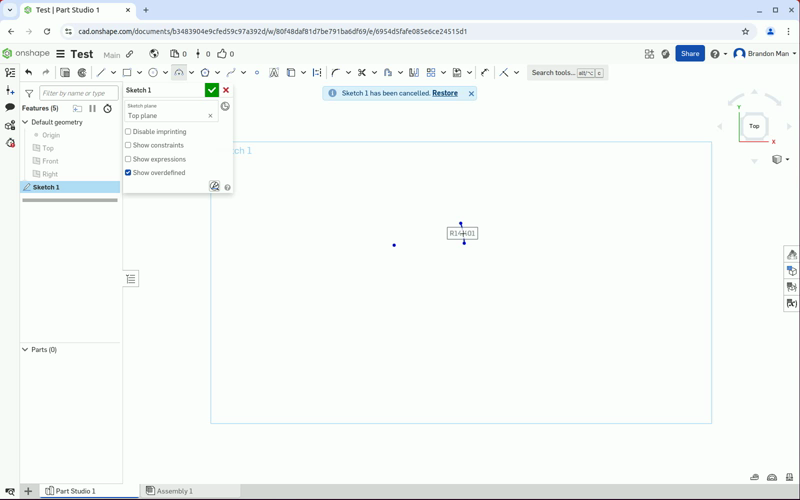
key(esc)
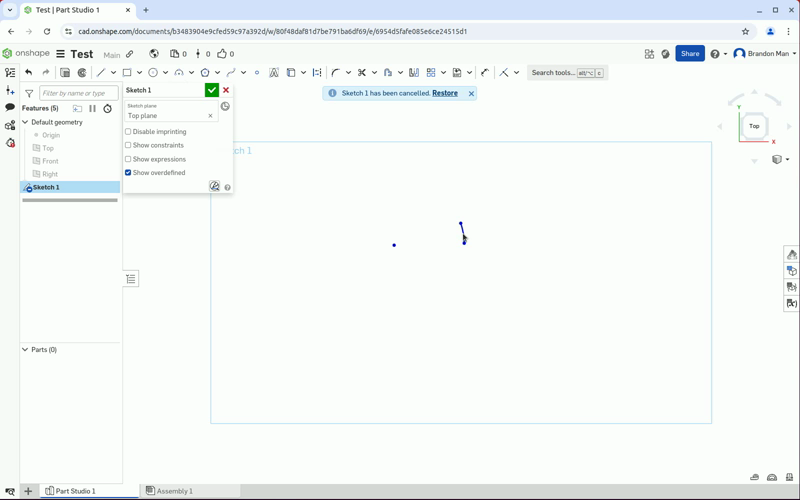
key(l)
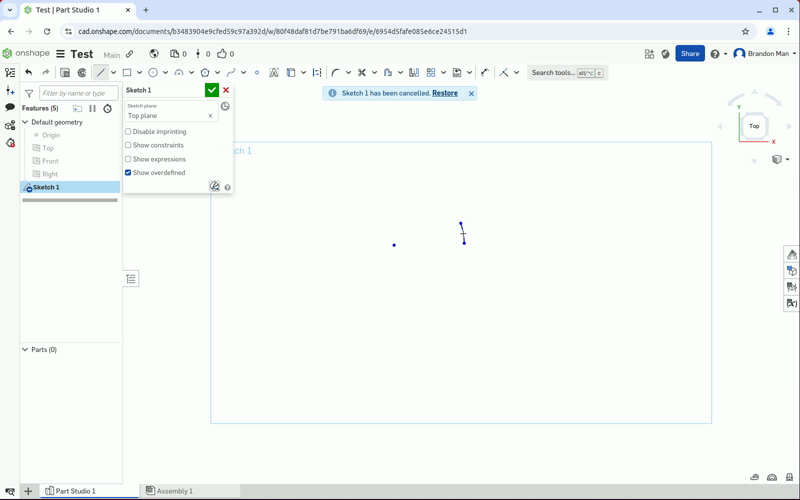
mouse_move(464, 243)
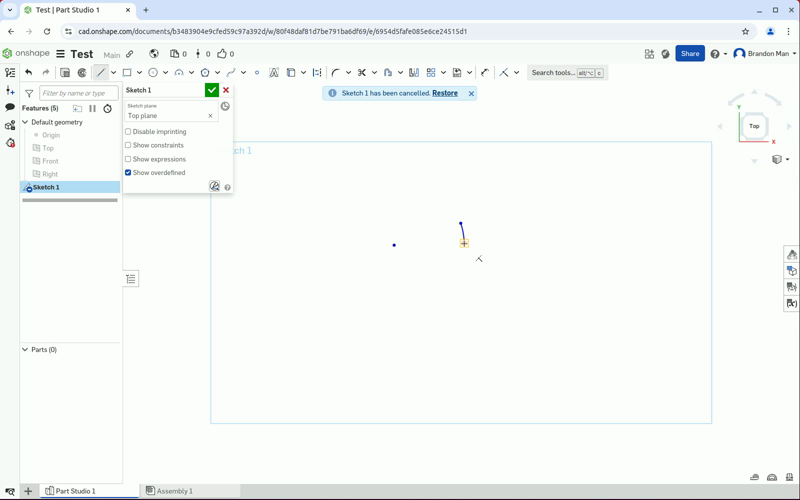
click(464, 243)
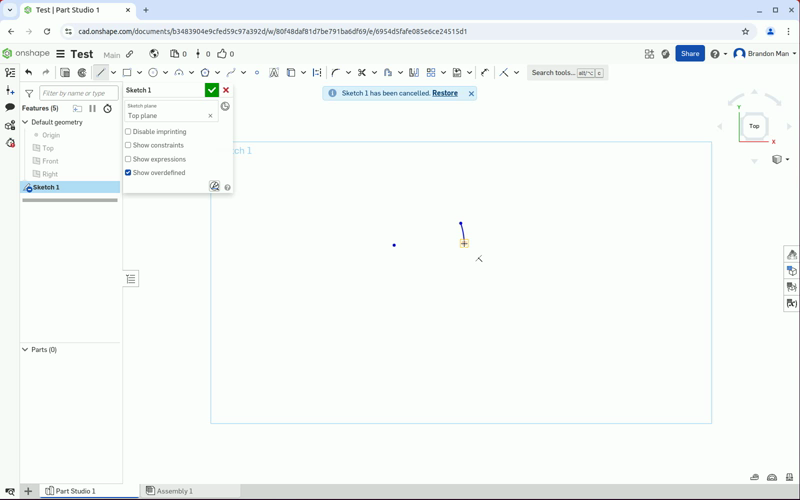
key_down(shift)
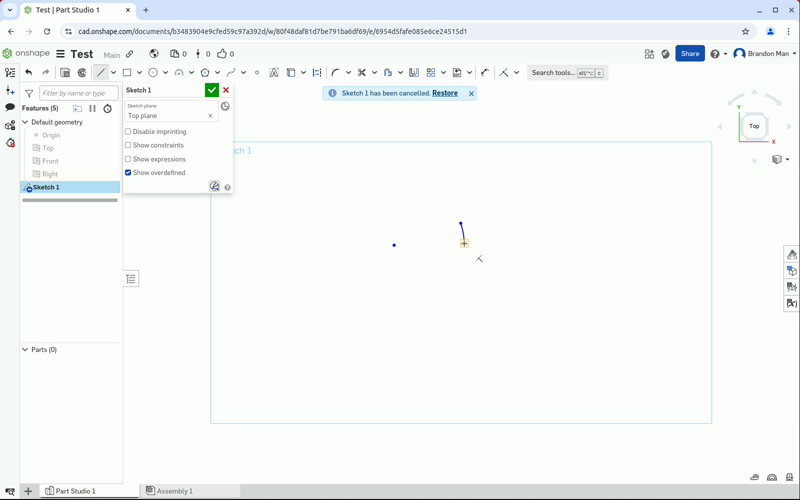
mouse_move(464, 387)
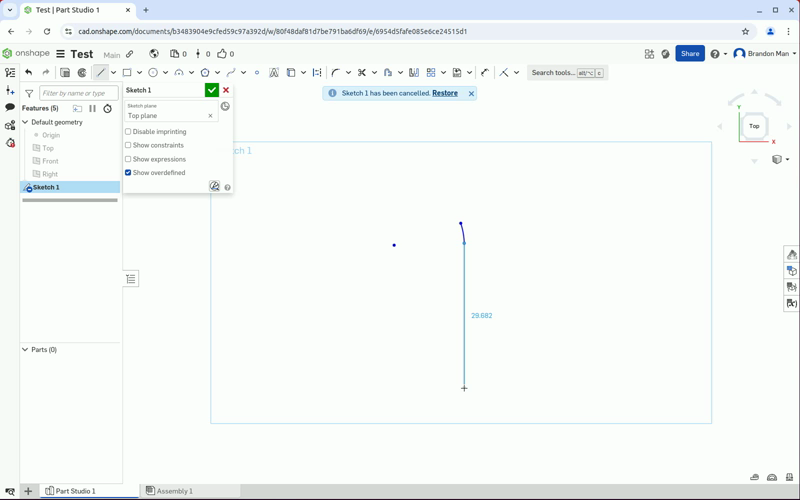
click(464, 387)
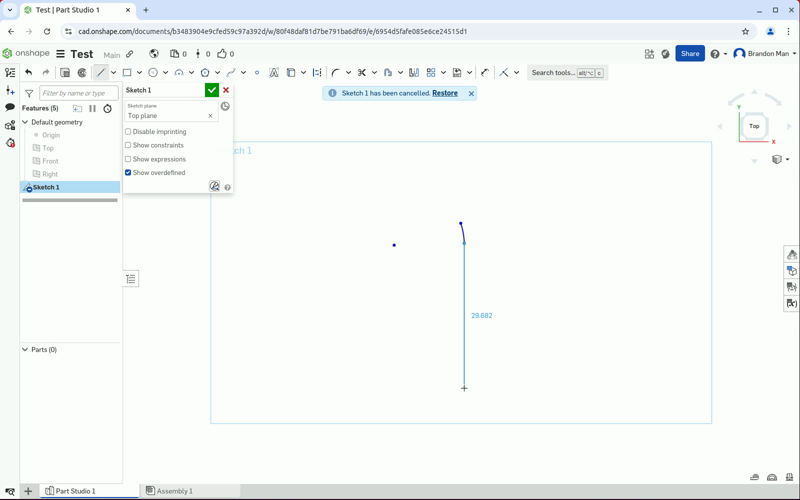
key_up(shift)
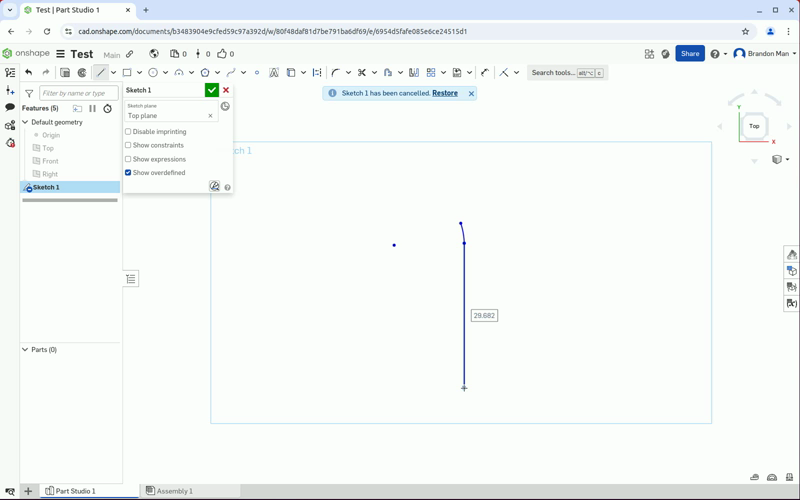
key(esc)
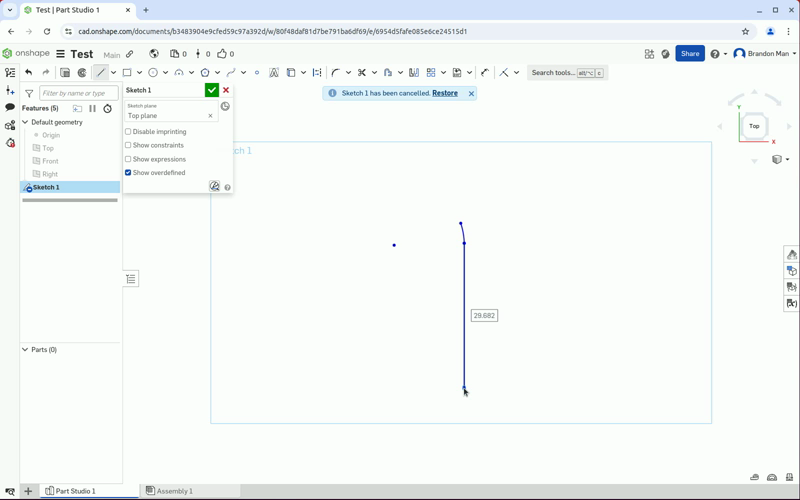
key(a)
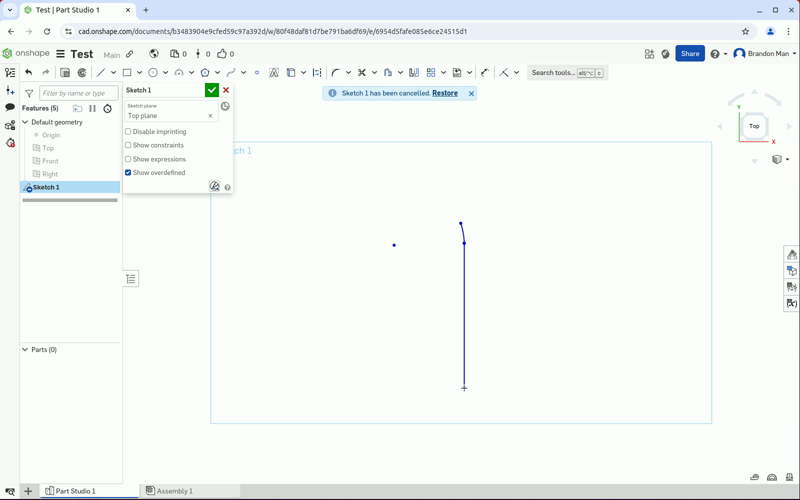
mouse_move(464, 387)
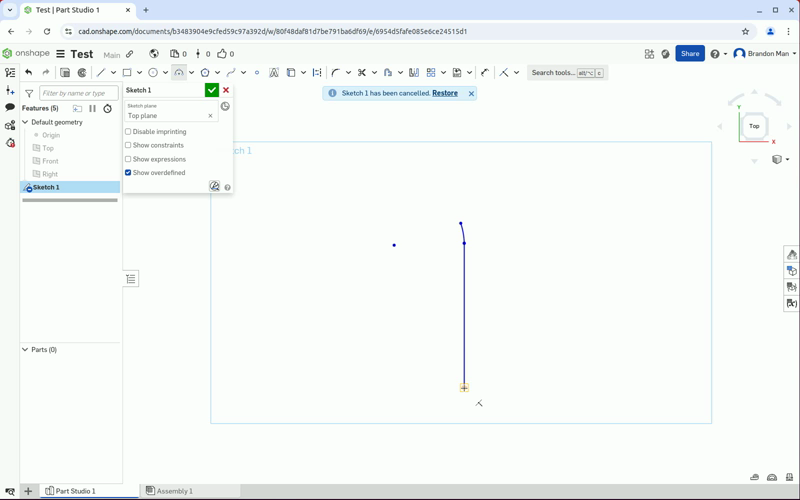
click(464, 387)
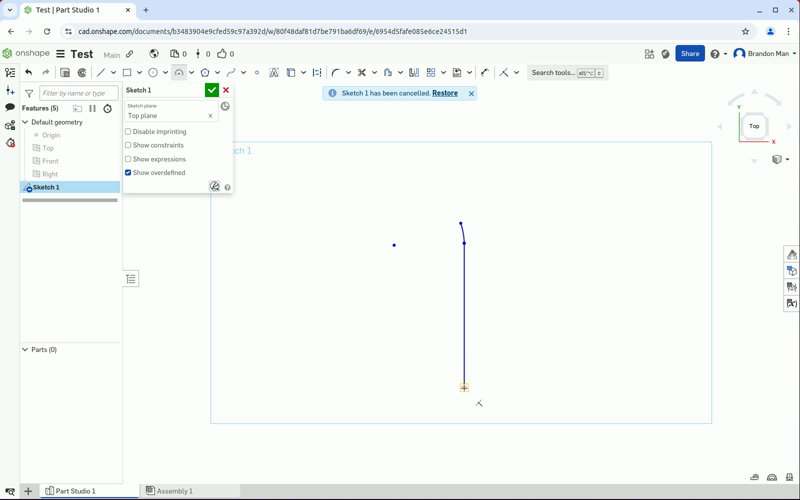
key_down(shift)
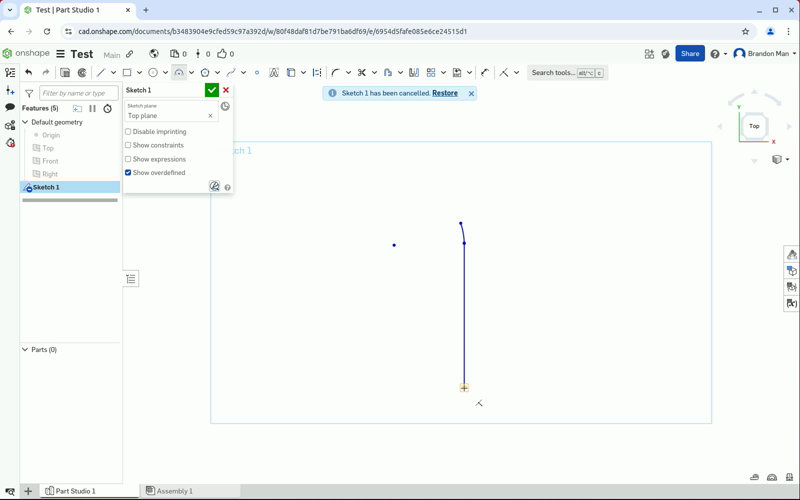
mouse_move(469, 387)
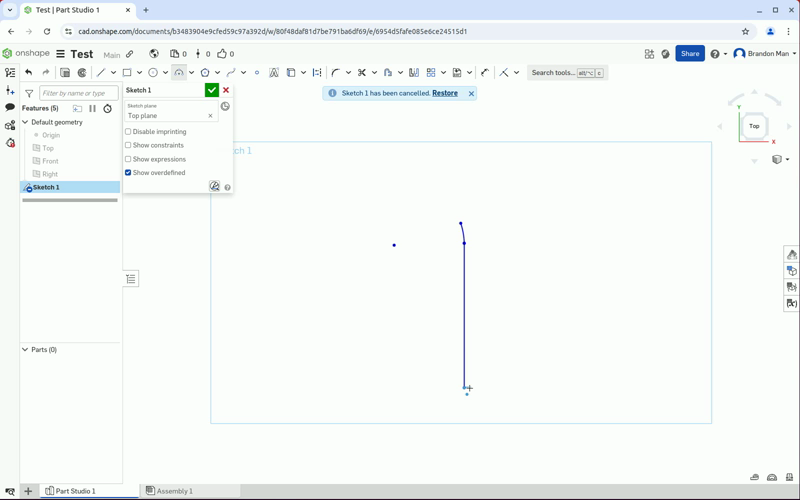
scroll(6)
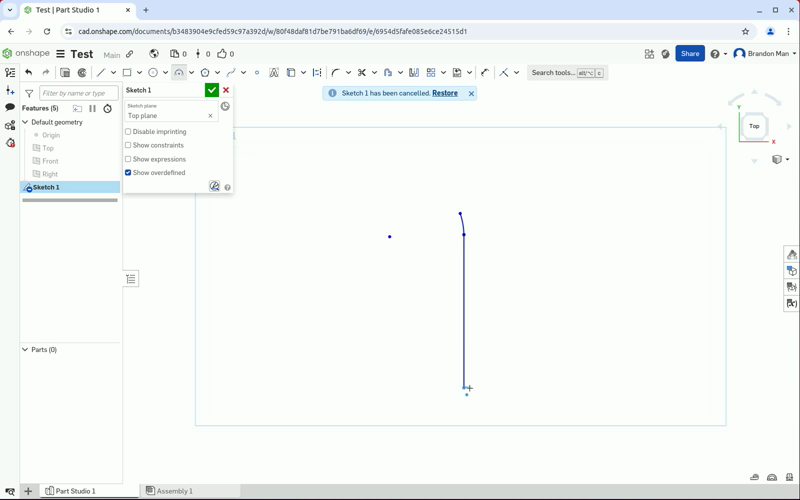
scroll(6)
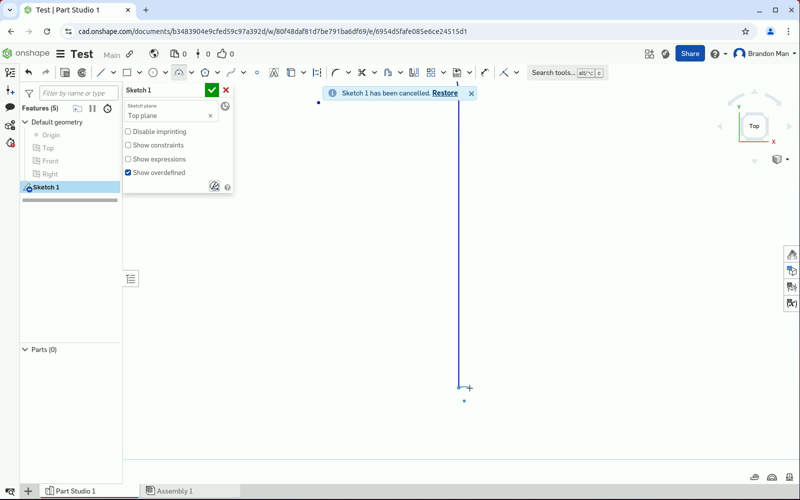
scroll(6)
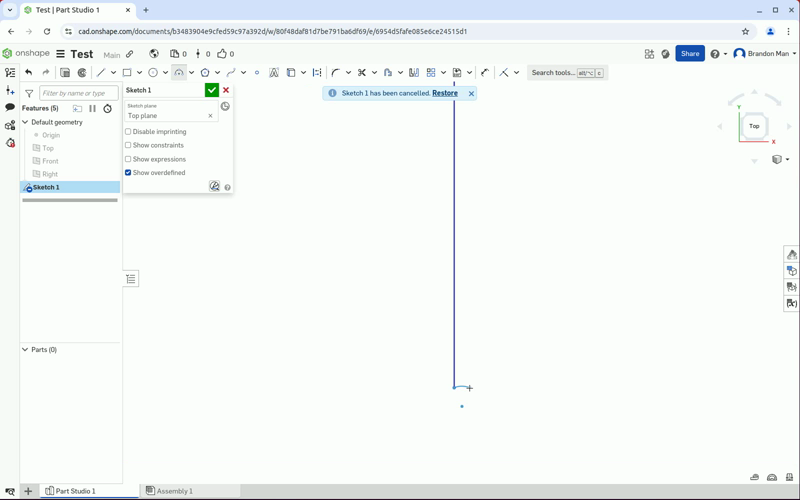
scroll(6)
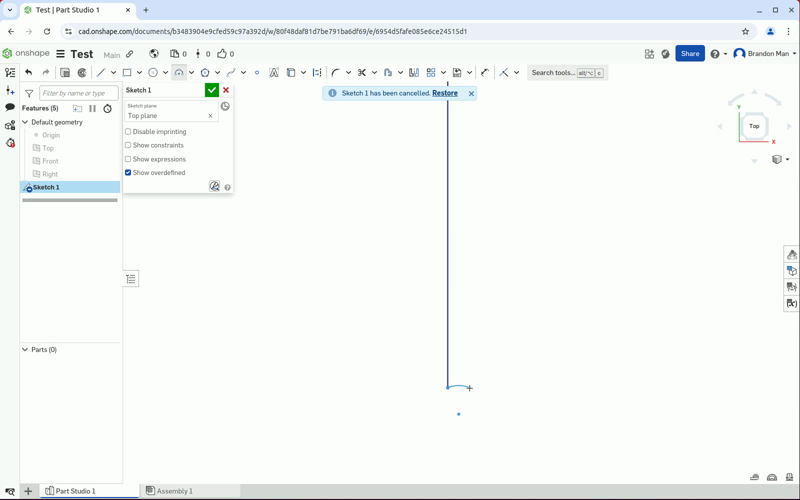
scroll(6)
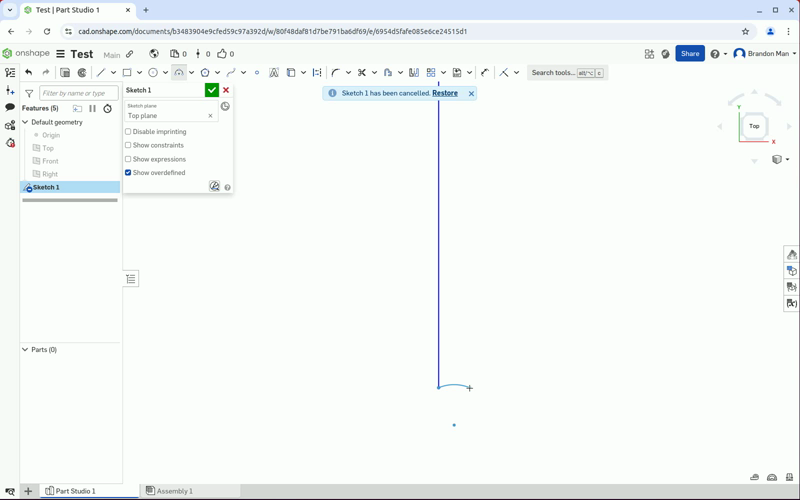
scroll(6)
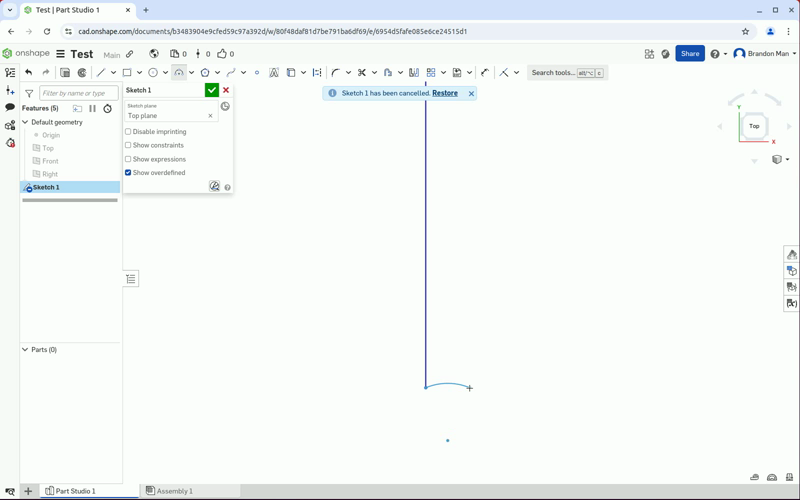
scroll(6)
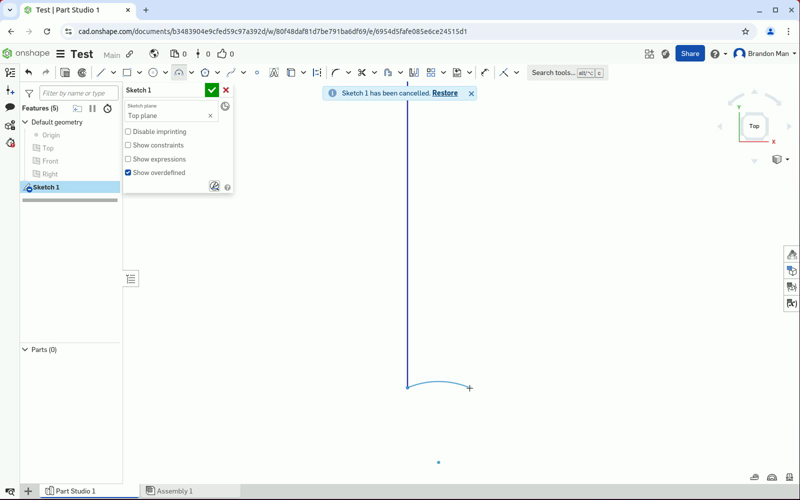
click(469, 387)
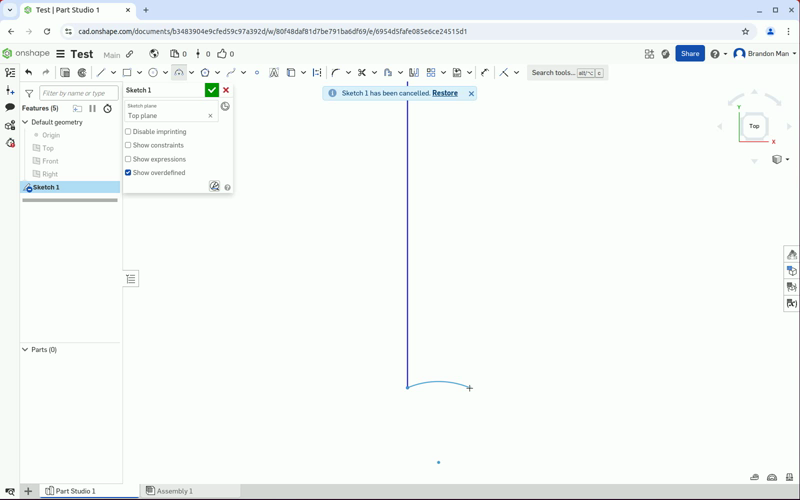
scroll(-6)
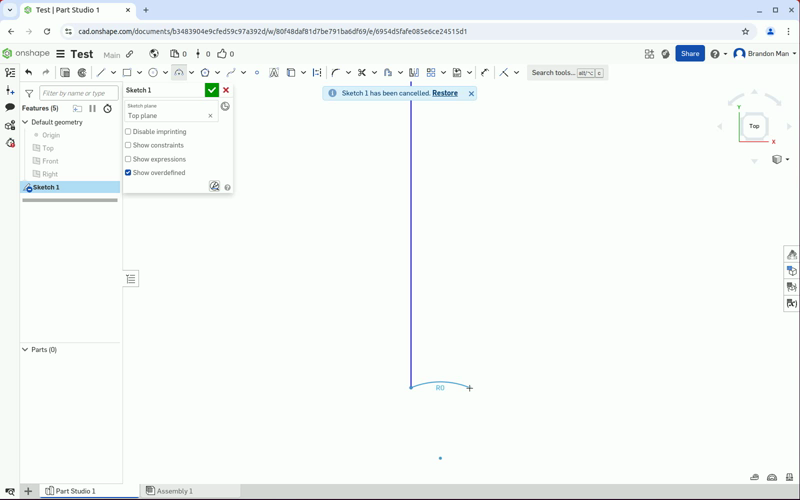
scroll(-6)
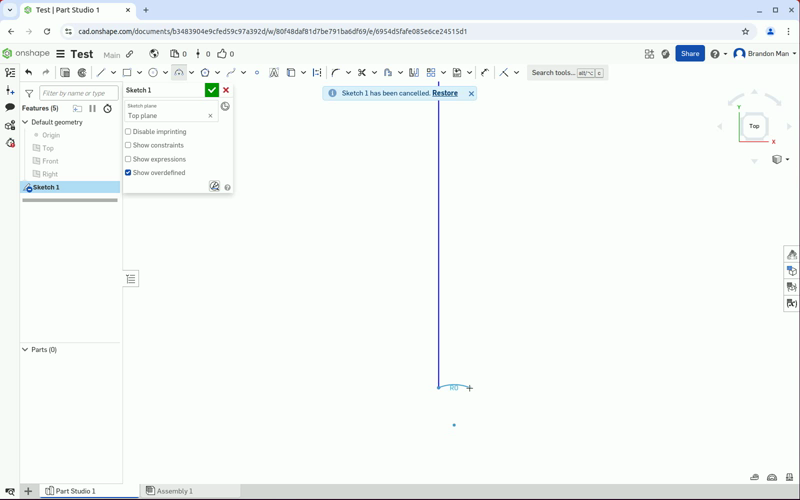
scroll(-6)
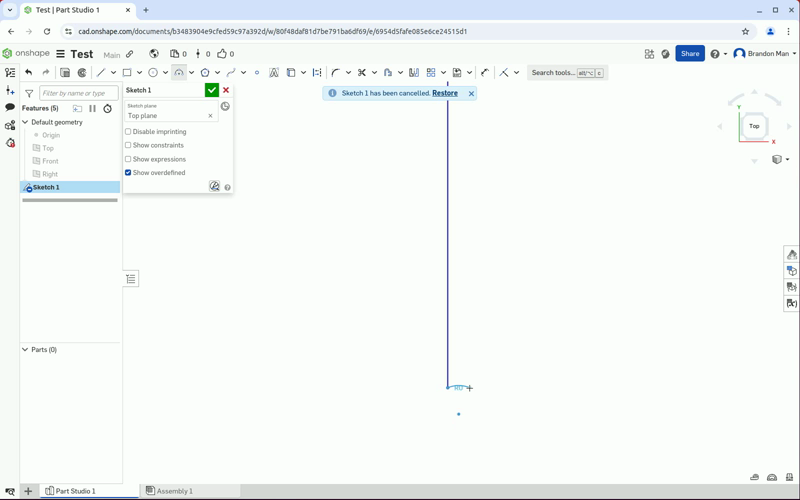
scroll(-6)
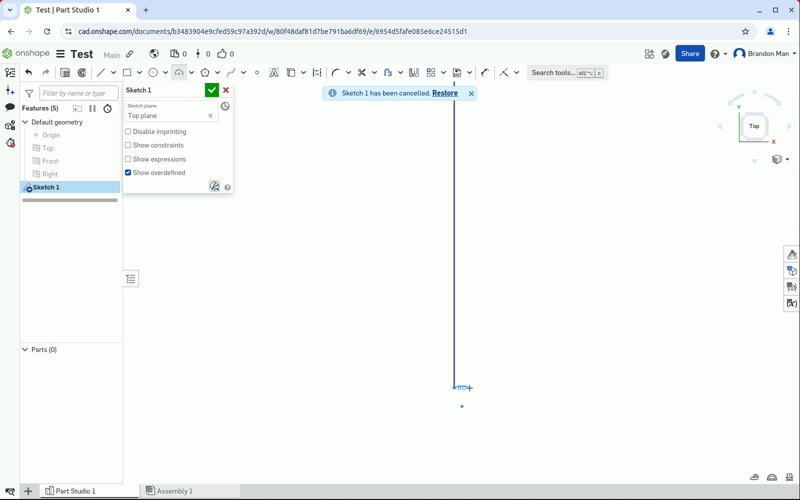
scroll(-6)
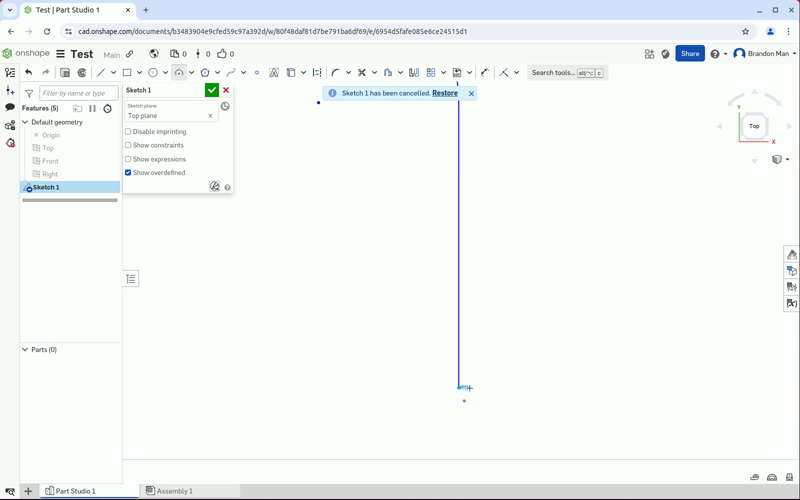
scroll(-6)
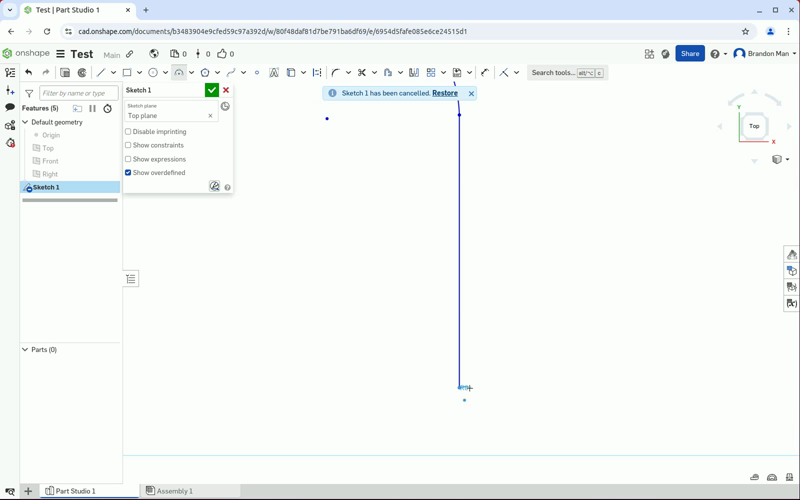
scroll(-6)
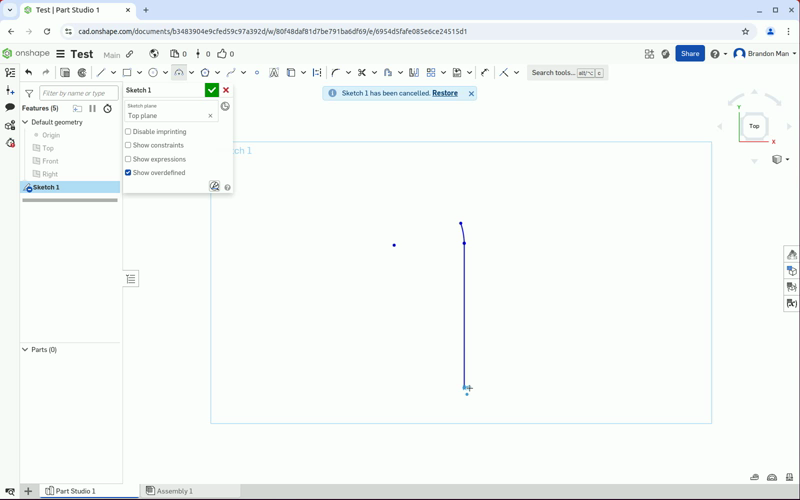
mouse_move(467, 393)
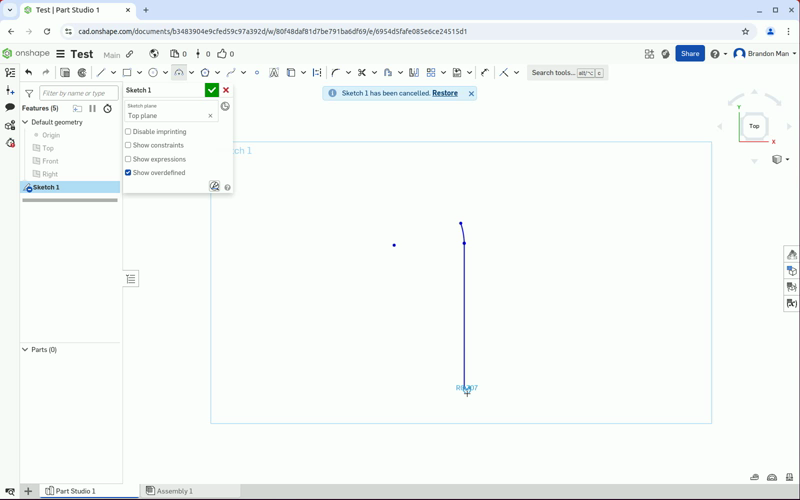
scroll(6)
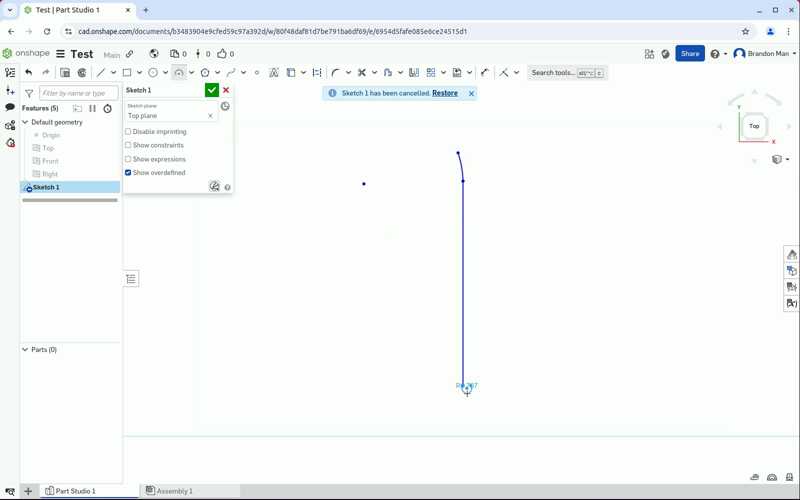
scroll(6)
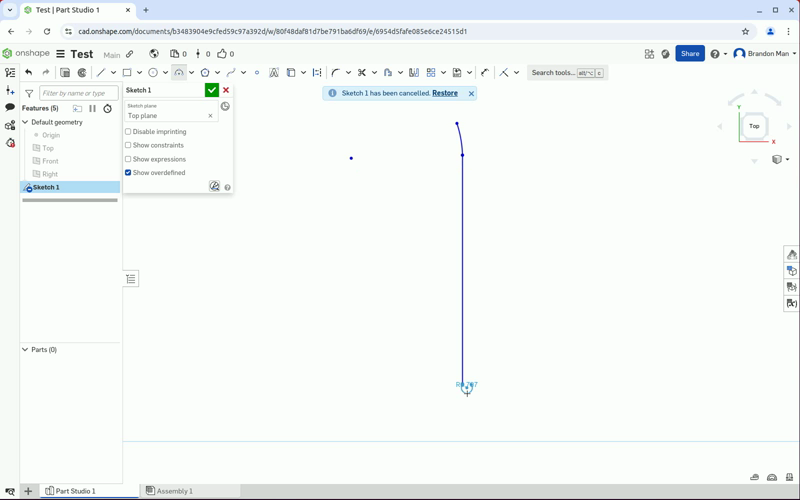
scroll(6)
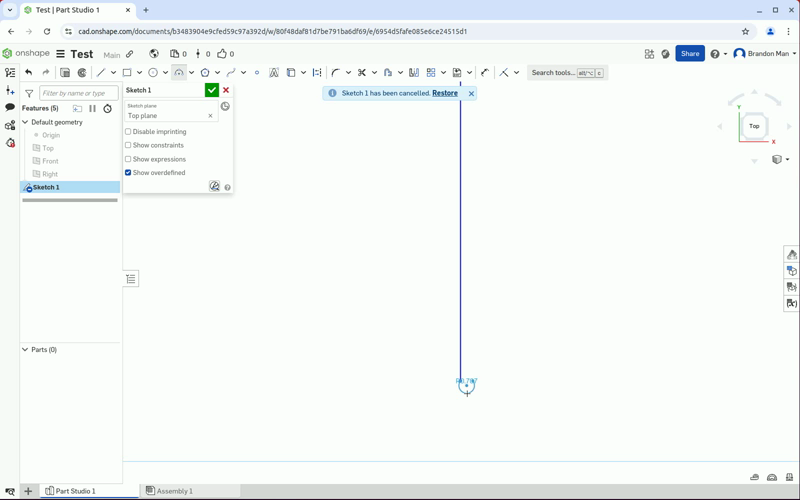
scroll(6)
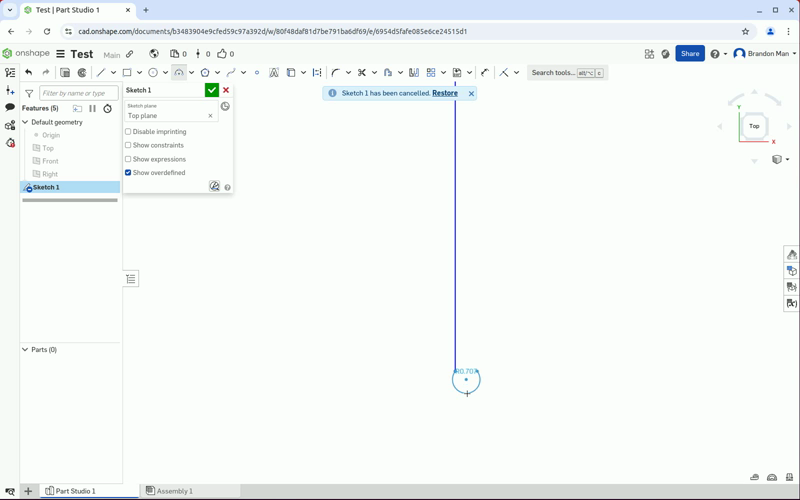
scroll(6)
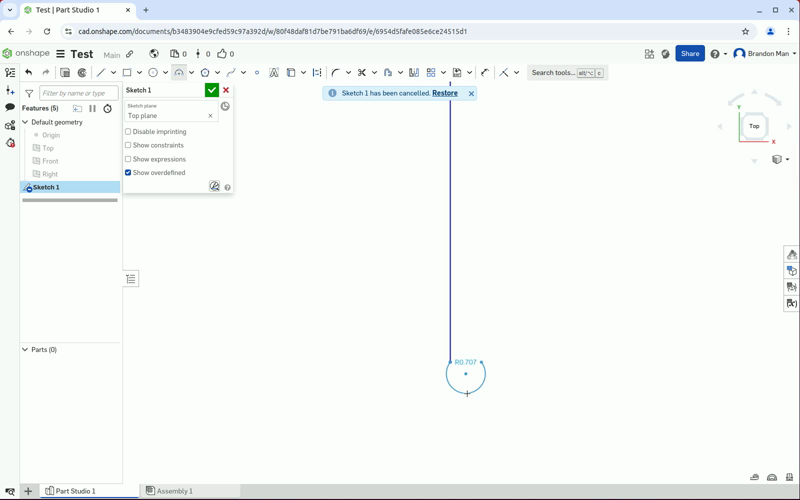
scroll(6)
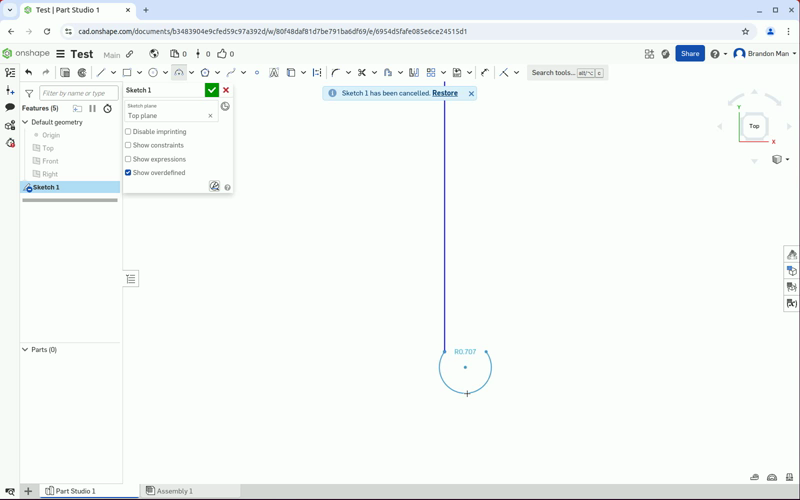
scroll(6)
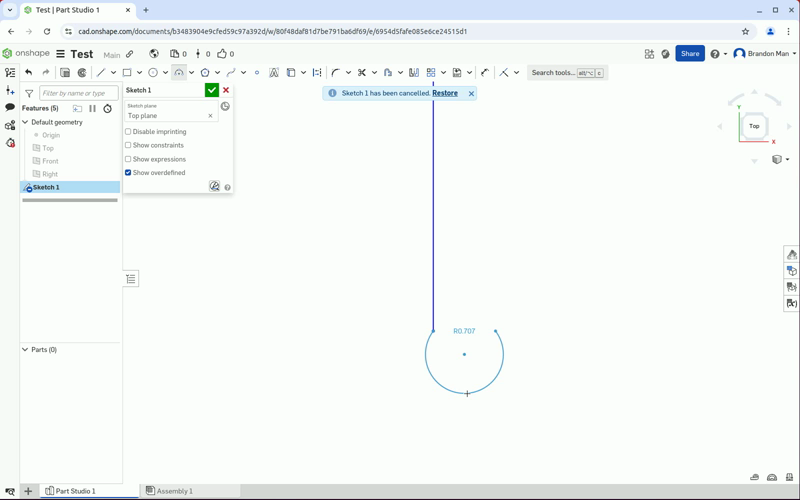
click(467, 393)
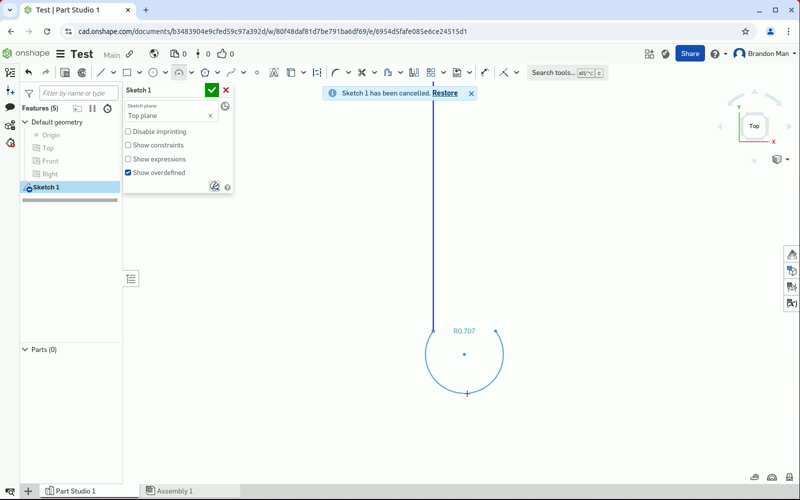
scroll(-6)
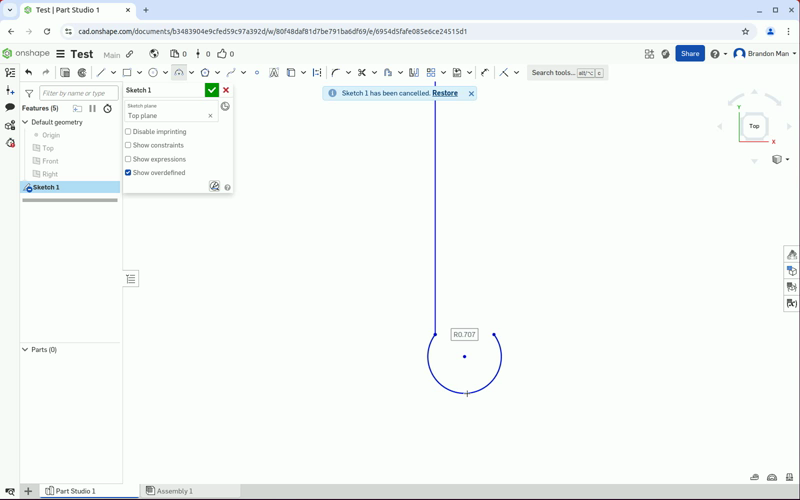
scroll(-6)
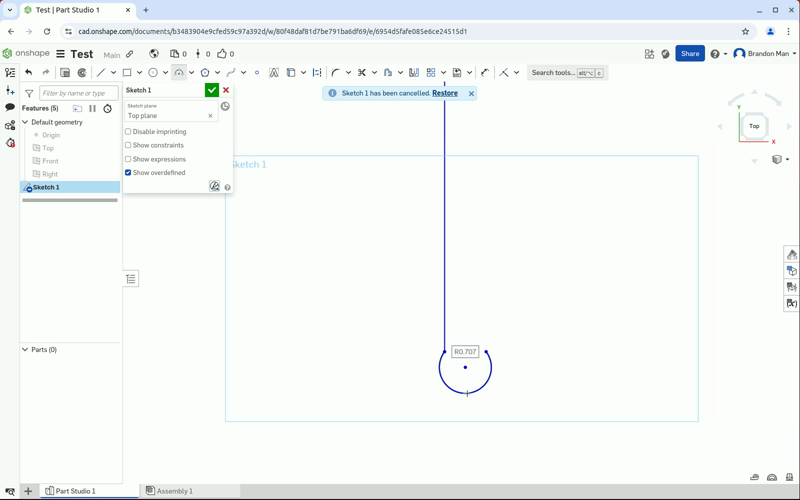
scroll(-6)
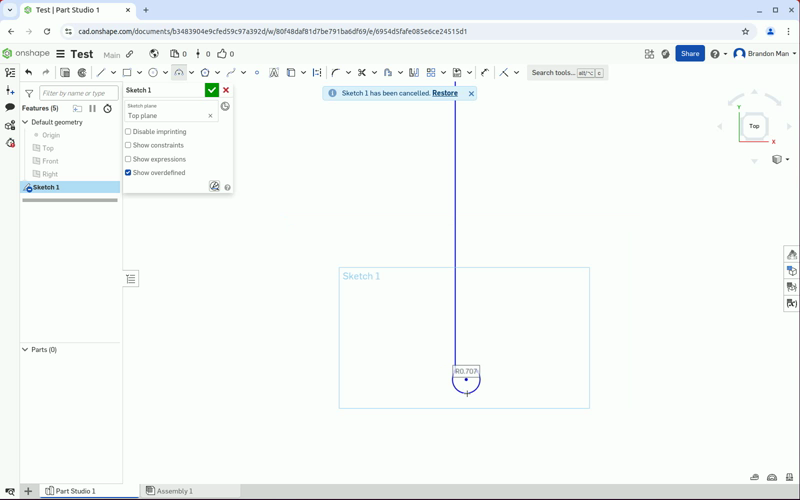
scroll(-6)
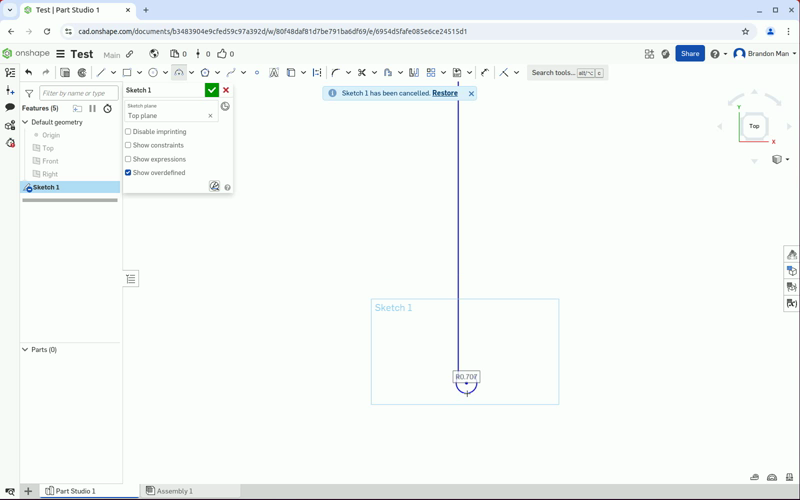
scroll(-6)
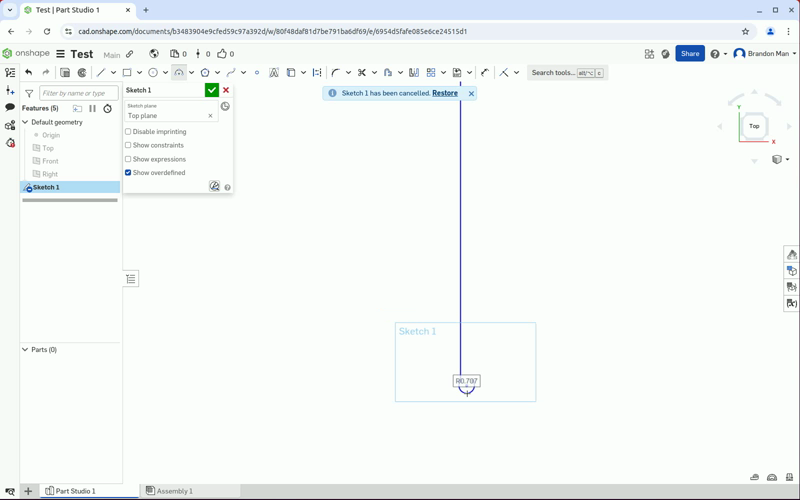
scroll(-6)
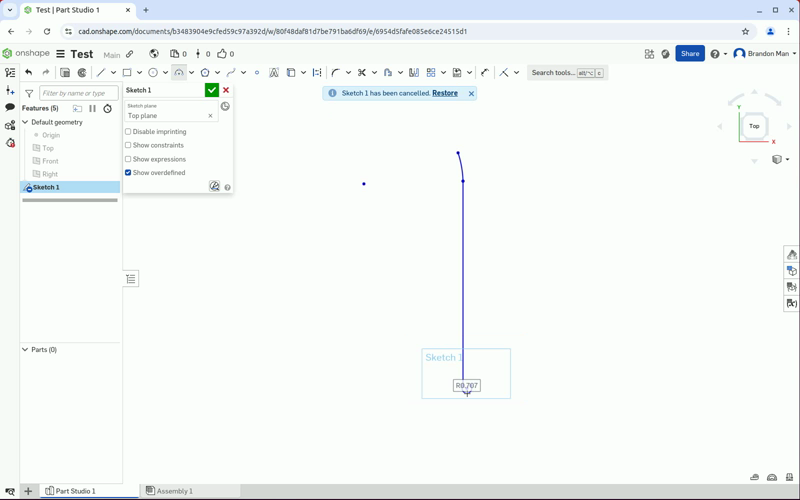
scroll(-6)
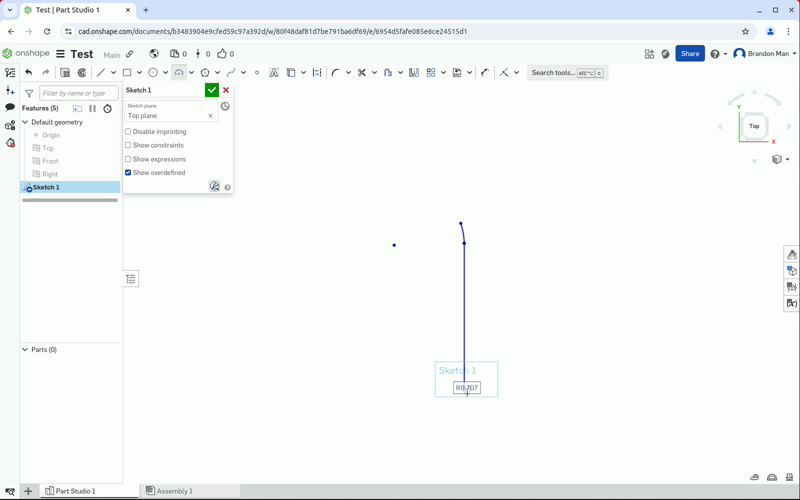
key_up(shift)
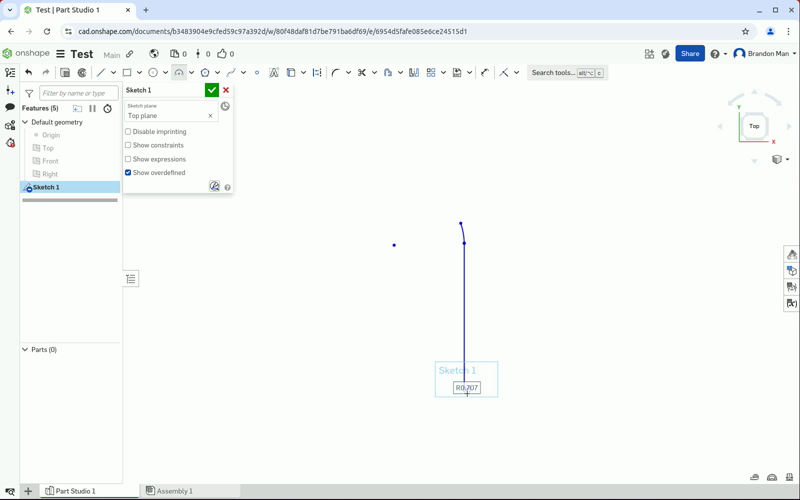
key(esc)
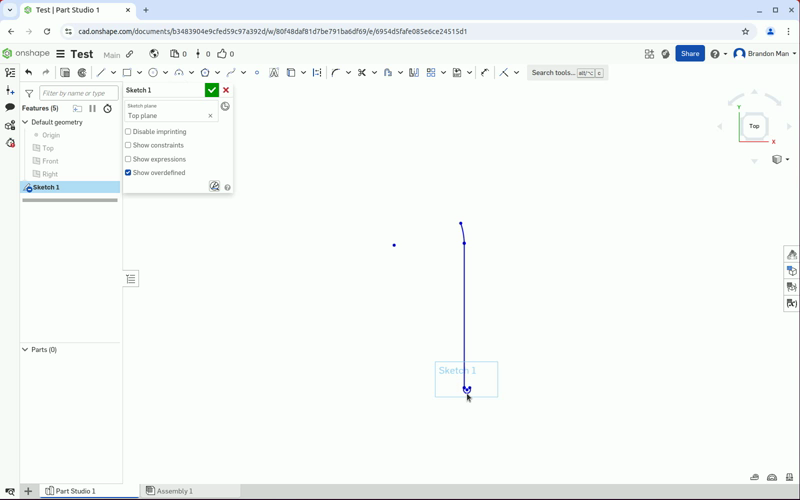
key(l)
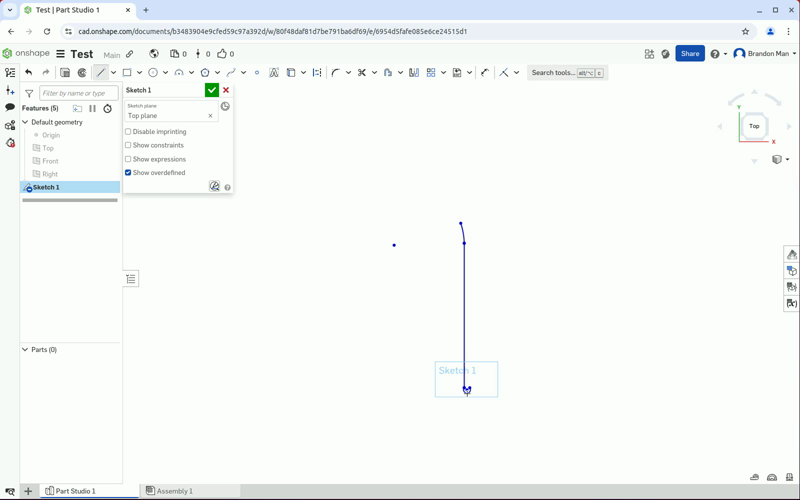
mouse_move(469, 387)
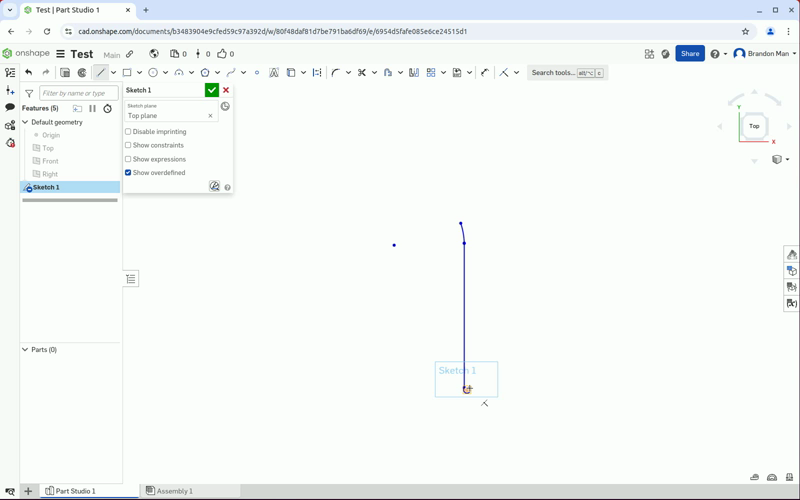
scroll(6)
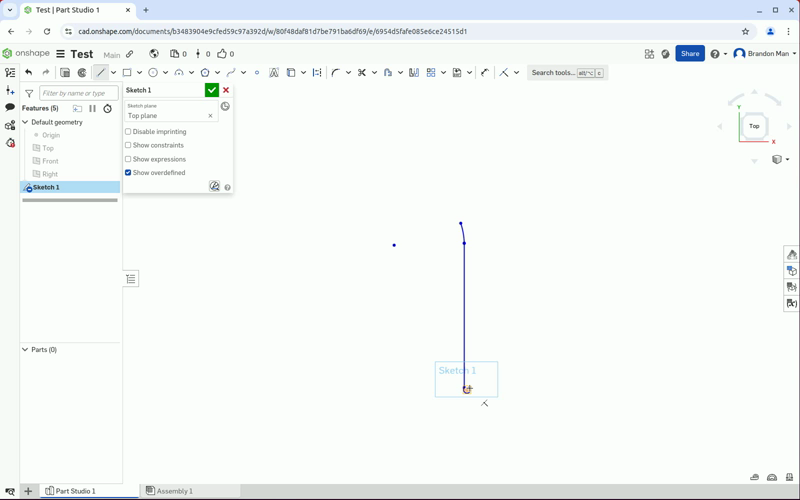
scroll(6)
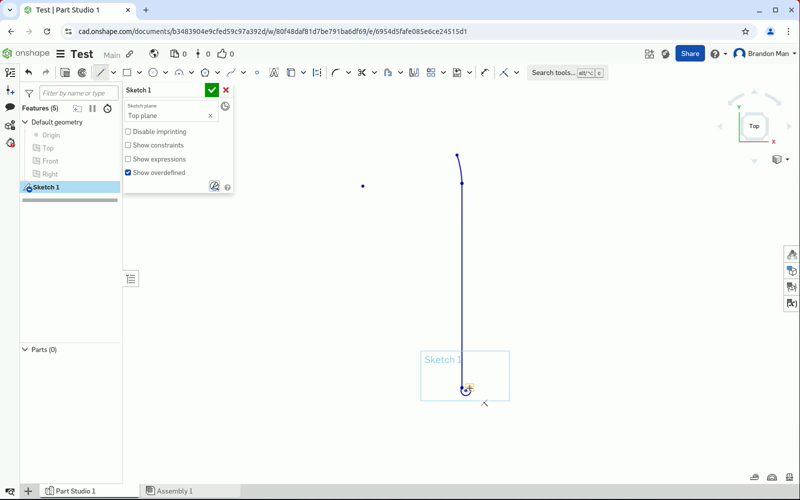
scroll(6)
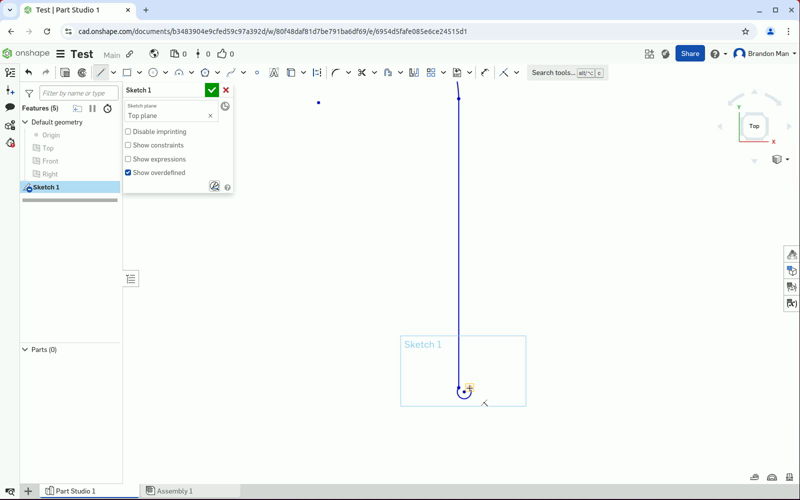
scroll(6)
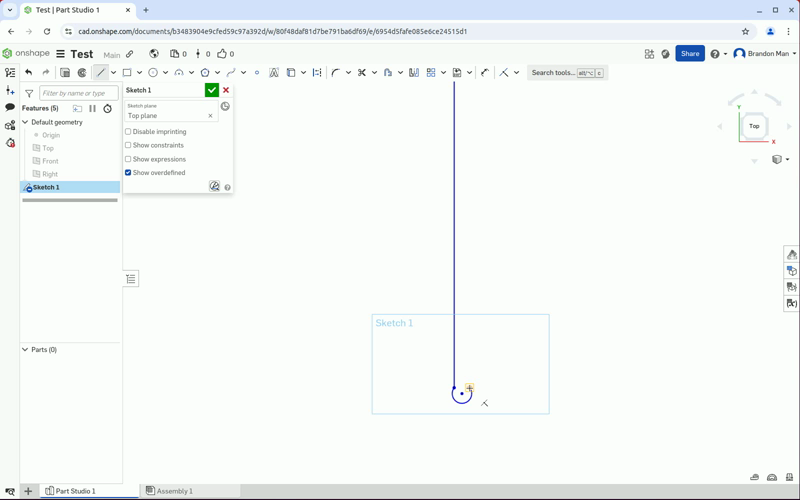
scroll(6)
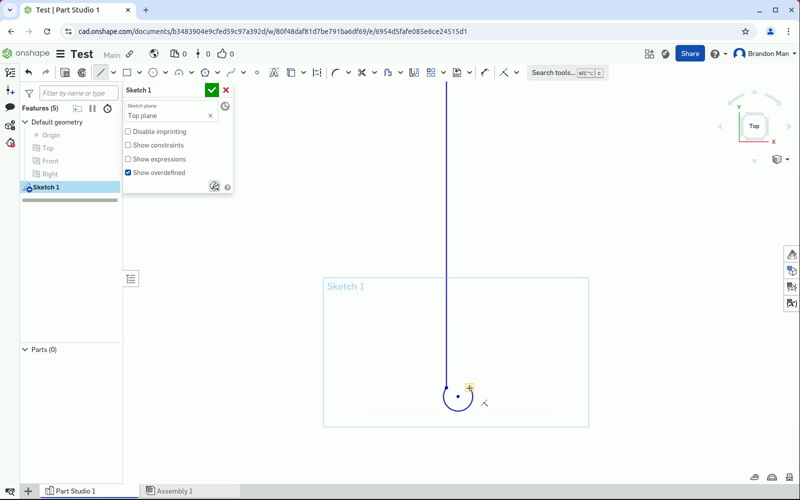
scroll(6)
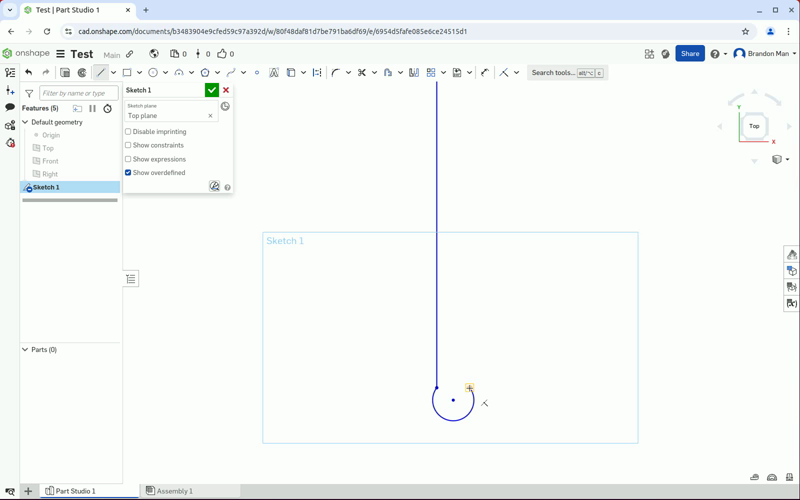
scroll(6)
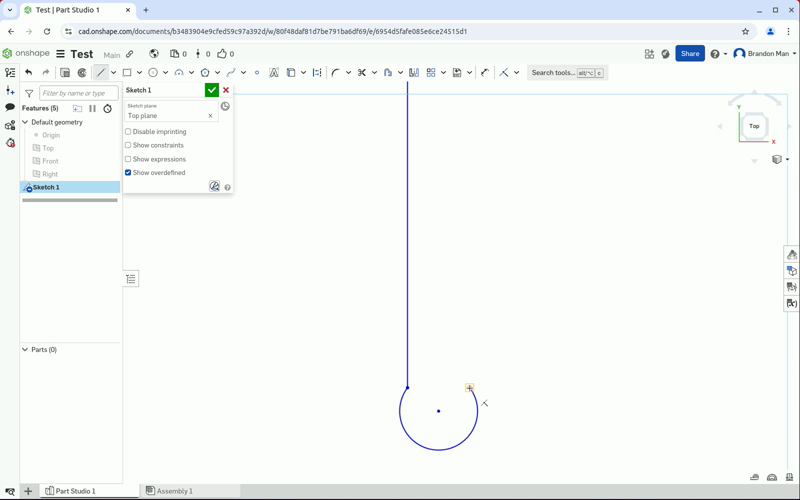
click(469, 387)
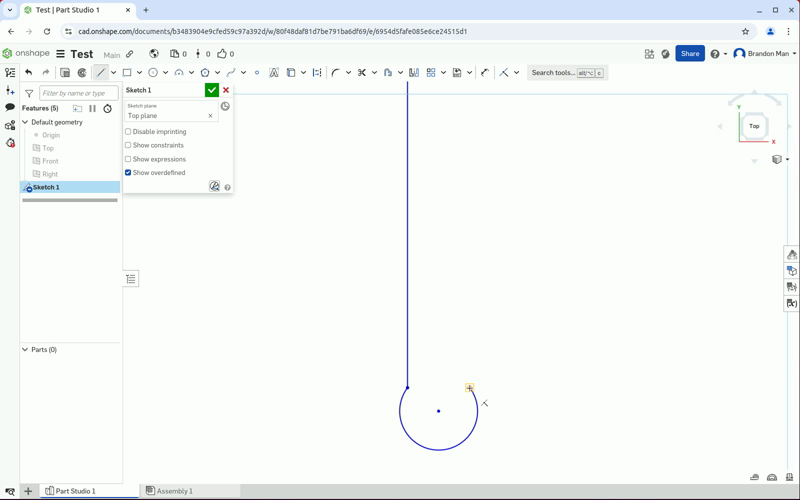
scroll(-6)
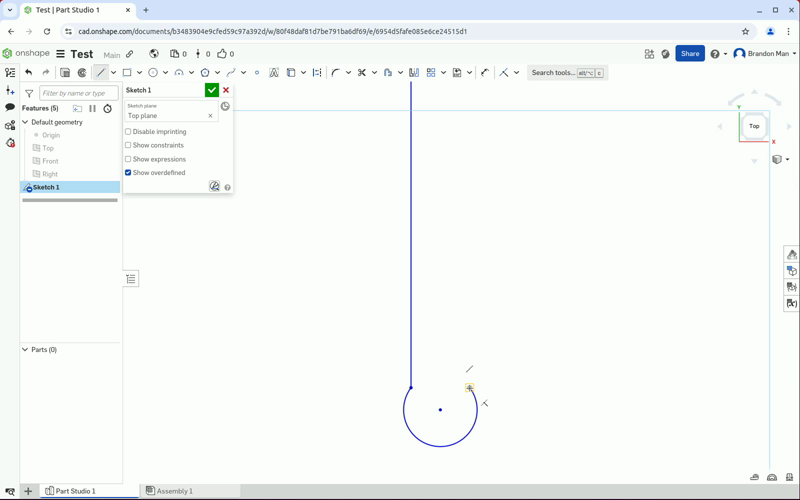
scroll(-6)
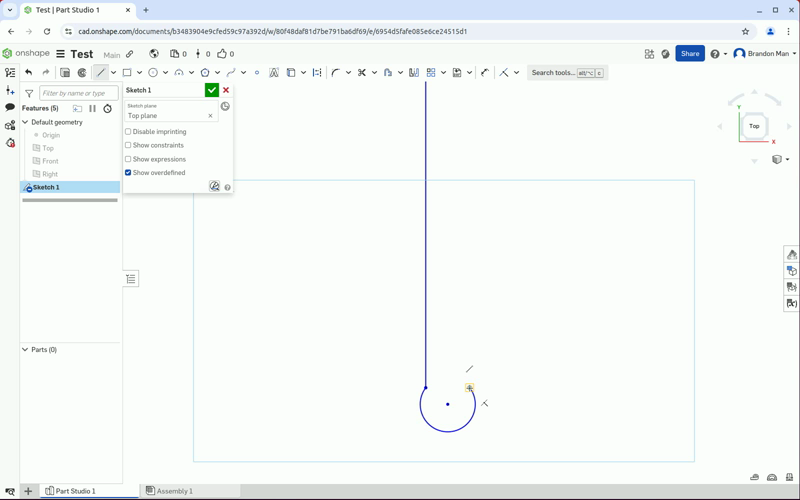
scroll(-6)
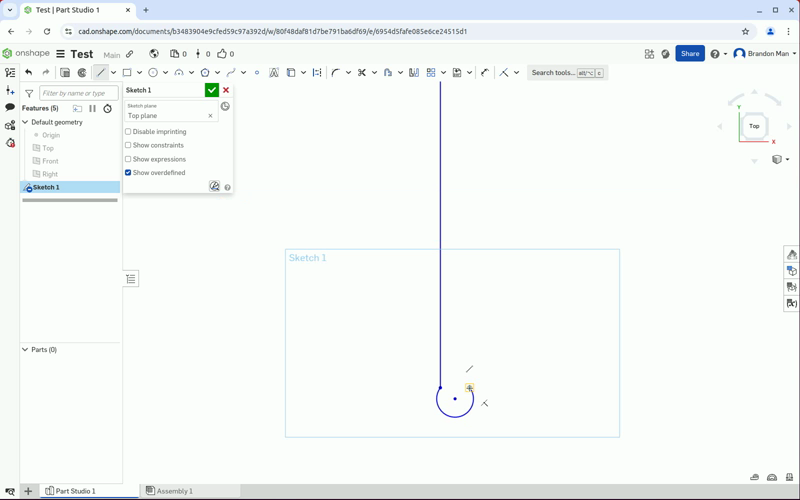
scroll(-6)
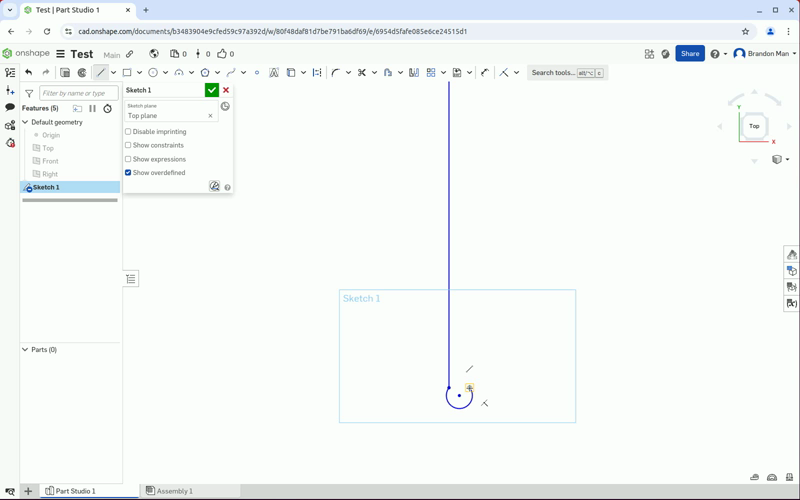
scroll(-6)
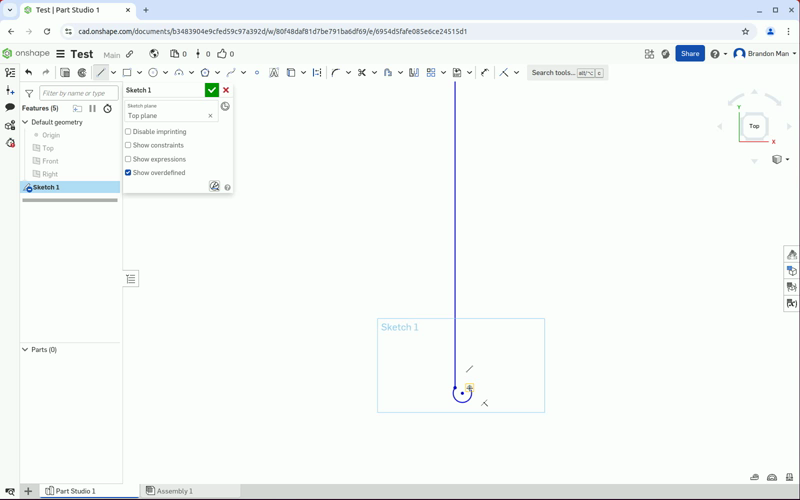
scroll(-6)
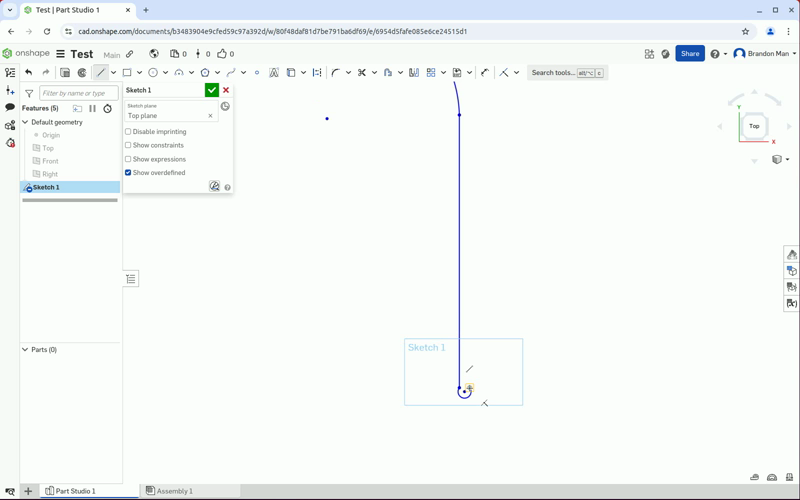
scroll(-6)
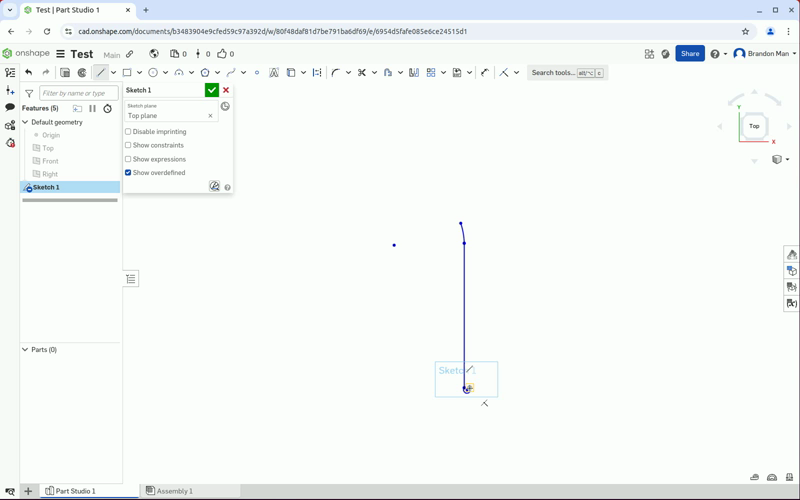
key_down(shift)
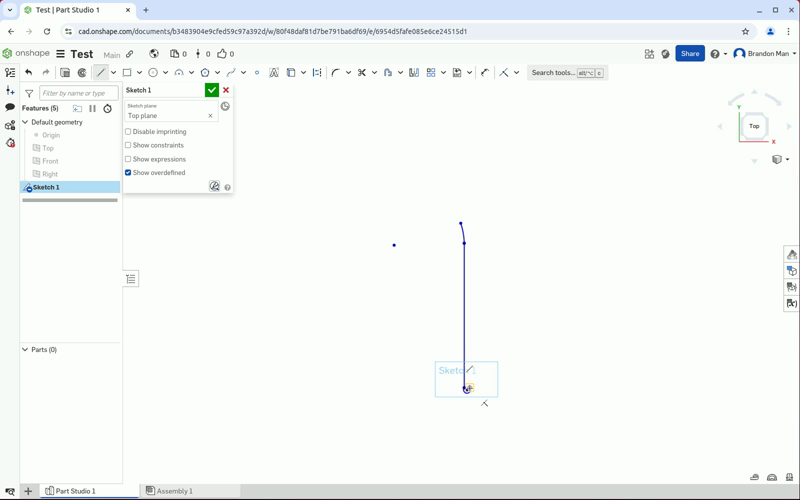
mouse_move(469, 243)
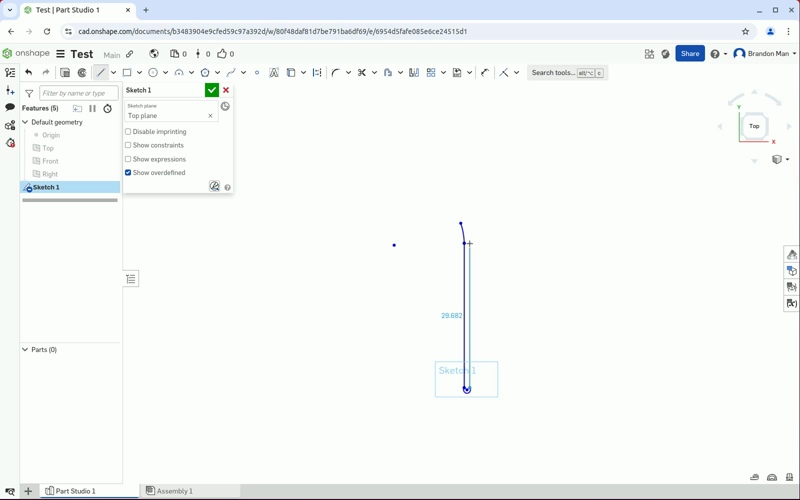
click(469, 243)
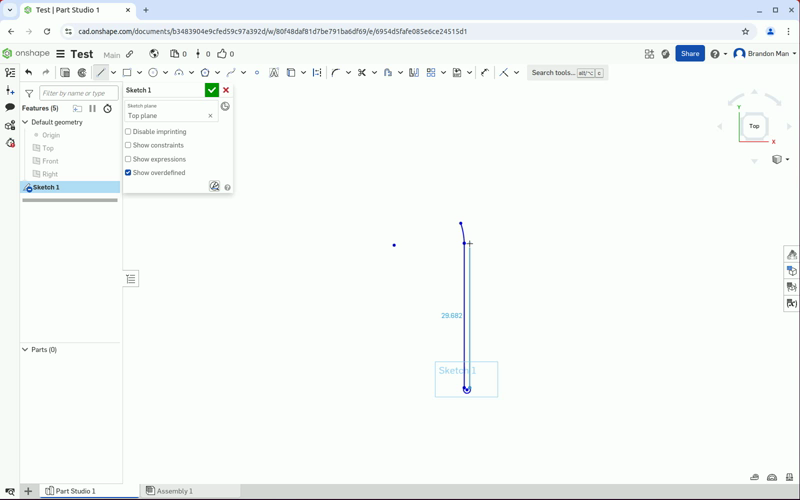
key_up(shift)
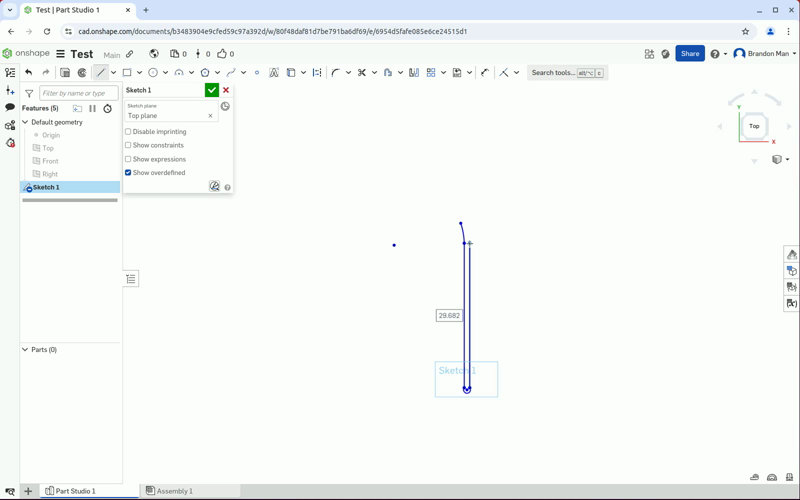
key(esc)
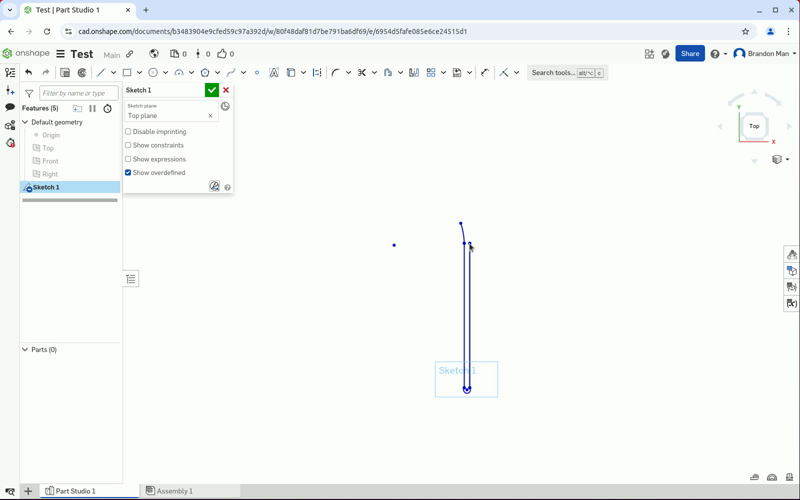
key(a)
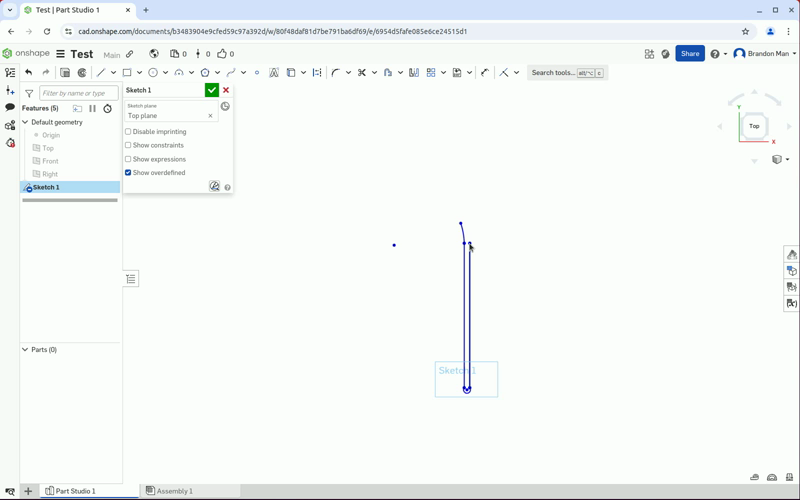
mouse_move(469, 243)
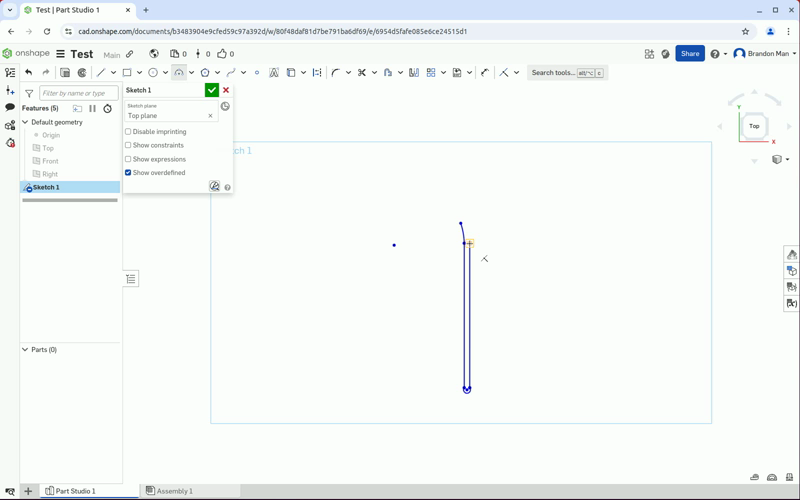
click(469, 243)
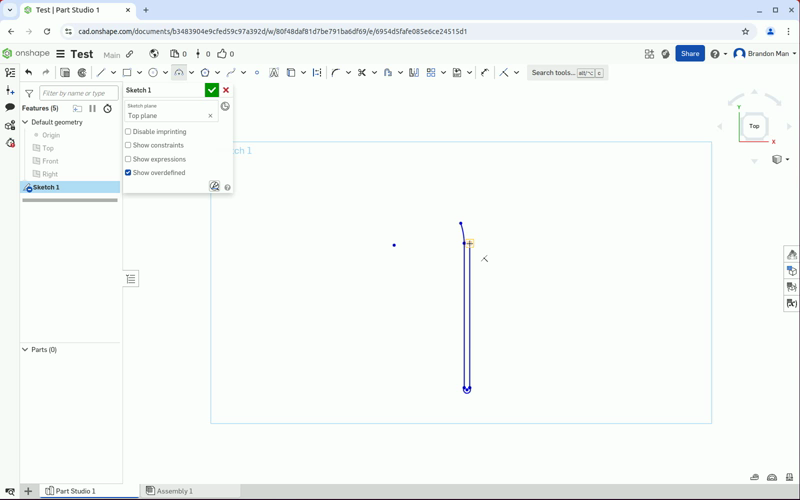
key_down(shift)
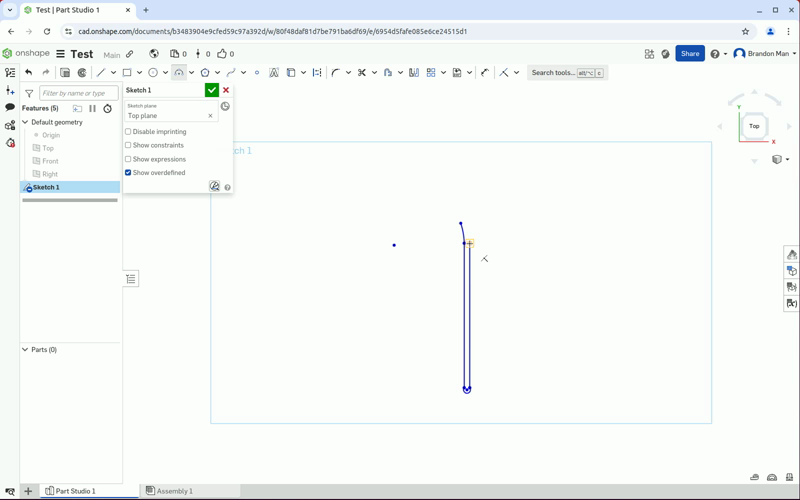
mouse_move(460, 214)
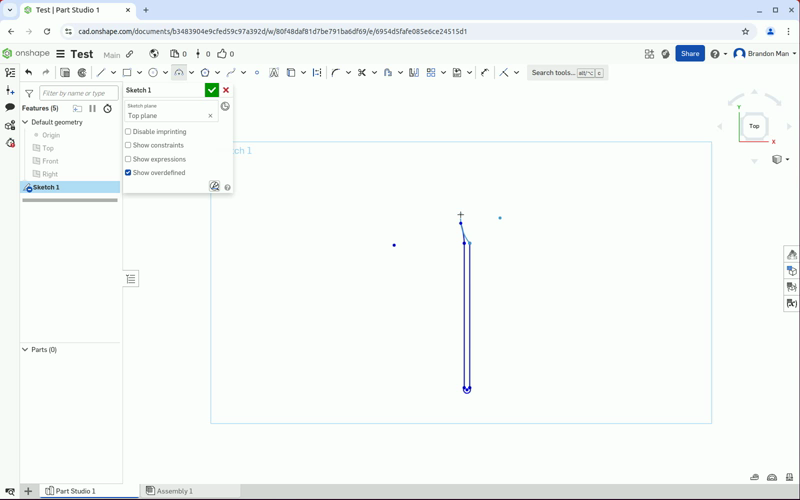
click(460, 214)
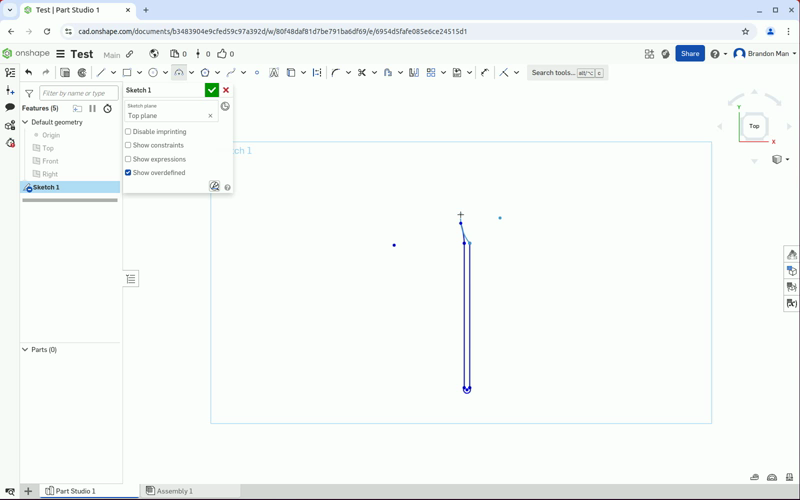
mouse_move(475, 225)
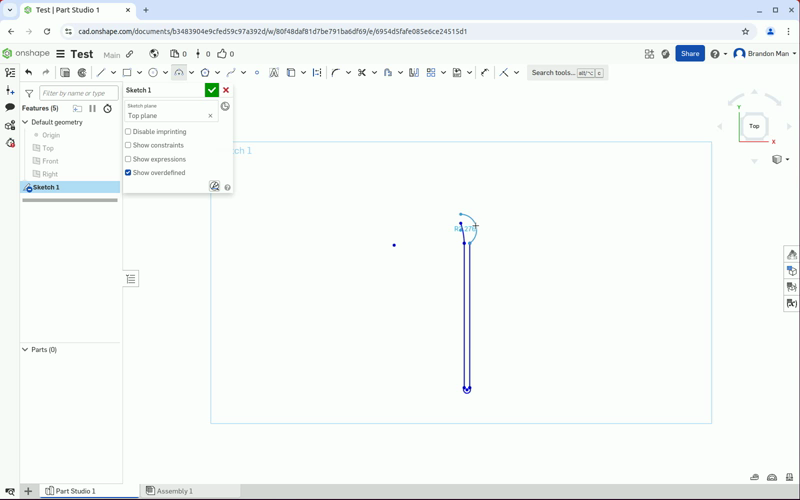
click(475, 225)
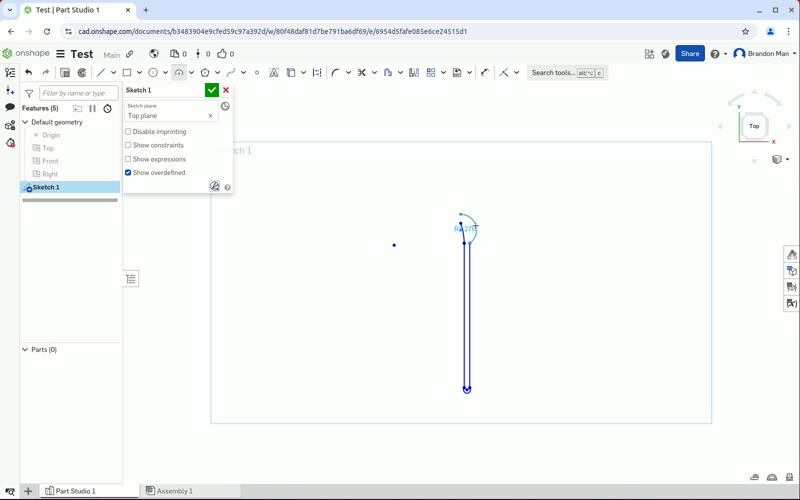
key_up(shift)
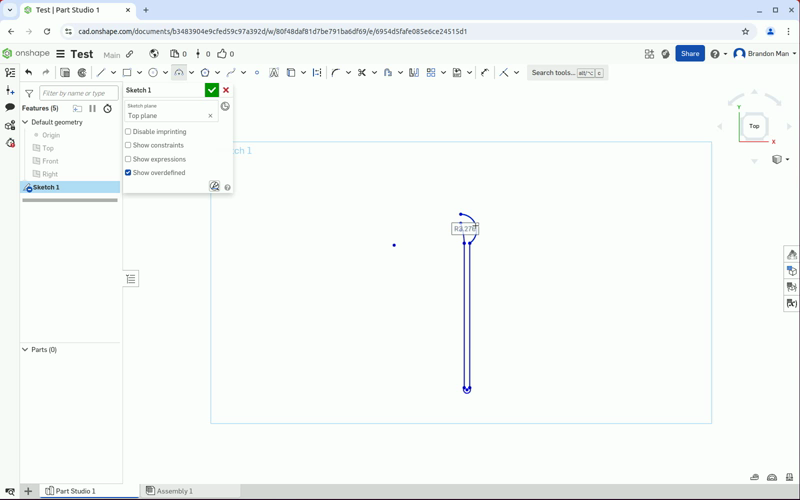
key(esc)
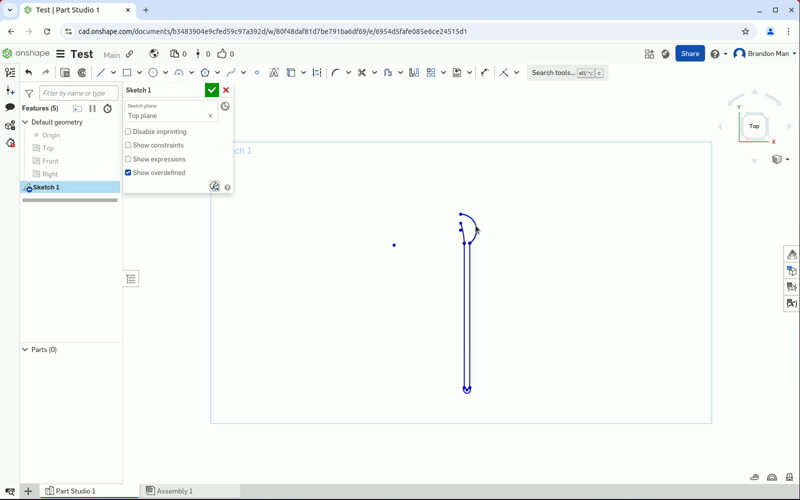
key(l)
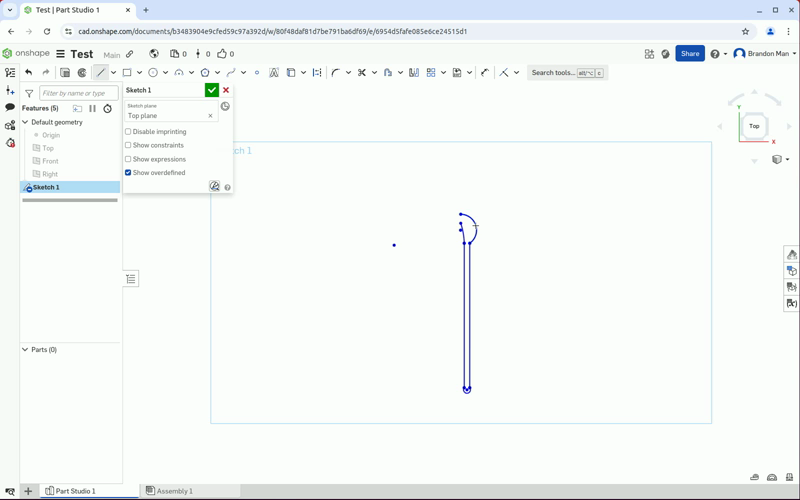
mouse_move(460, 214)
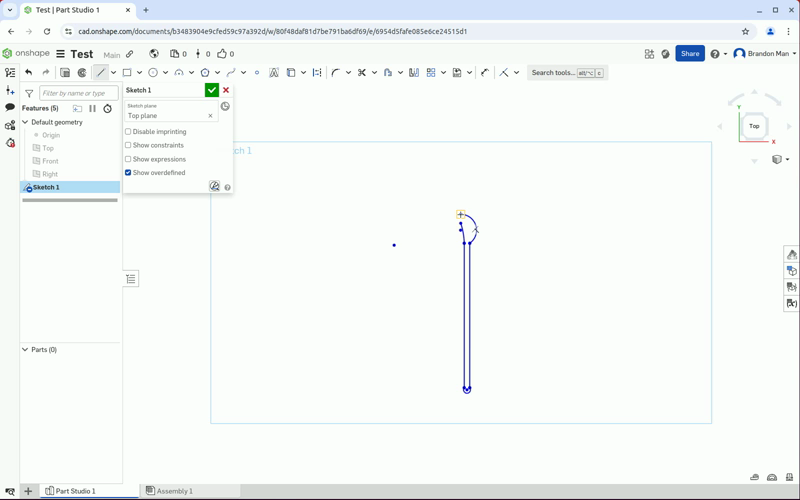
click(460, 214)
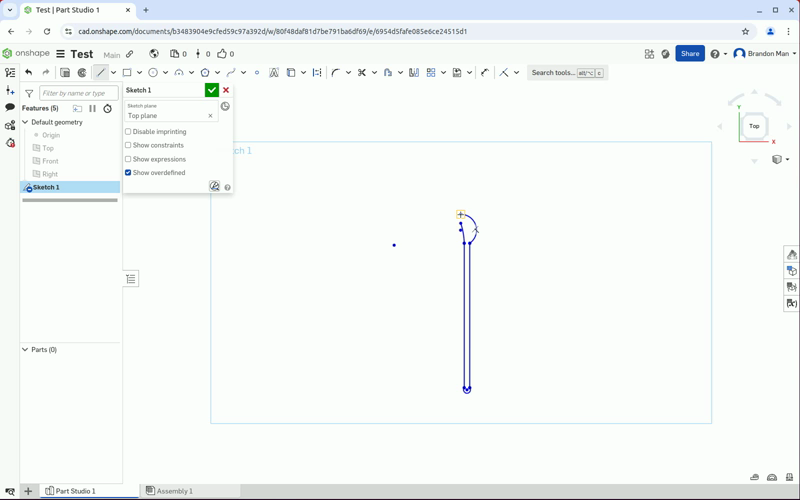
mouse_move(490, 214)
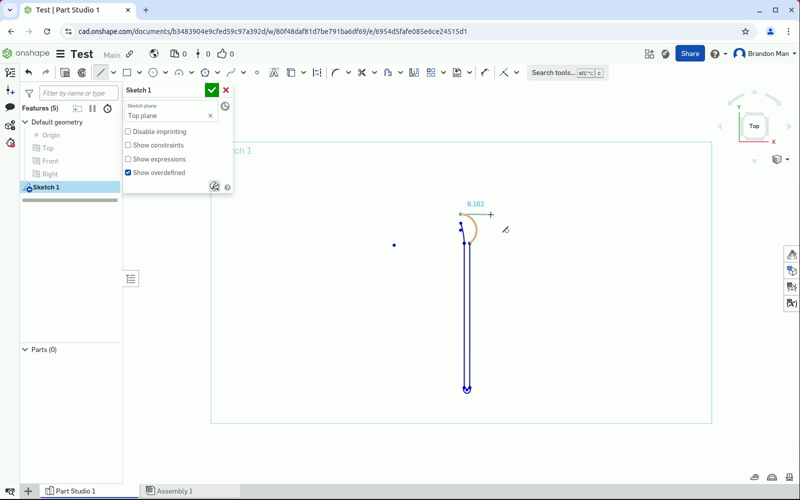
key_down(shift)
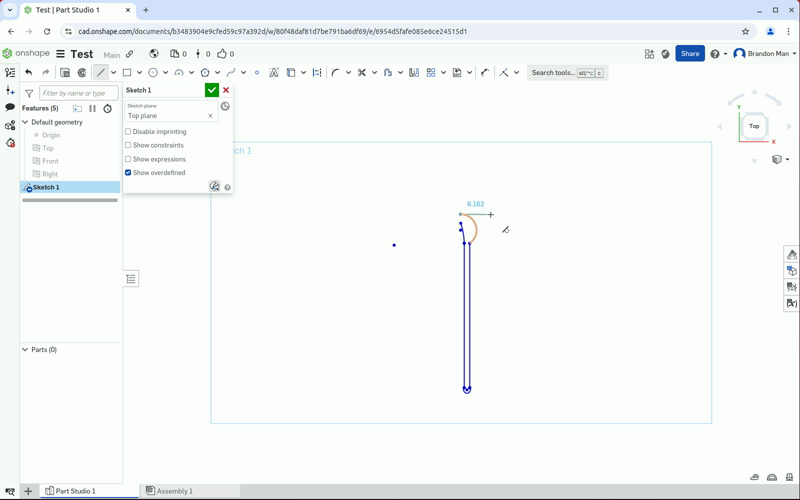
mouse_move(460, 223)
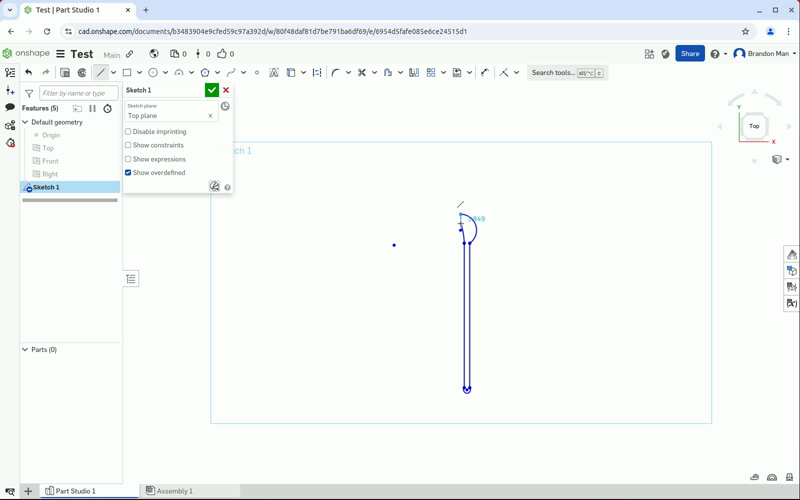
key_up(shift)
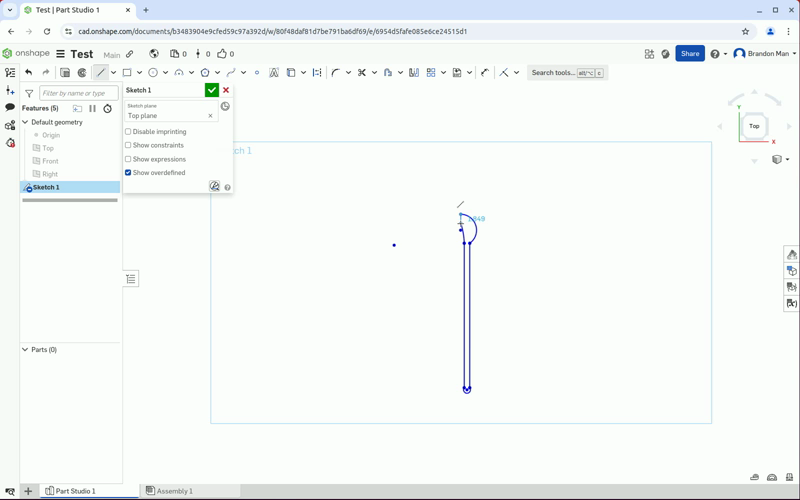
click(460, 223)
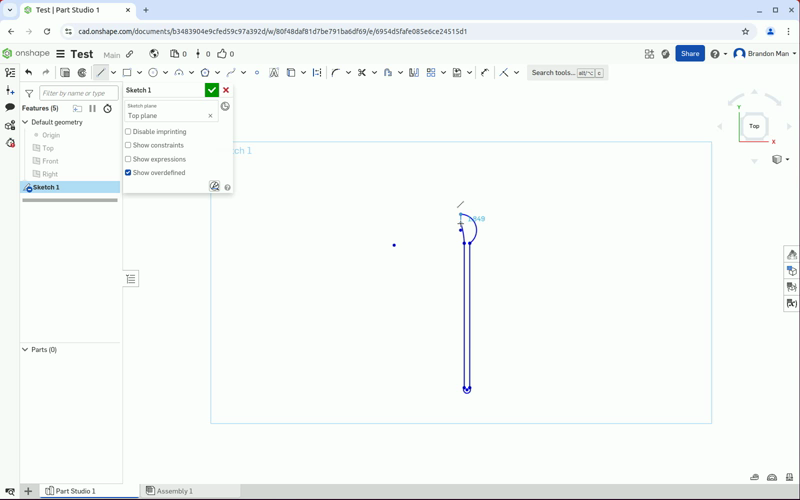
key(esc)
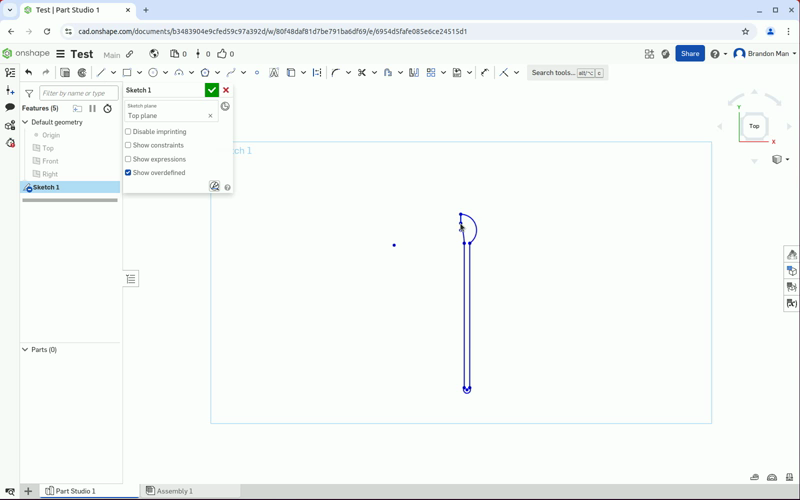
mouse_move(465, 310)
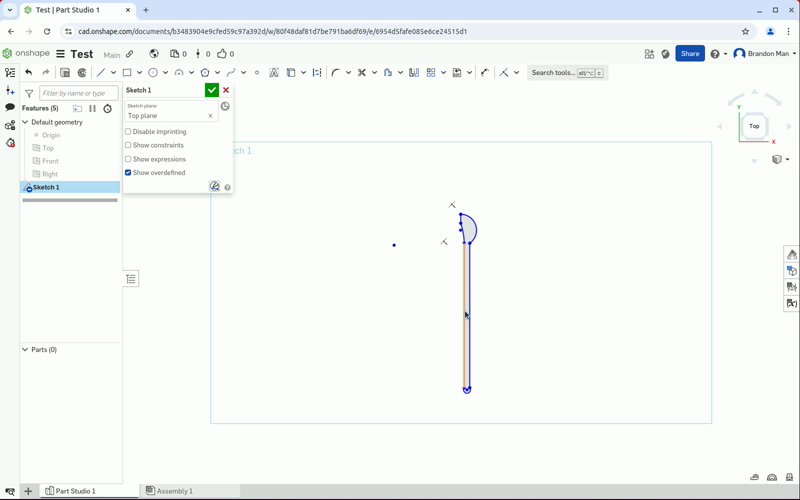
scroll(6)
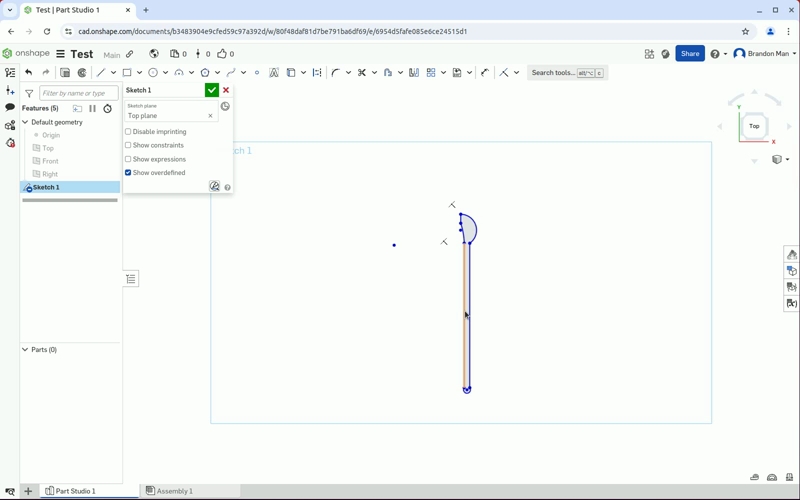
scroll(6)
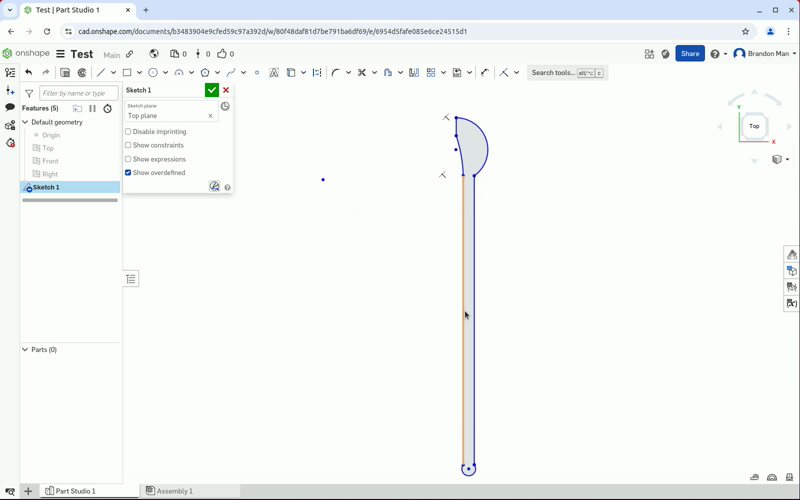
scroll(6)
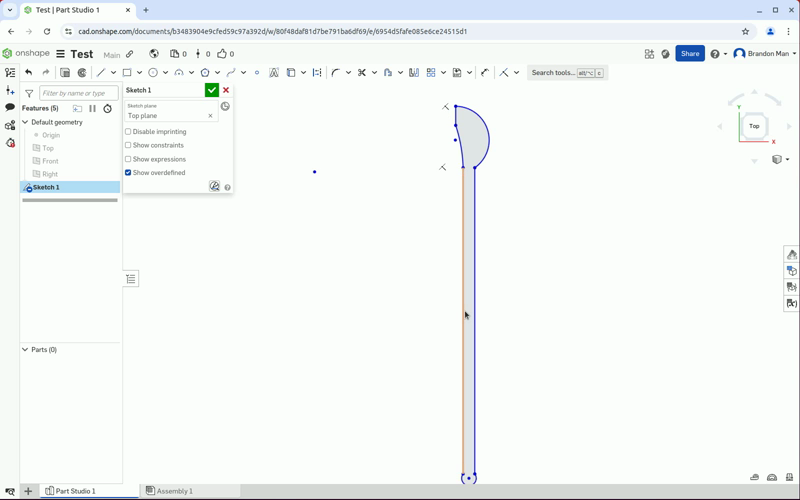
scroll(6)
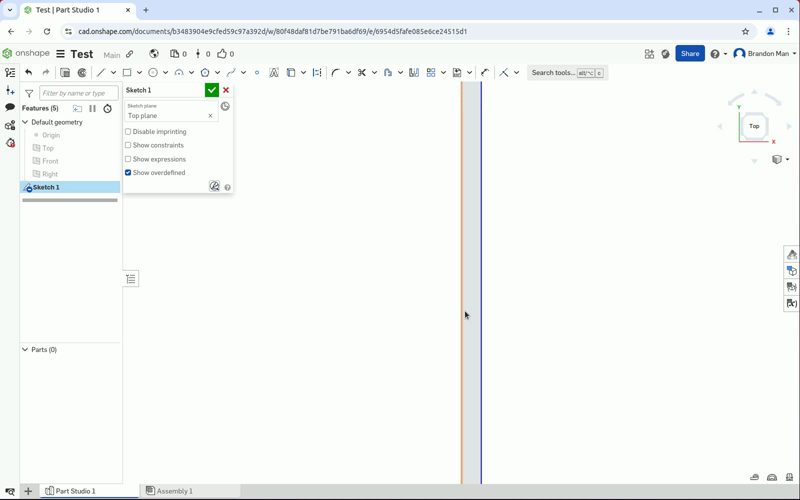
scroll(6)
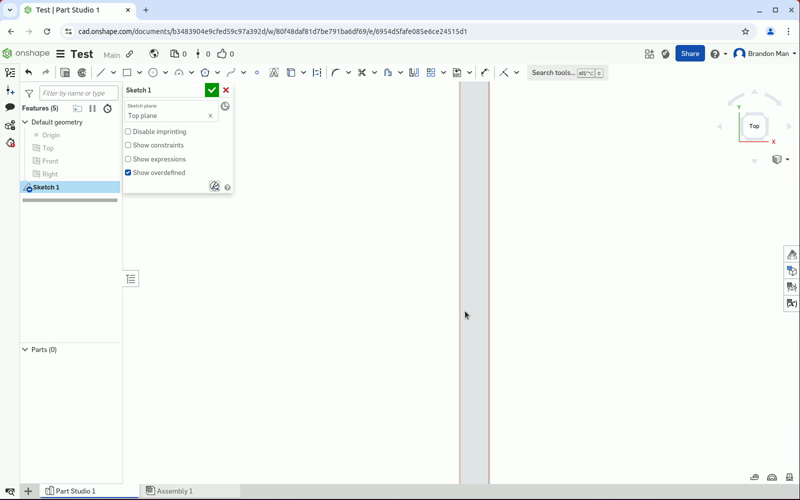
scroll(6)
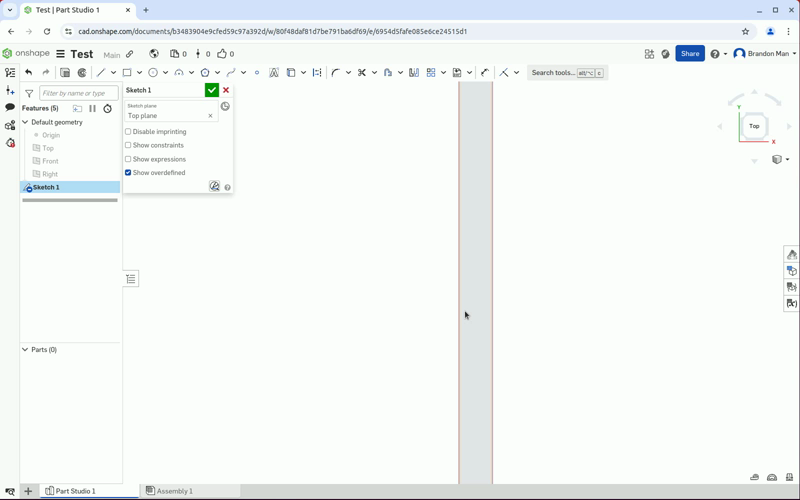
scroll(6)
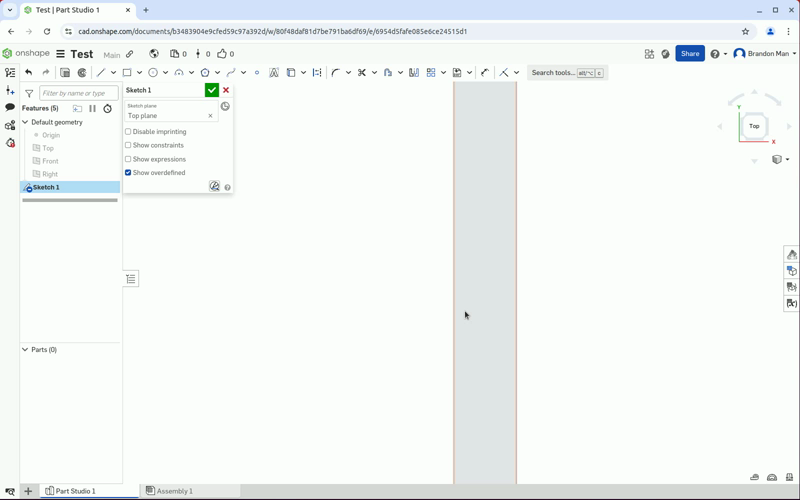
click(465, 310)
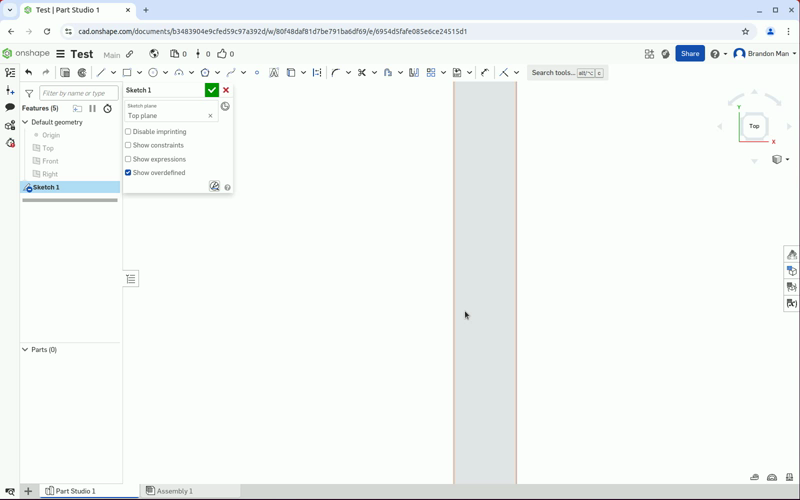
scroll(-6)
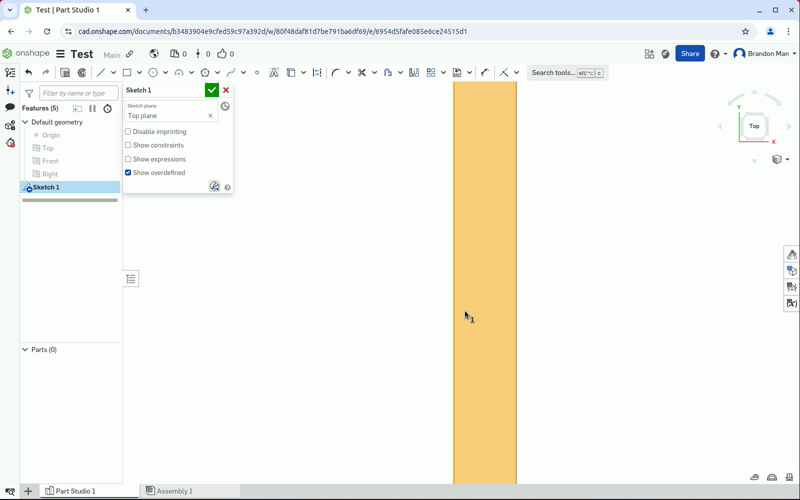
scroll(-6)
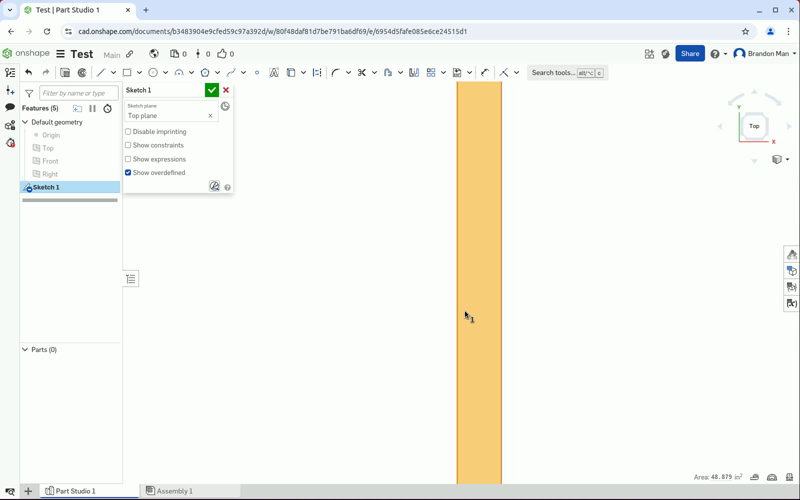
scroll(-6)
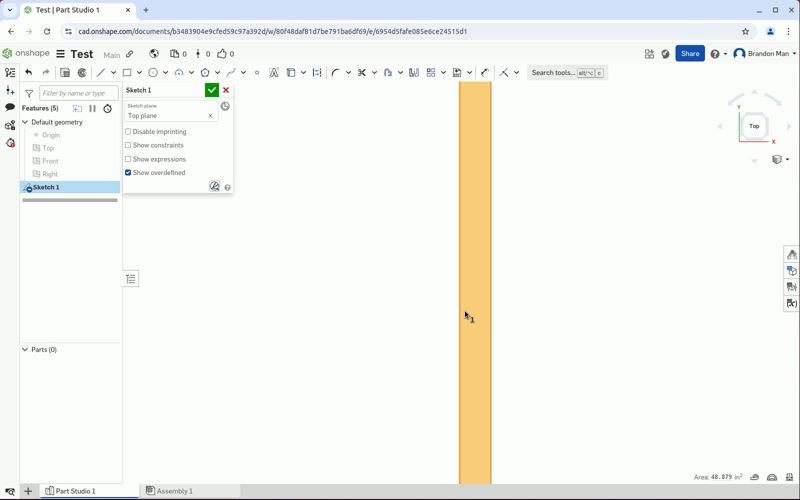
scroll(-6)
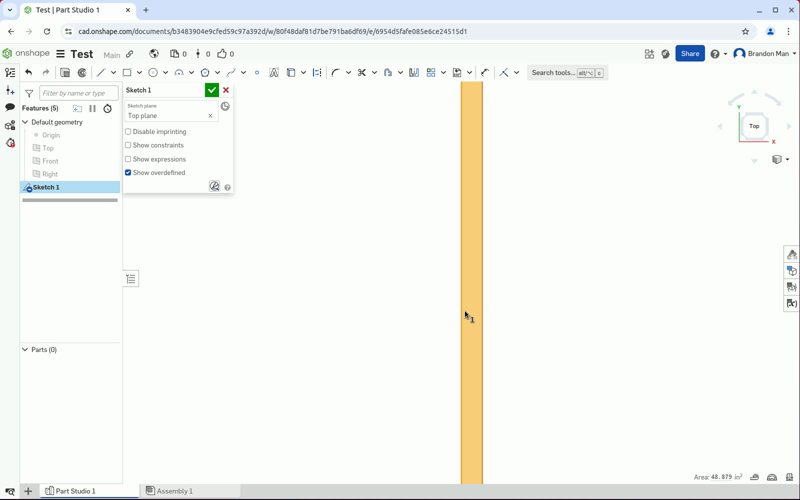
scroll(-6)
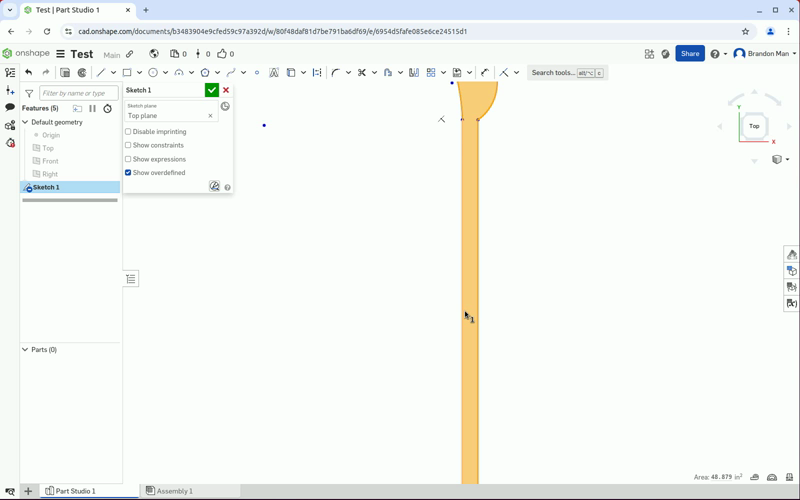
scroll(-6)
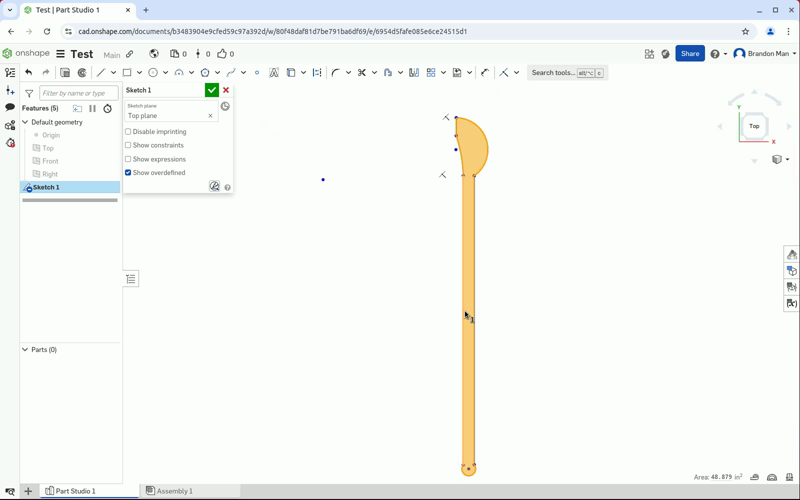
scroll(-6)
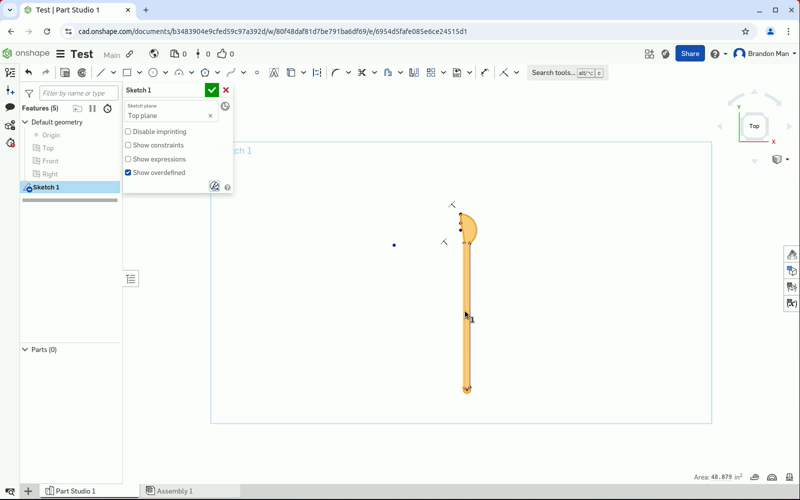
mouse_move(73, 352)
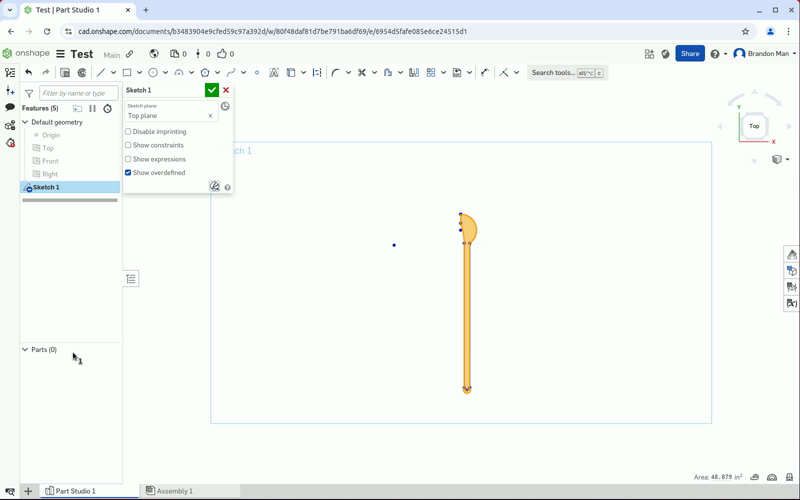
key(shift+y)
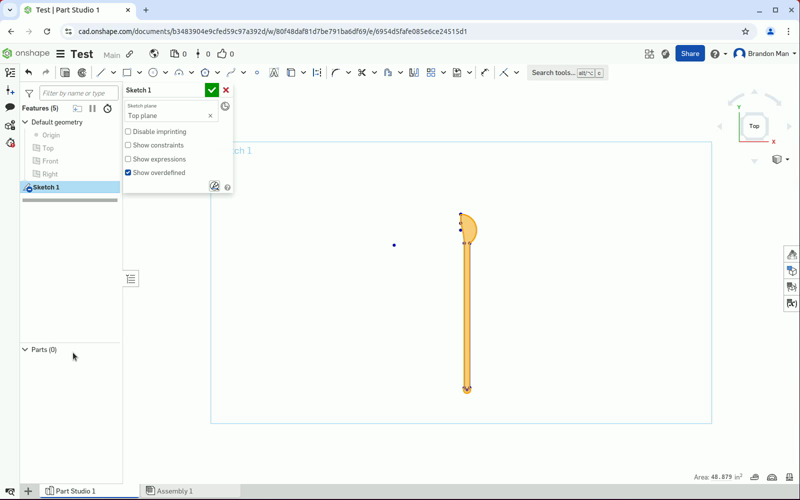
key(shift+e)
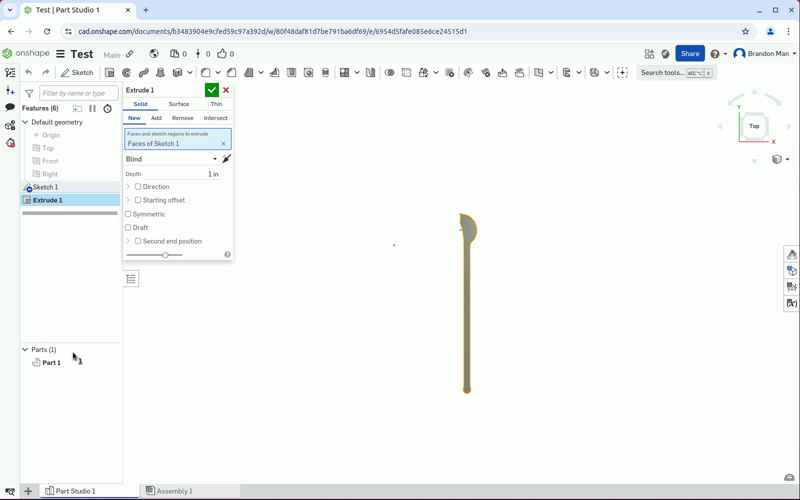
mouse_move(143, 106)
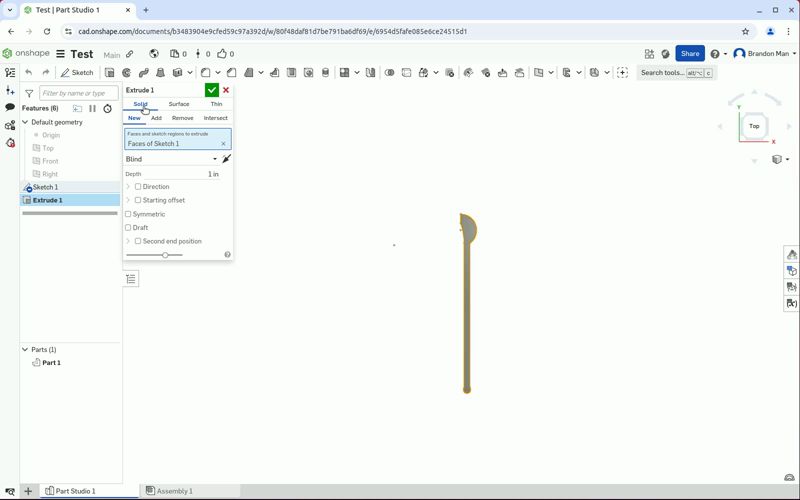
click(143, 106)
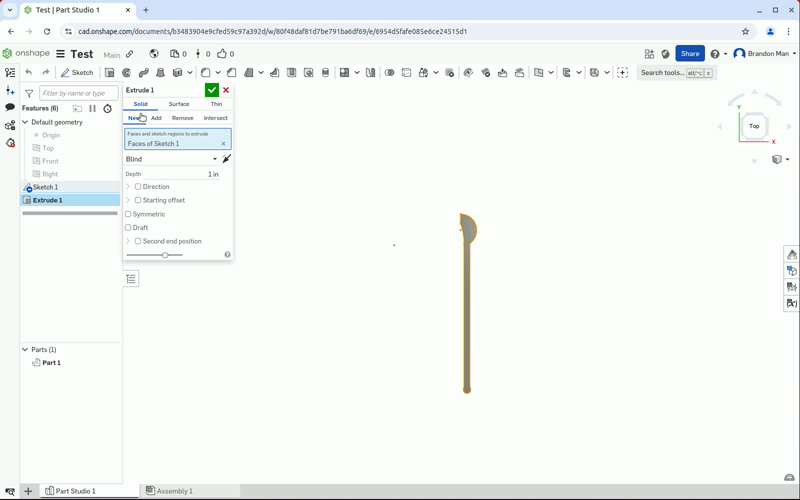
mouse_move(137, 120)
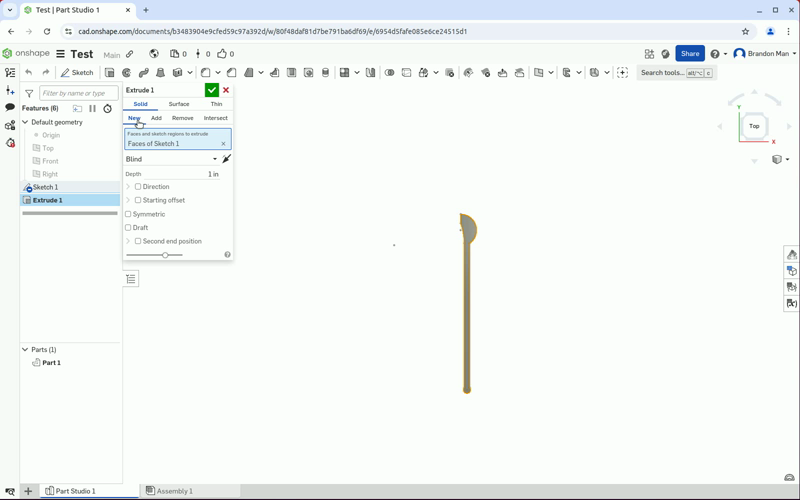
click(137, 120)
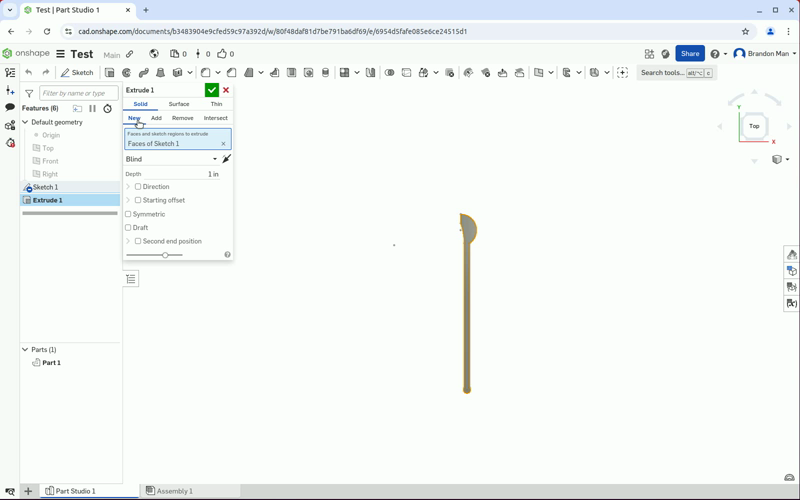
key(tab, 4)
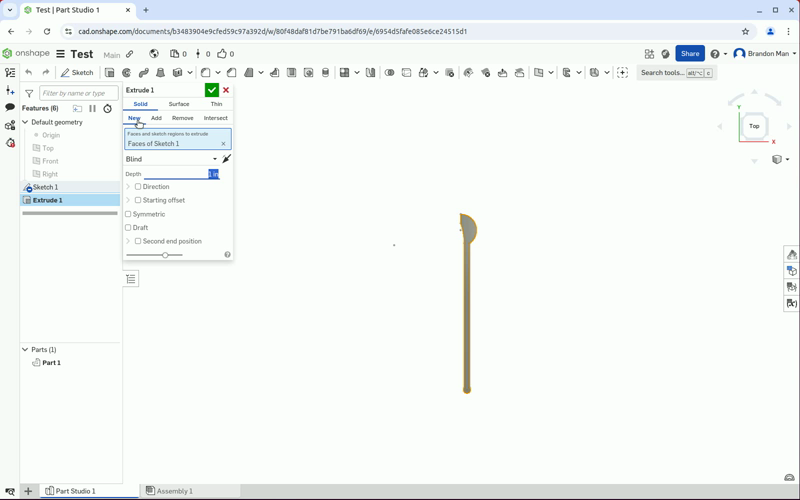
text(2.407)
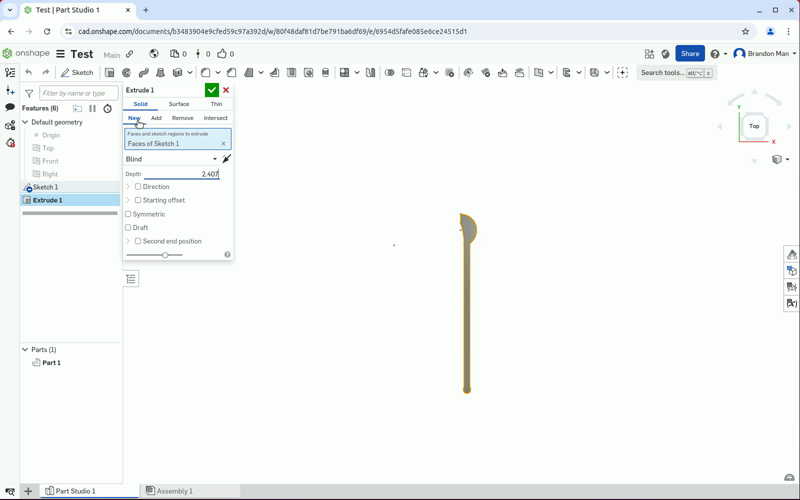
key(enter)
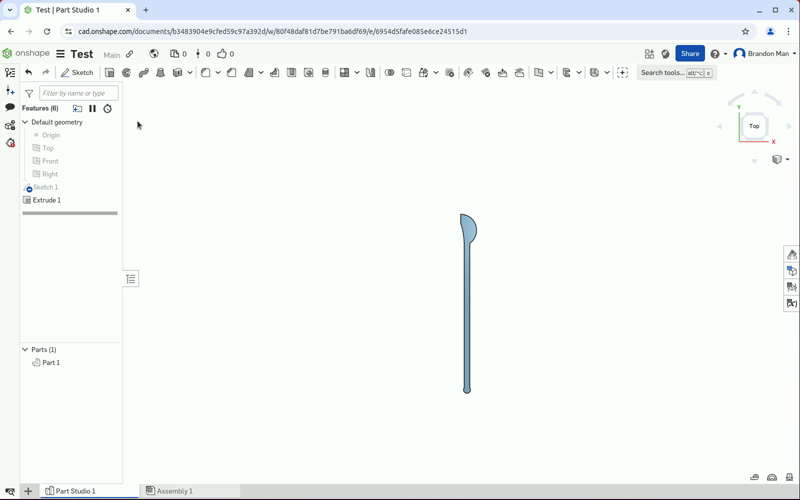
key(shift+h)
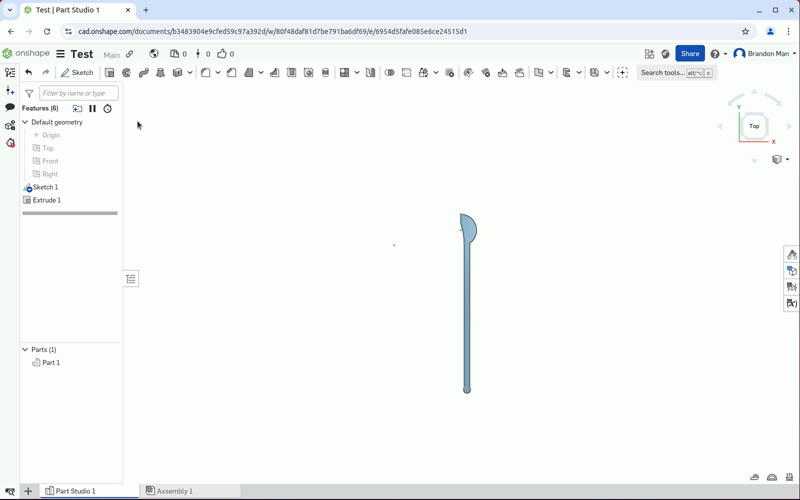
key(shift+h)
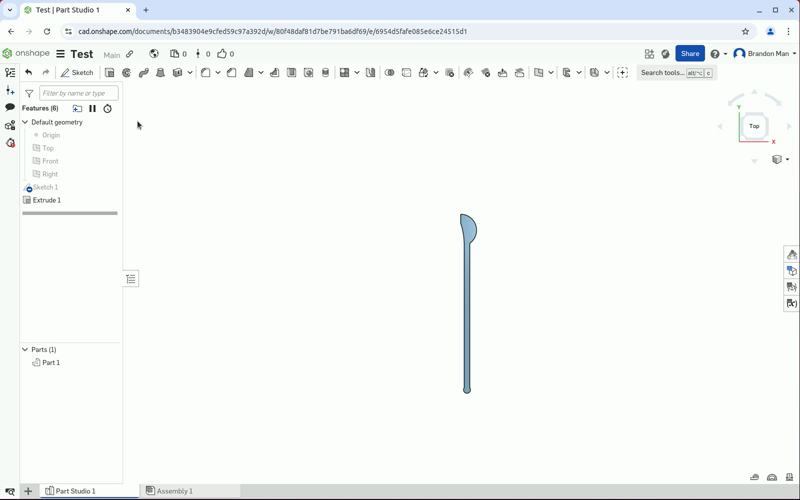
mouse_move(73, 189)
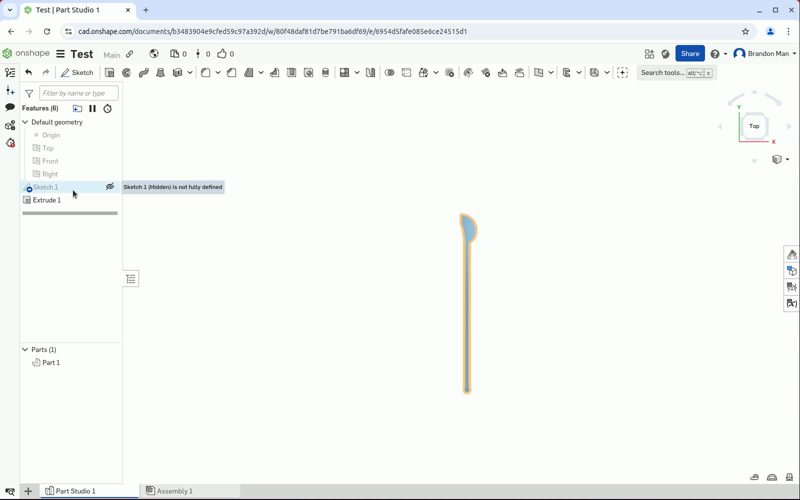
click(73, 189)
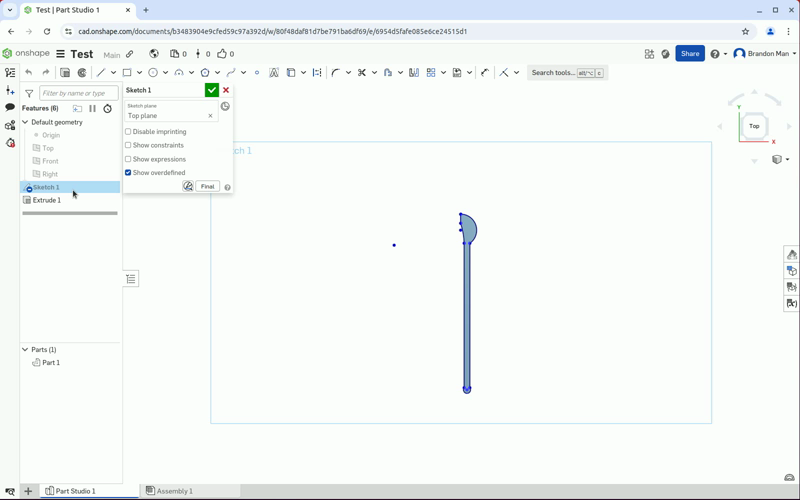
mouse_move(229, 92)
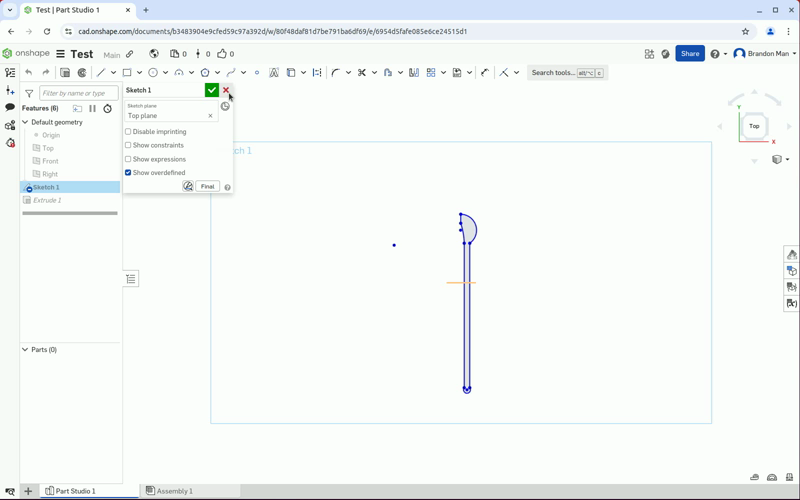
click(229, 92)
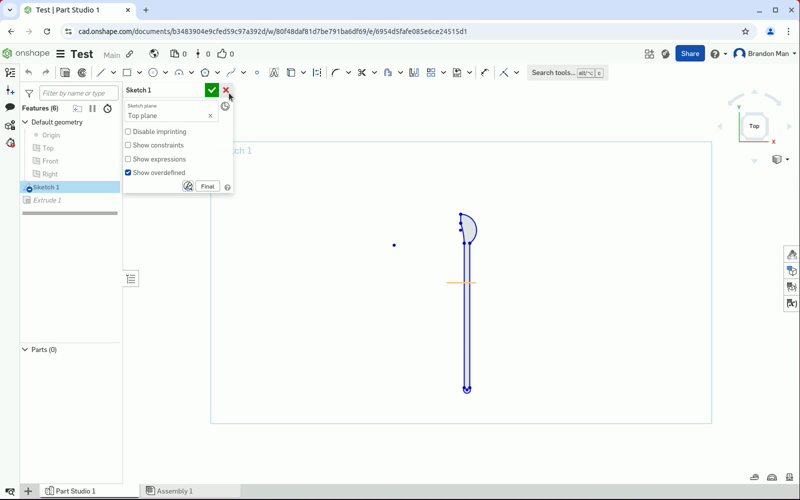
key(shift+s)
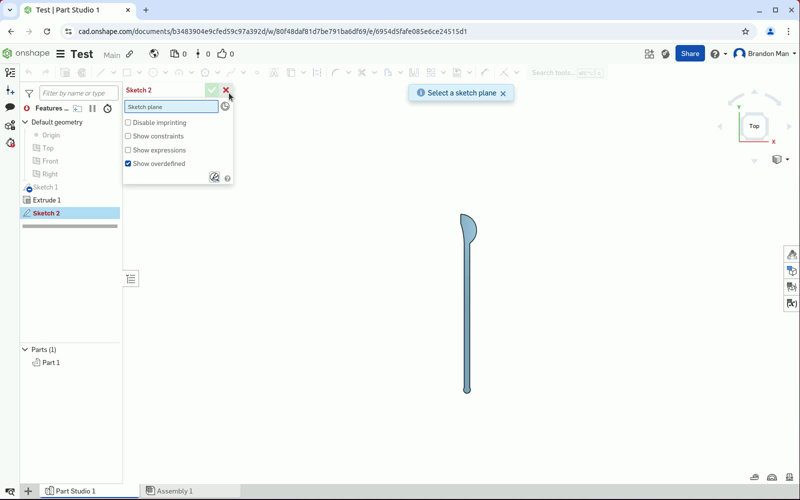
mouse_move(73, 150)
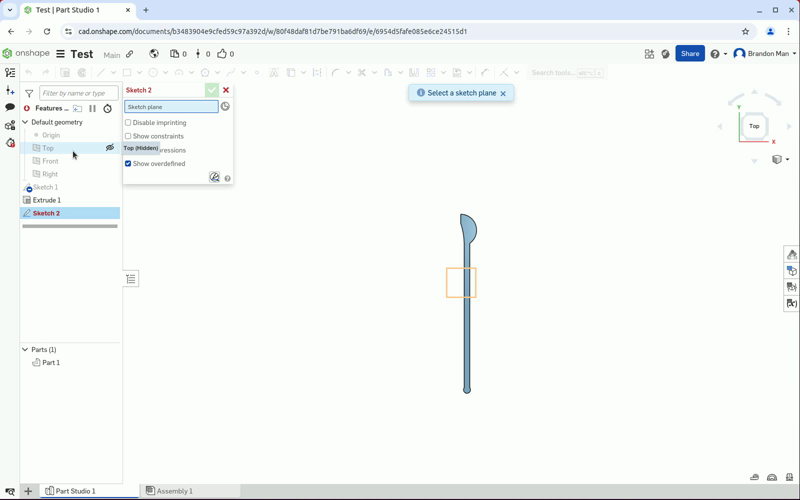
click(73, 150)
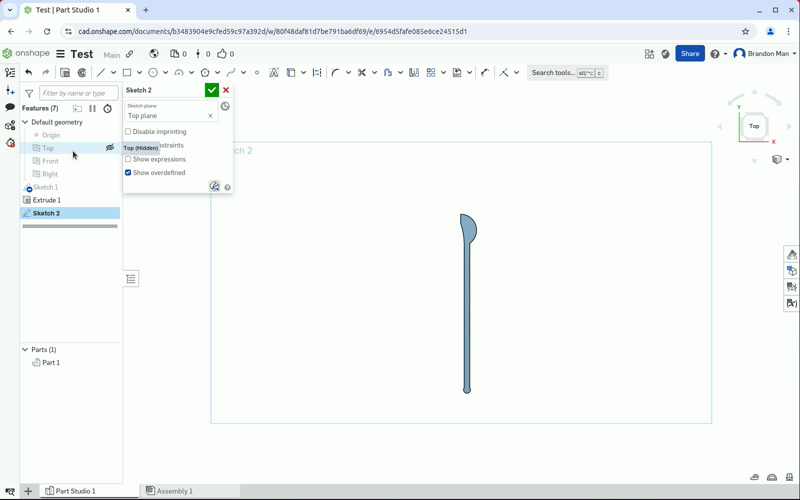
mouse_move(73, 352)
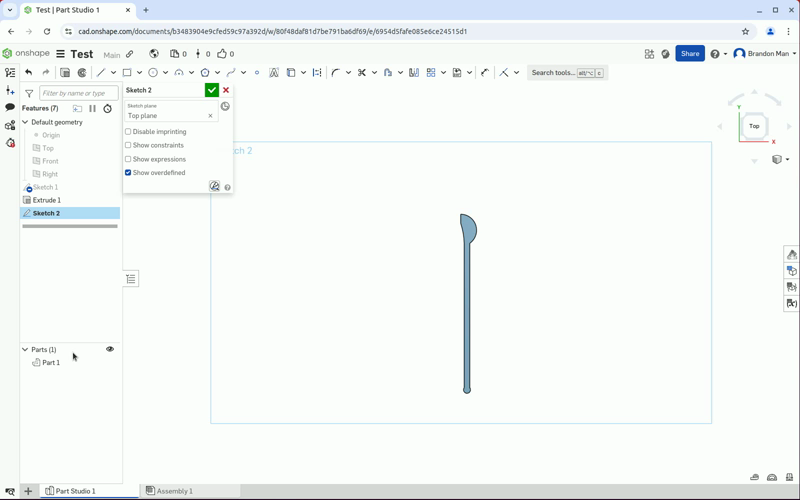
key(y)
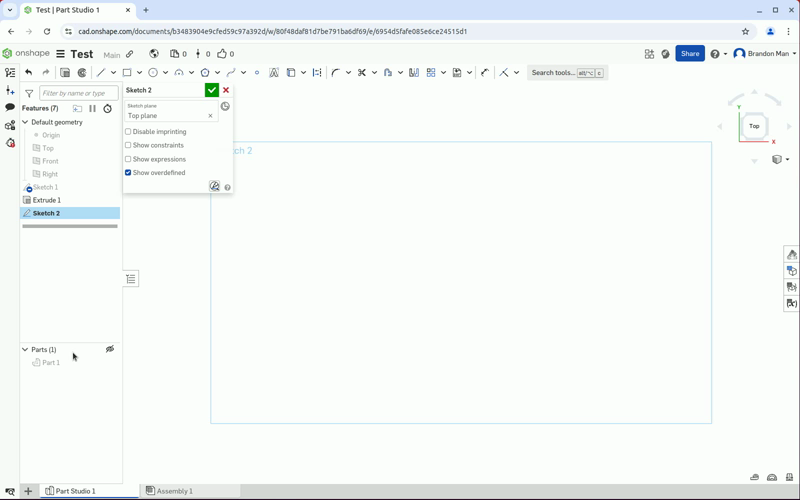
key(a)
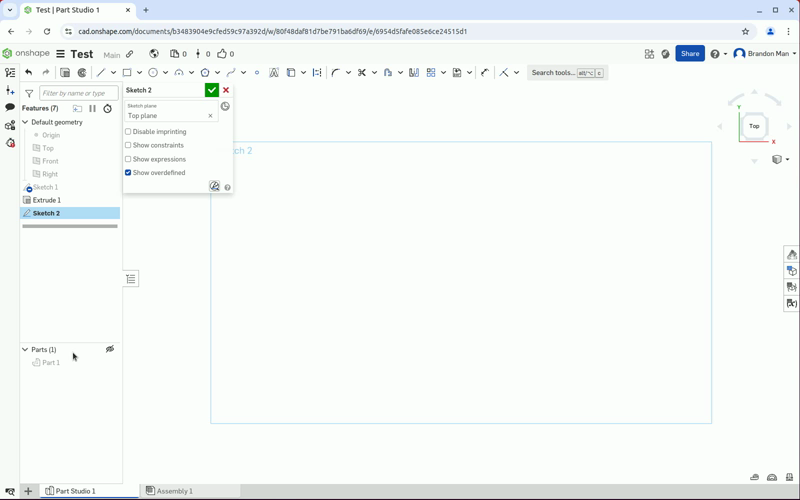
key_down(shift)
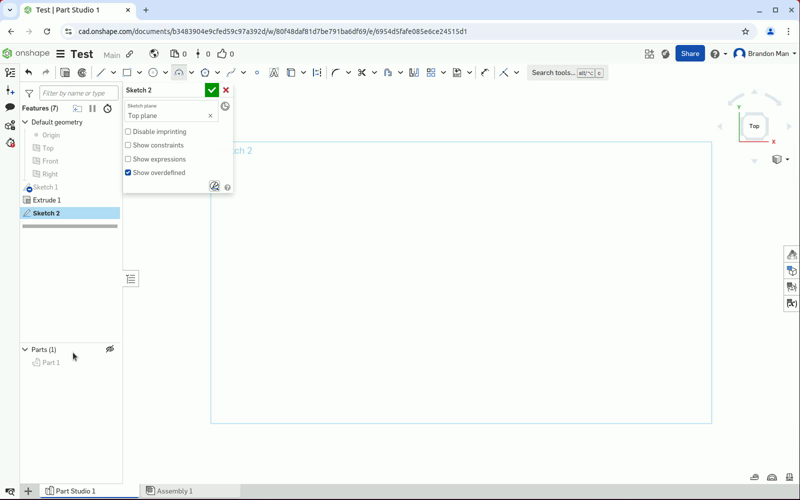
mouse_move(451, 389)
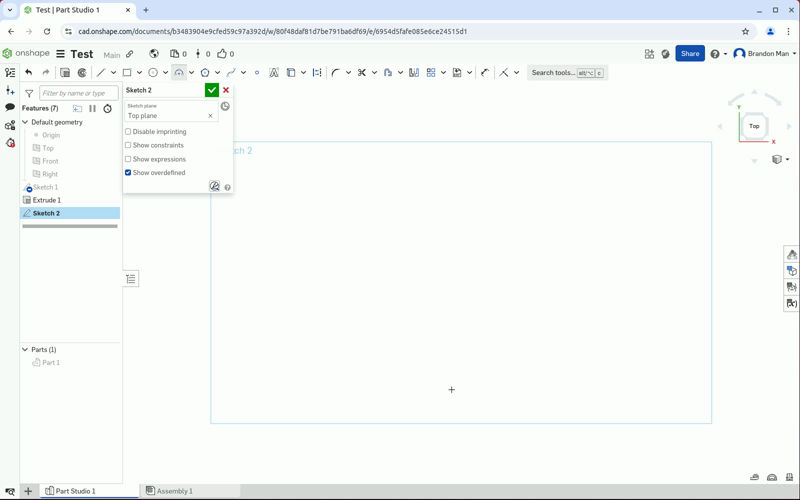
click(451, 389)
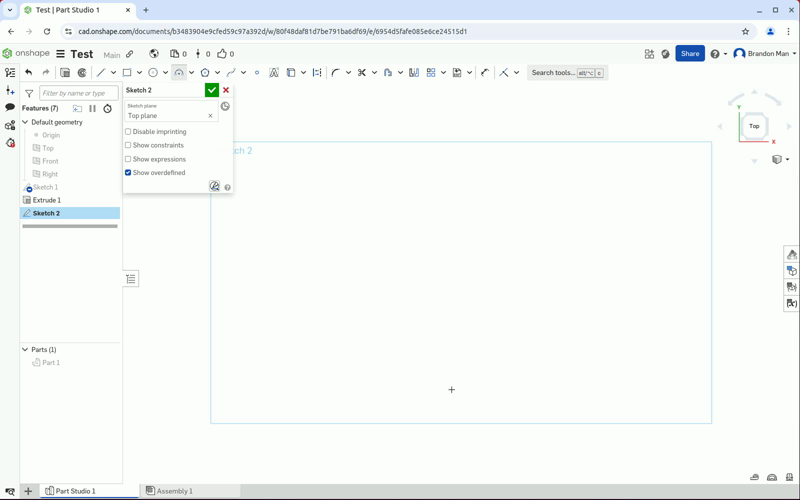
key_up(shift)
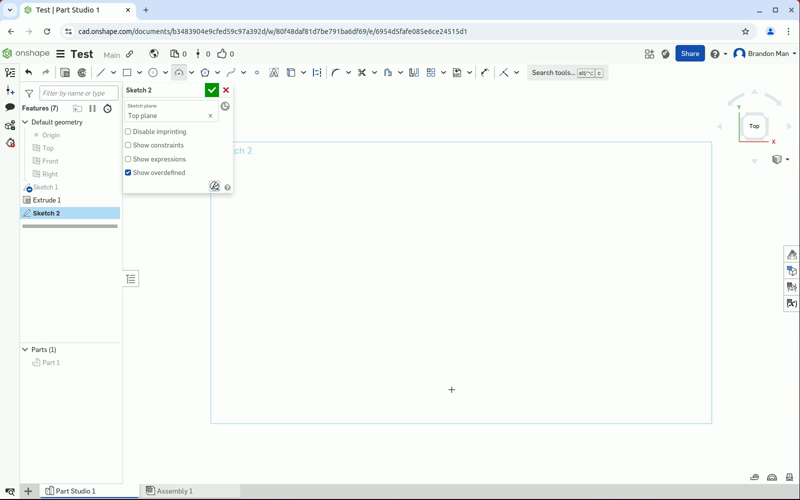
key_down(shift)
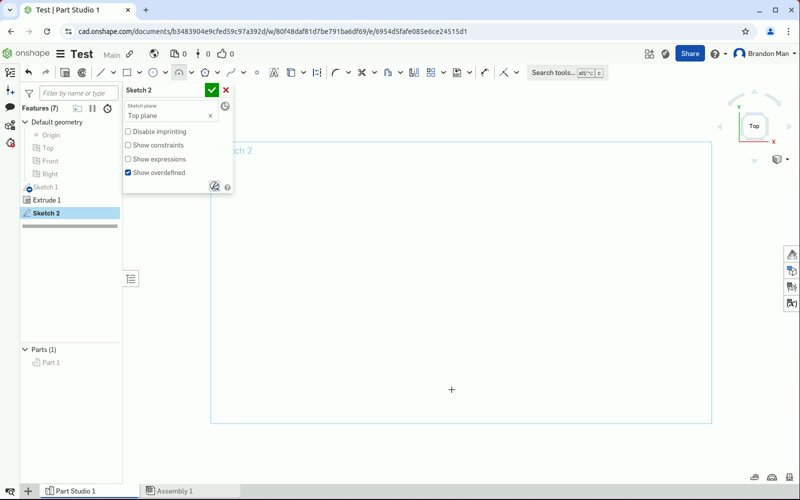
mouse_move(456, 389)
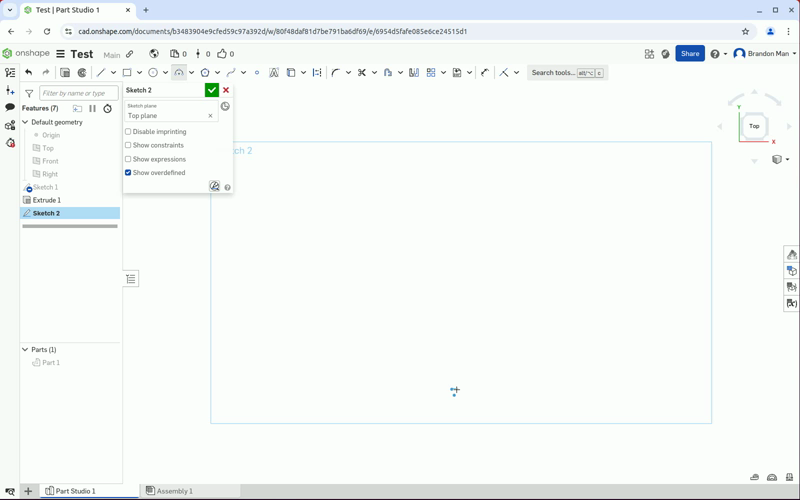
scroll(6)
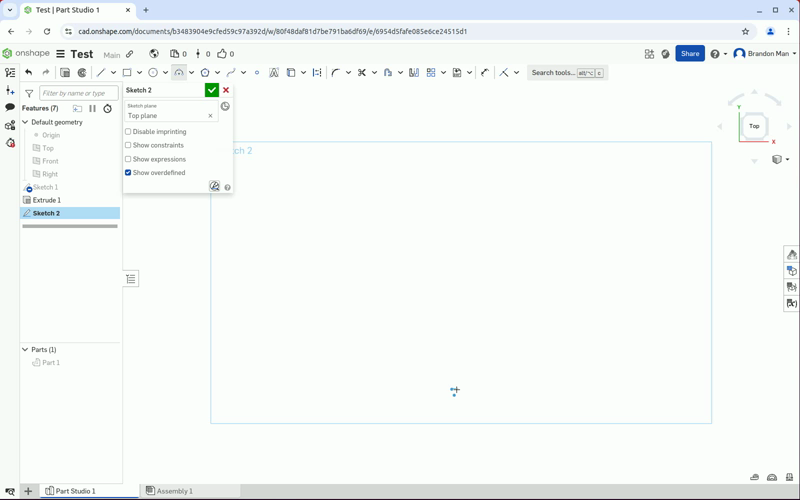
scroll(6)
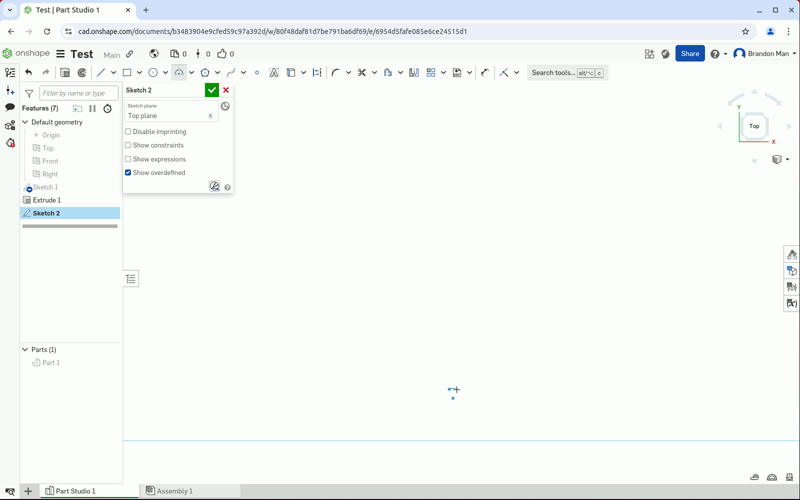
scroll(6)
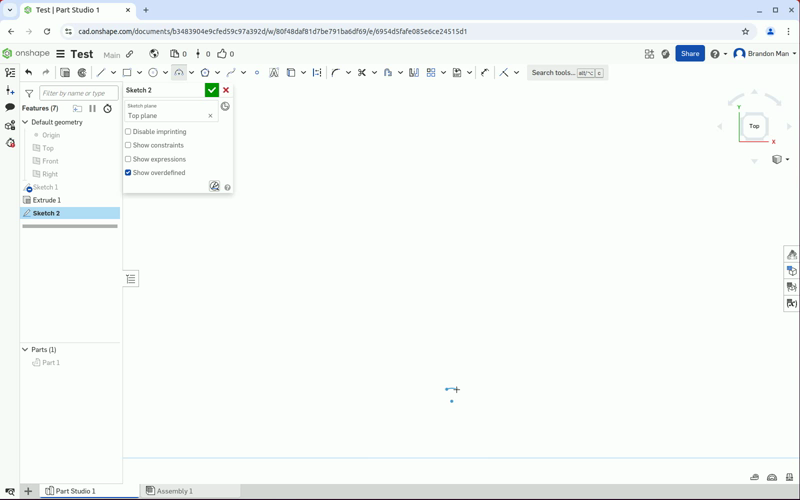
scroll(6)
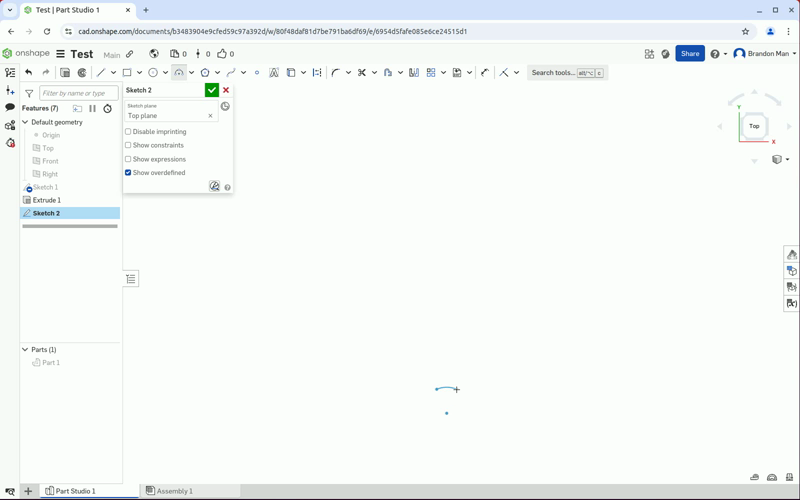
scroll(6)
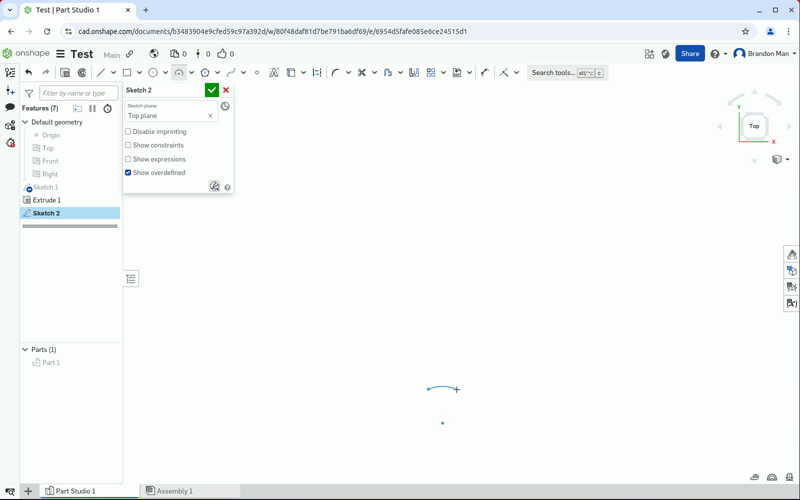
scroll(6)
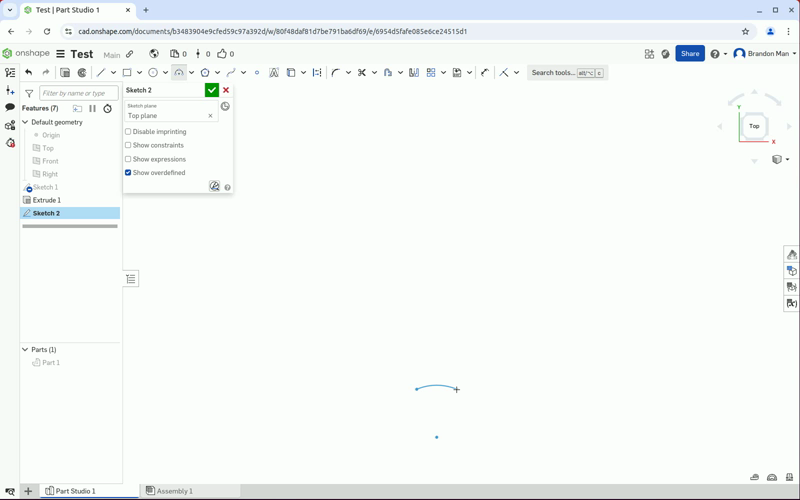
scroll(6)
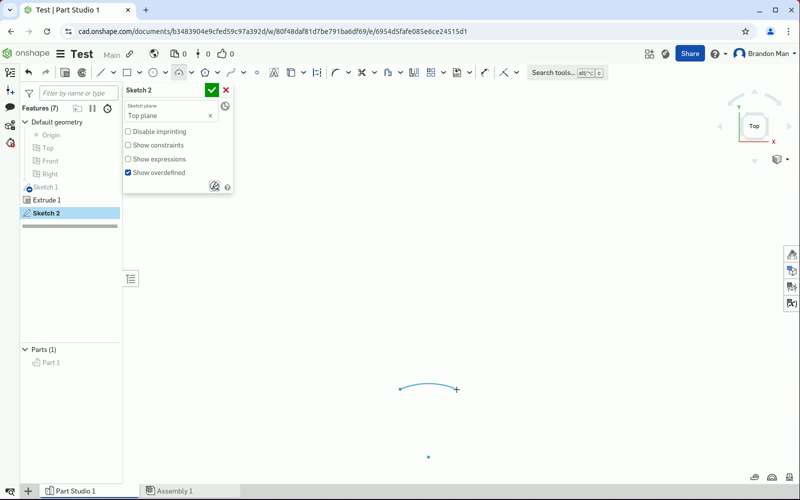
click(456, 389)
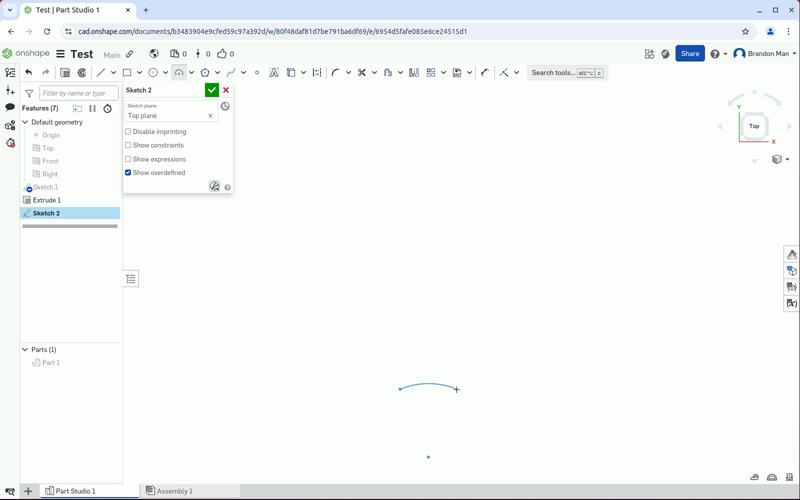
scroll(-6)
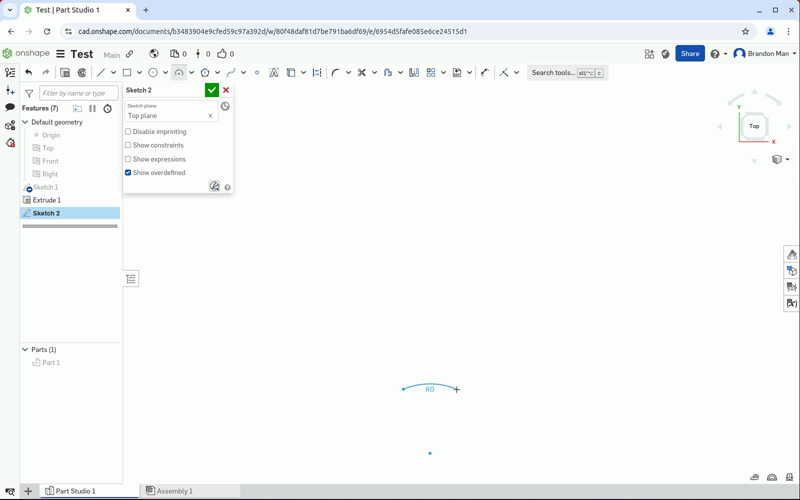
scroll(-6)
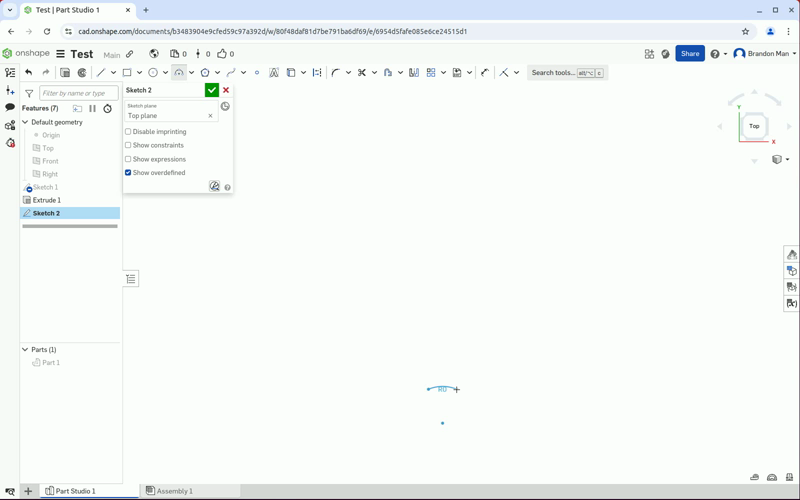
scroll(-6)
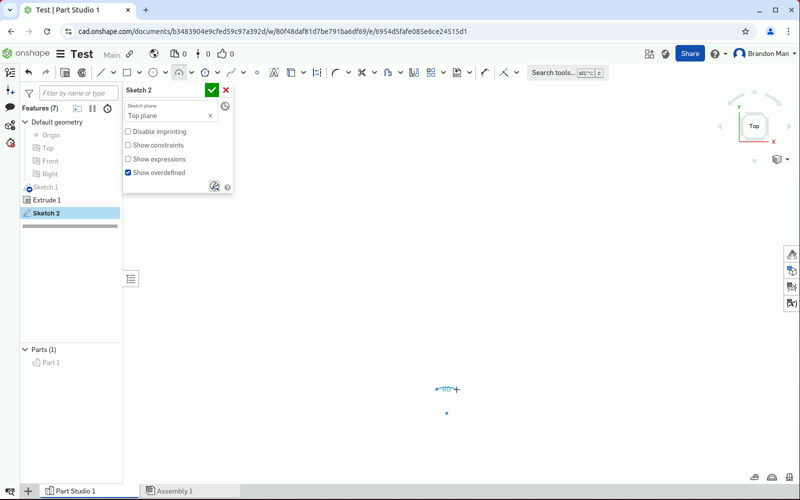
scroll(-6)
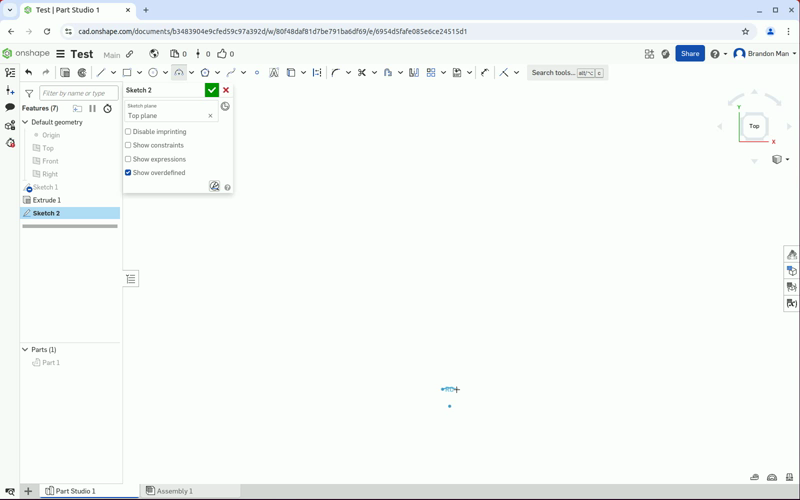
scroll(-6)
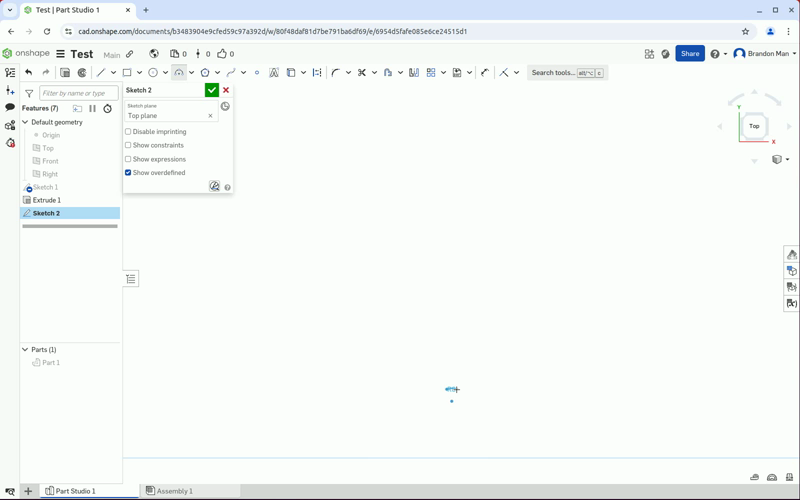
scroll(-6)
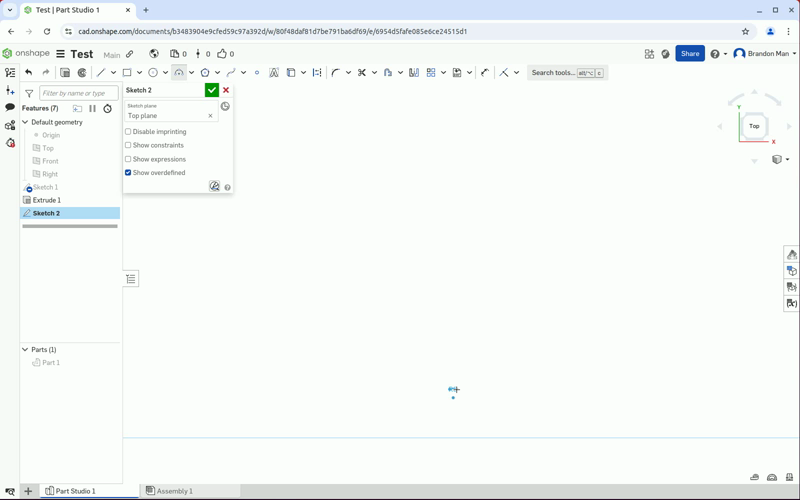
scroll(-6)
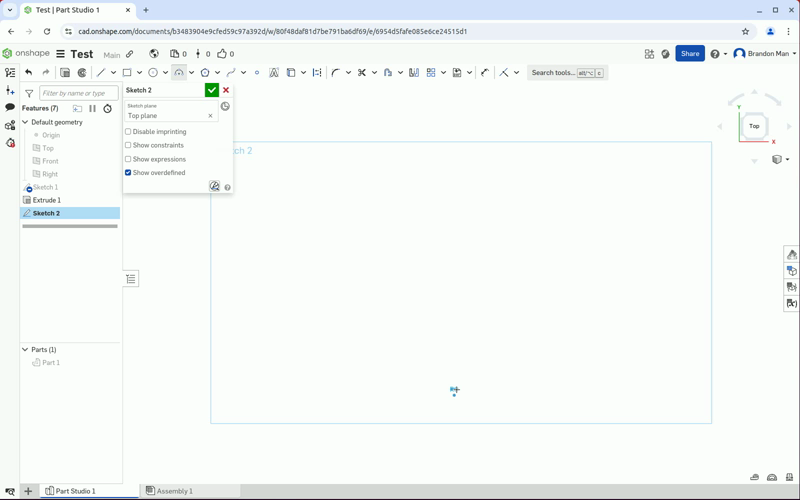
mouse_move(454, 395)
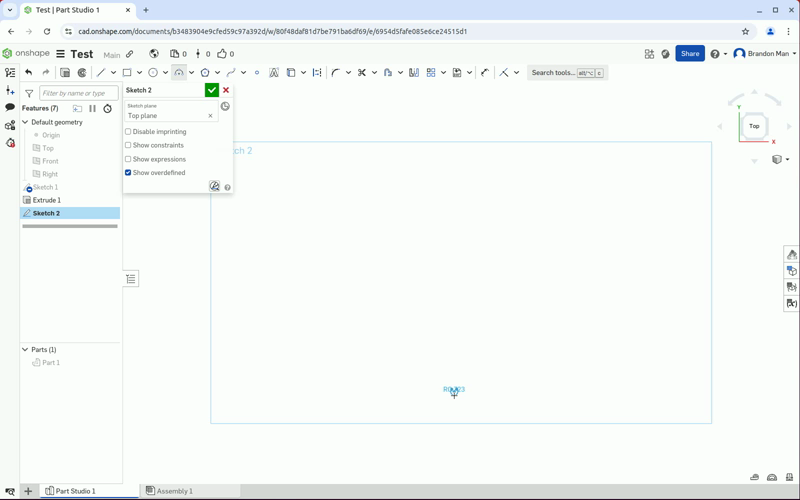
scroll(6)
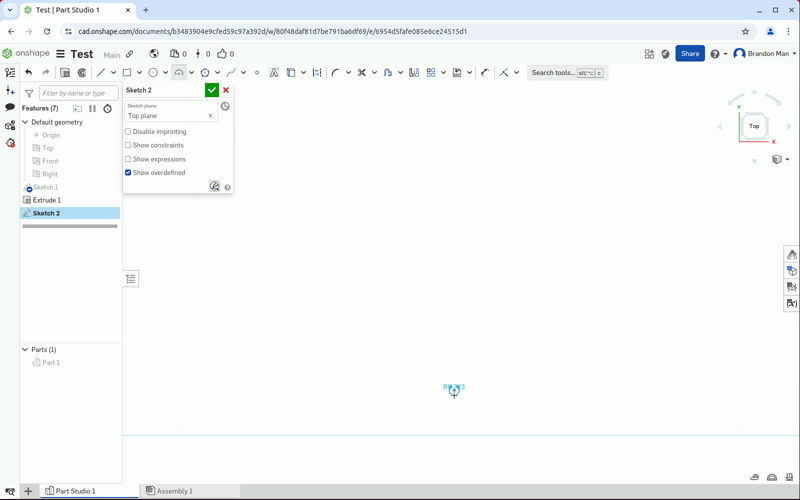
scroll(6)
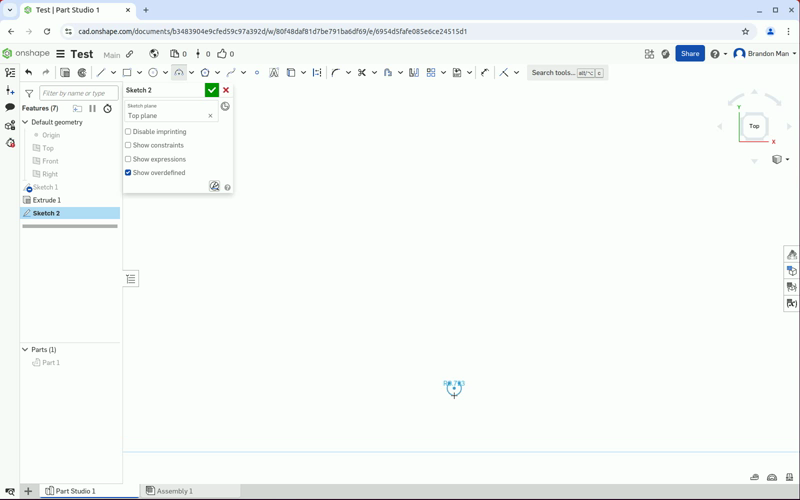
scroll(6)
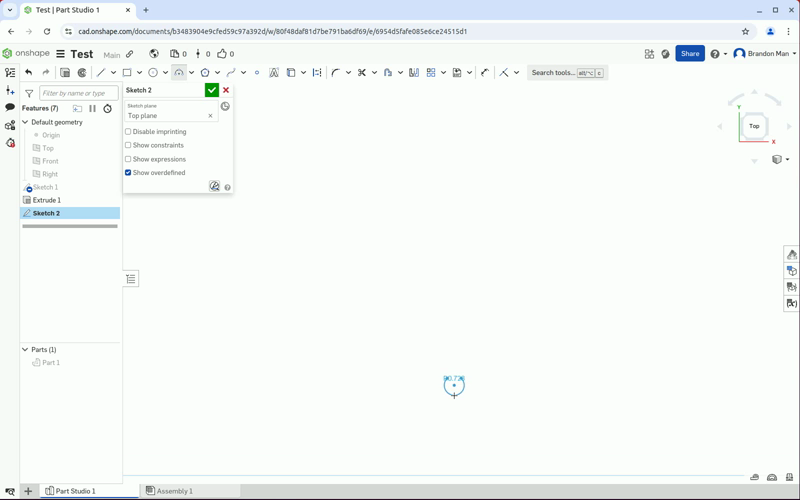
scroll(6)
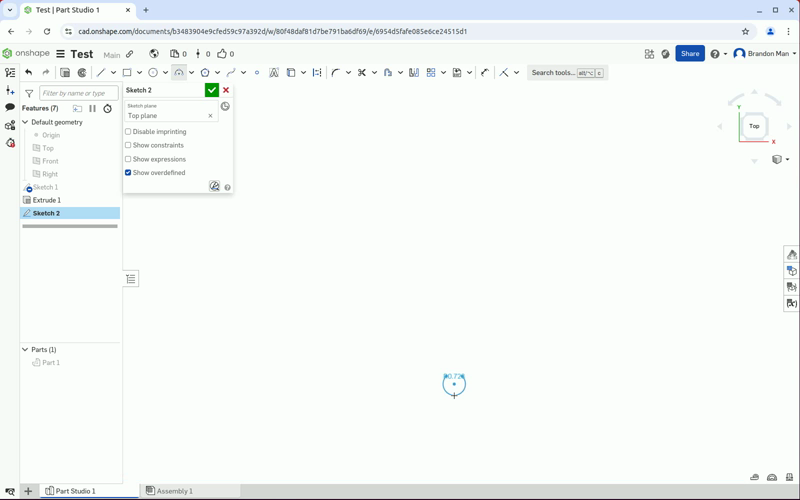
scroll(6)
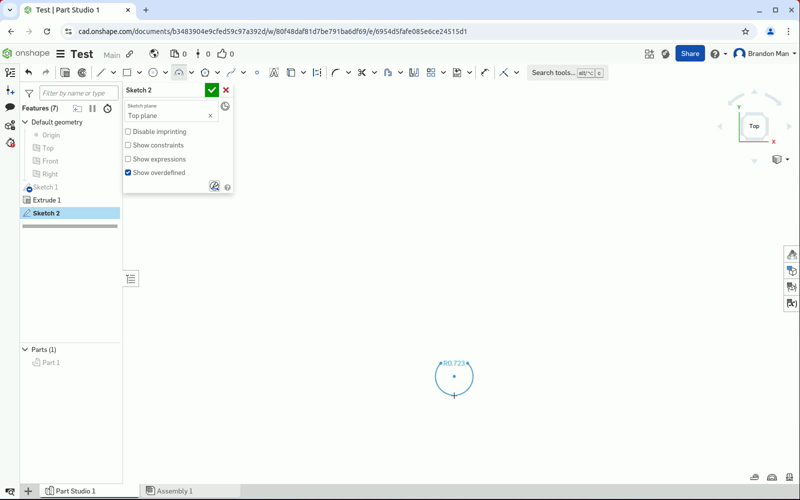
scroll(6)
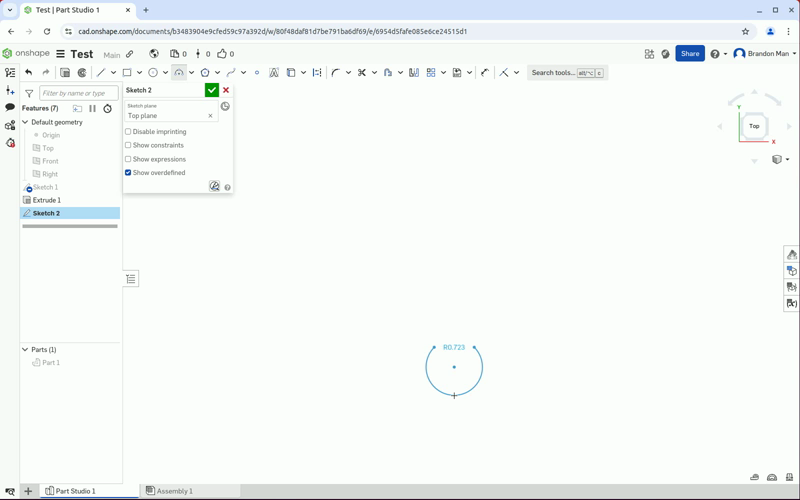
scroll(6)
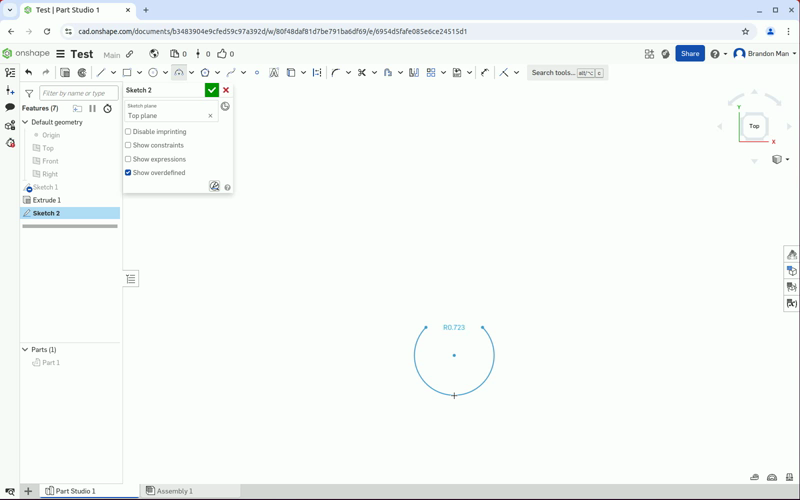
click(454, 395)
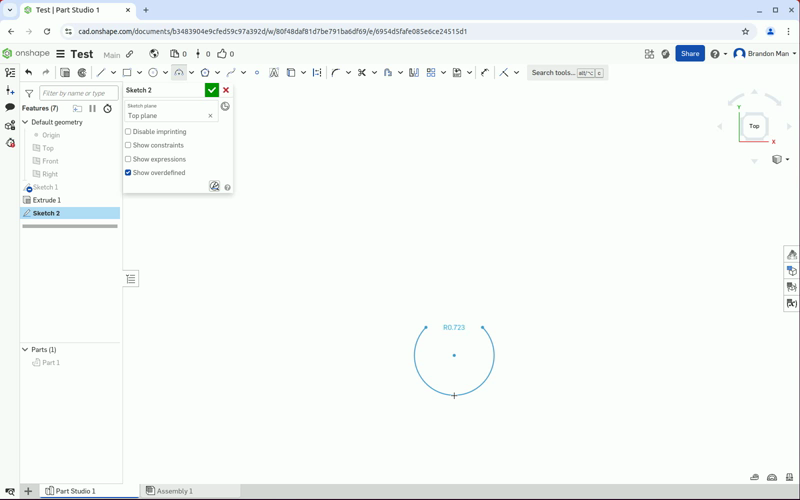
scroll(-6)
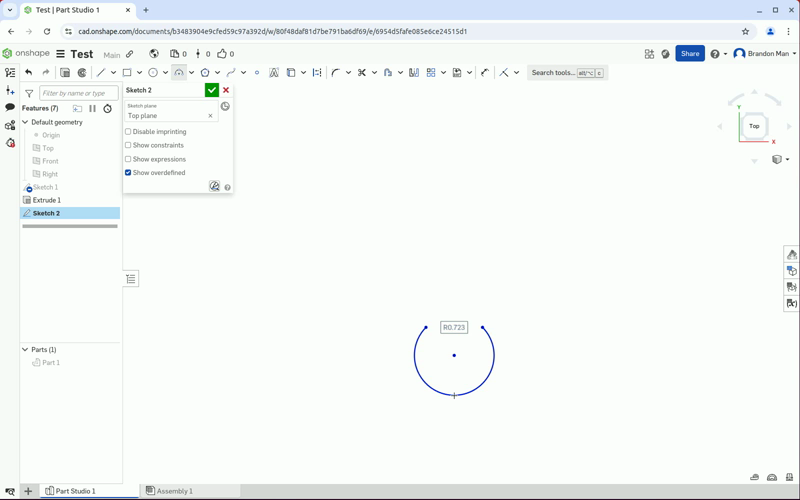
scroll(-6)
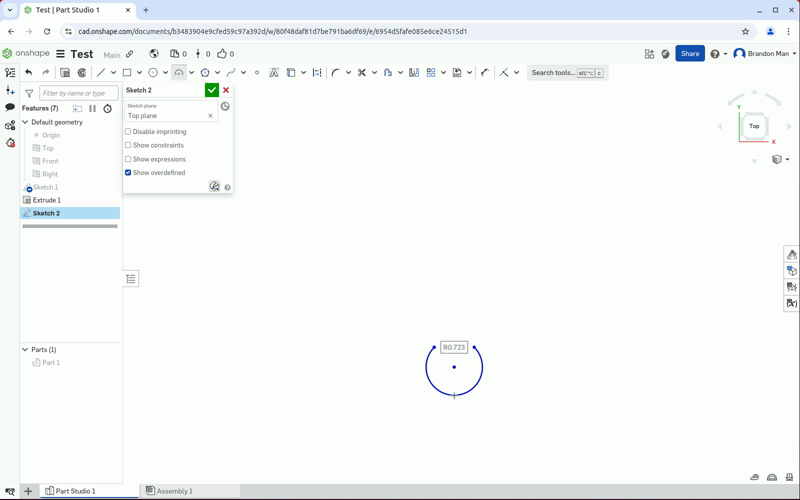
scroll(-6)
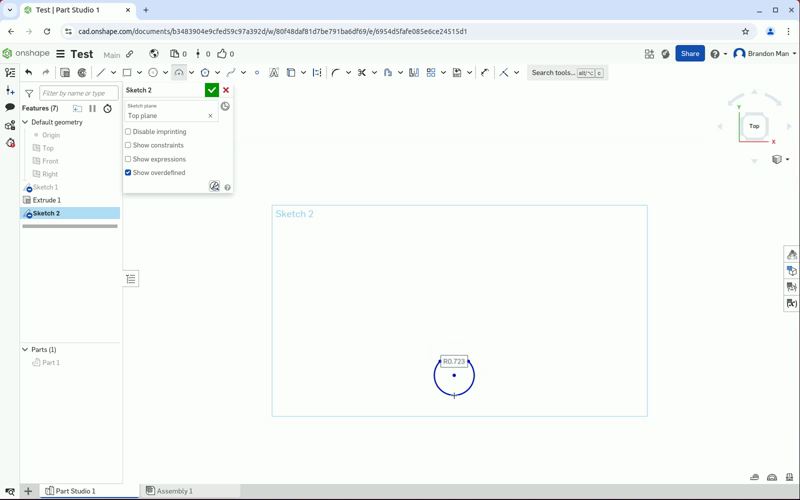
scroll(-6)
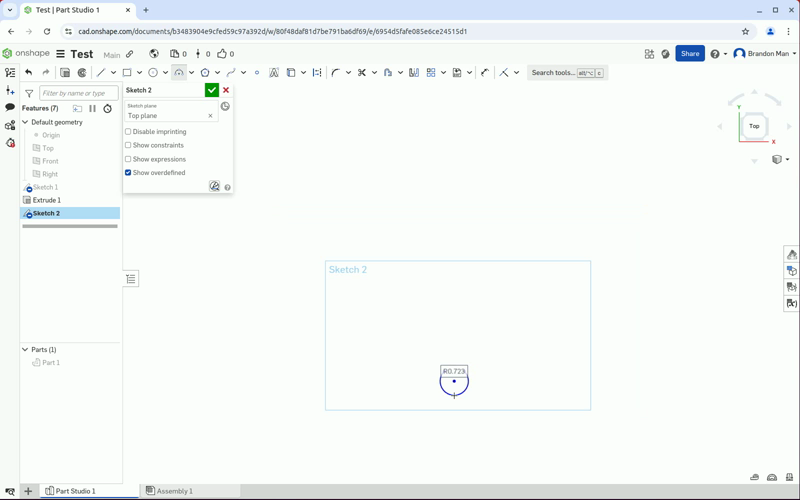
scroll(-6)
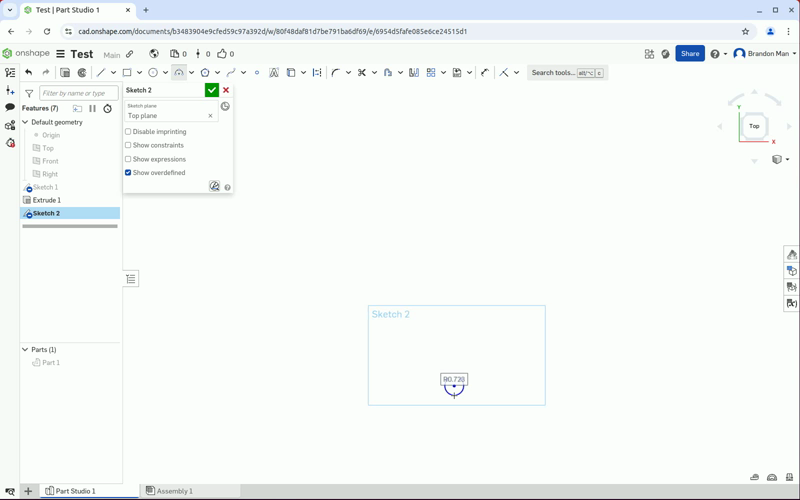
scroll(-6)
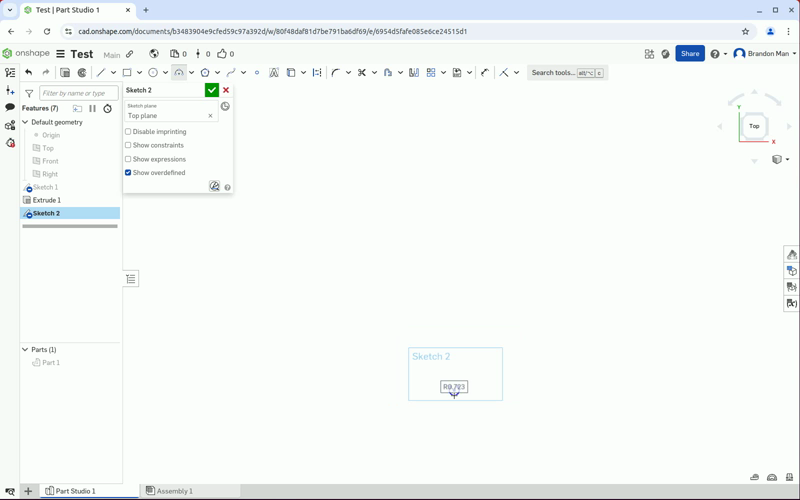
scroll(-6)
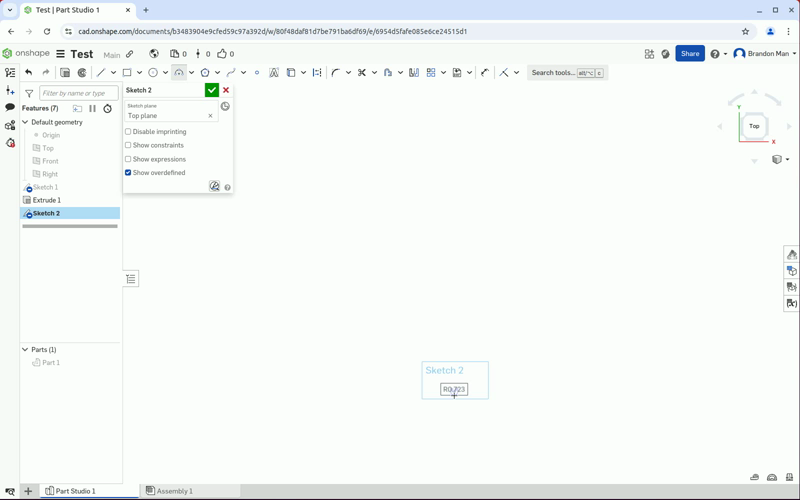
key_up(shift)
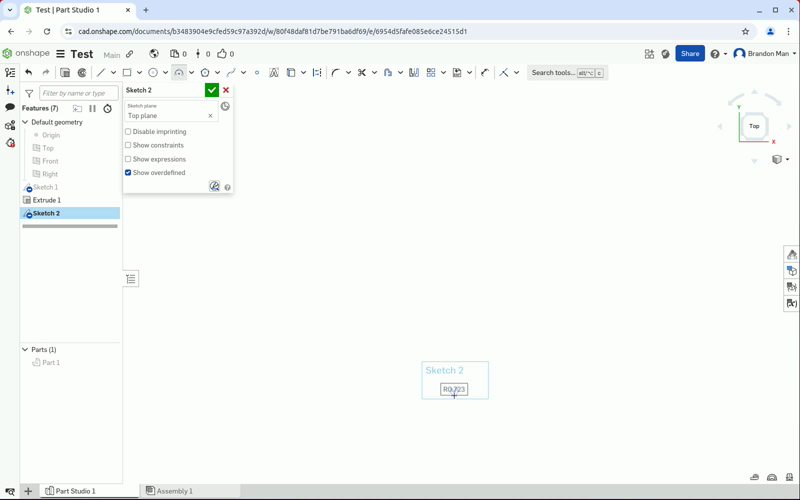
key(esc)
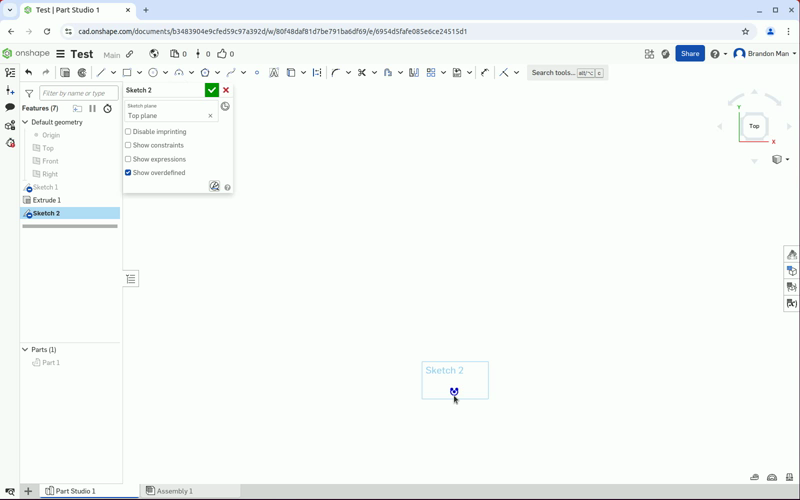
key(l)
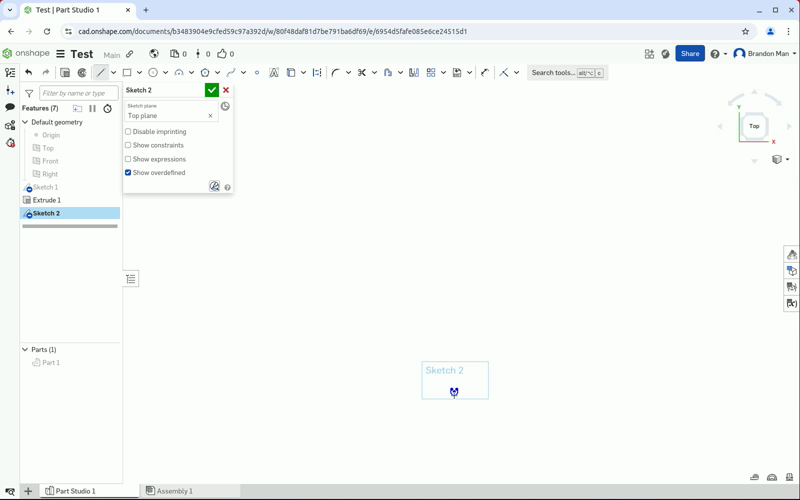
mouse_move(456, 389)
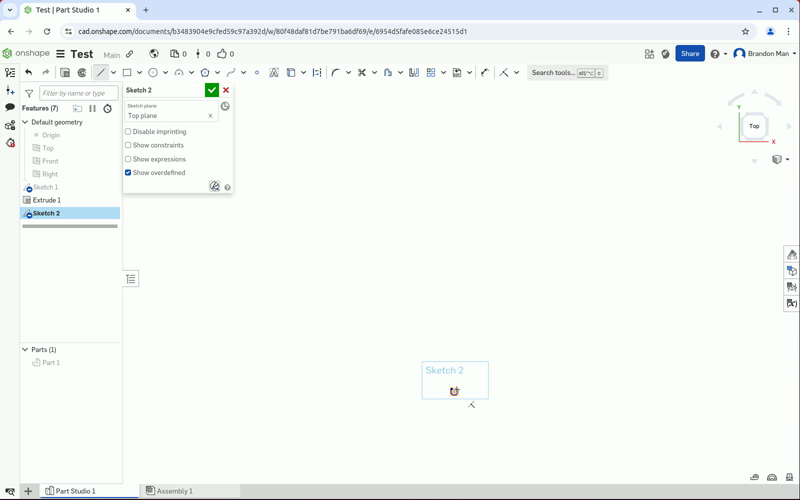
scroll(6)
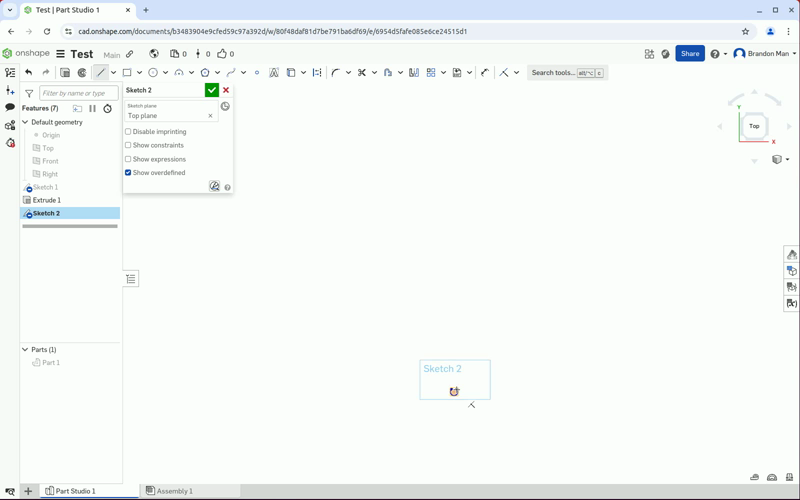
scroll(6)
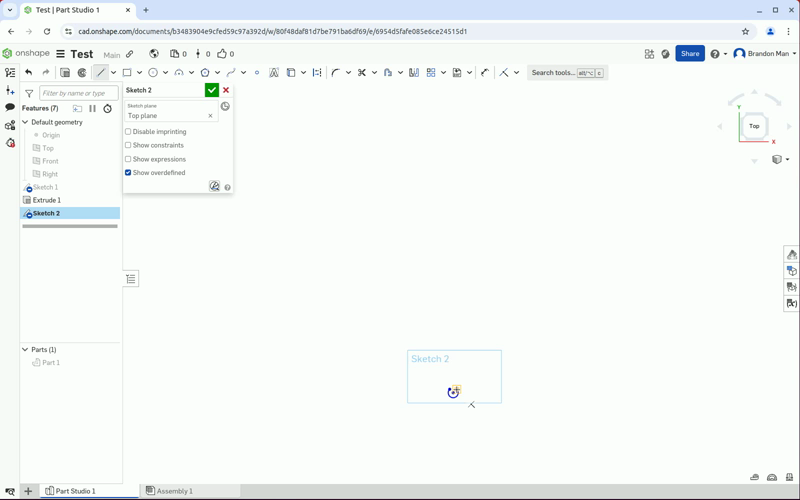
scroll(6)
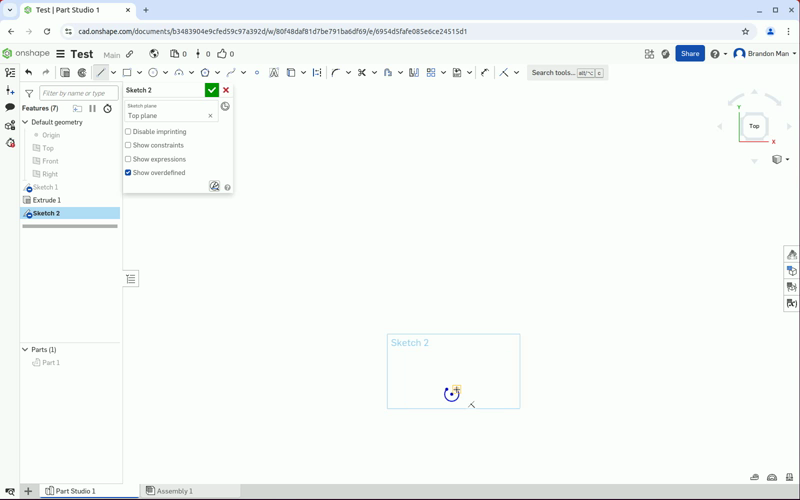
scroll(6)
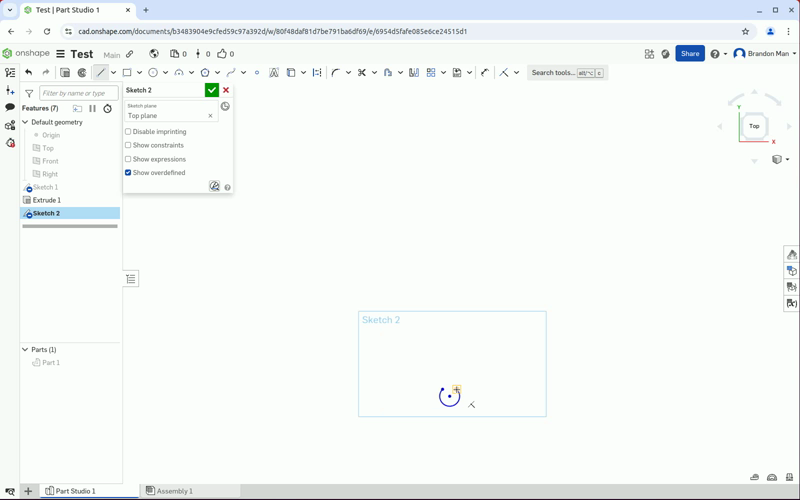
scroll(6)
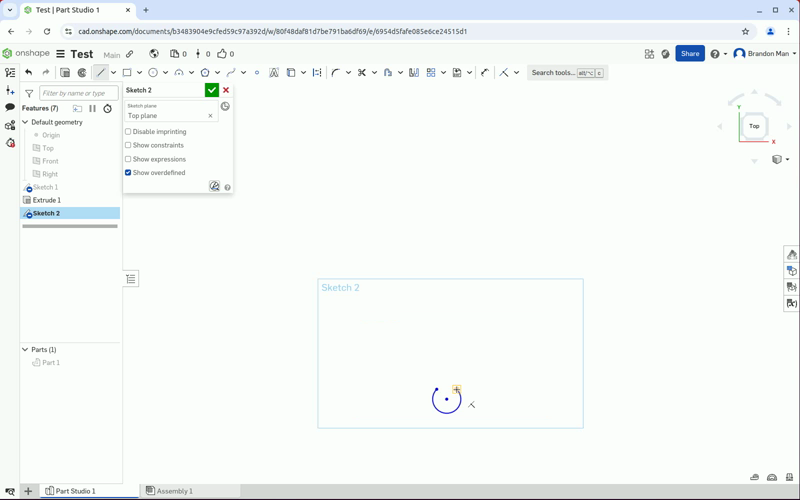
scroll(6)
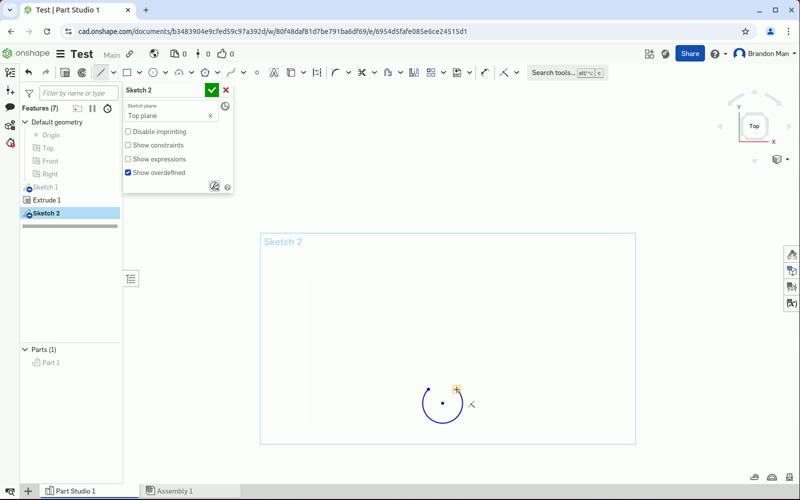
scroll(6)
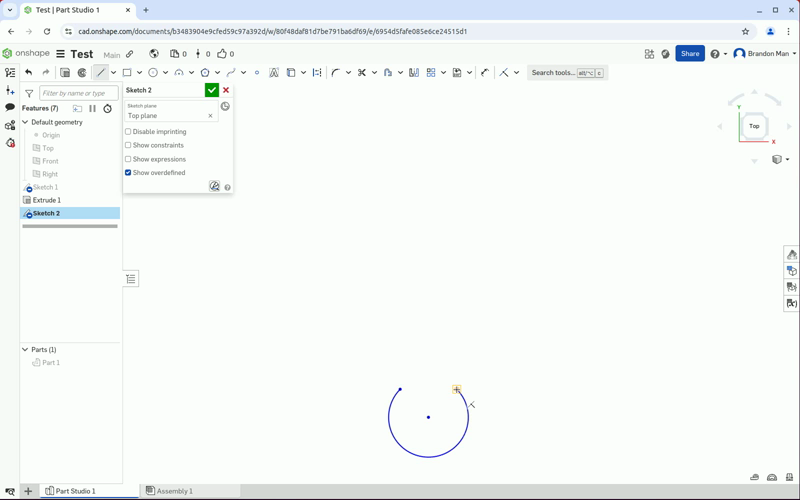
click(456, 389)
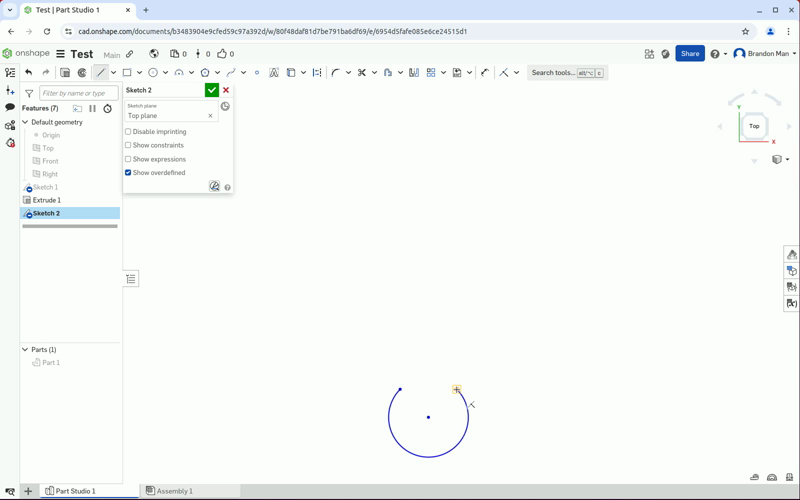
scroll(-6)
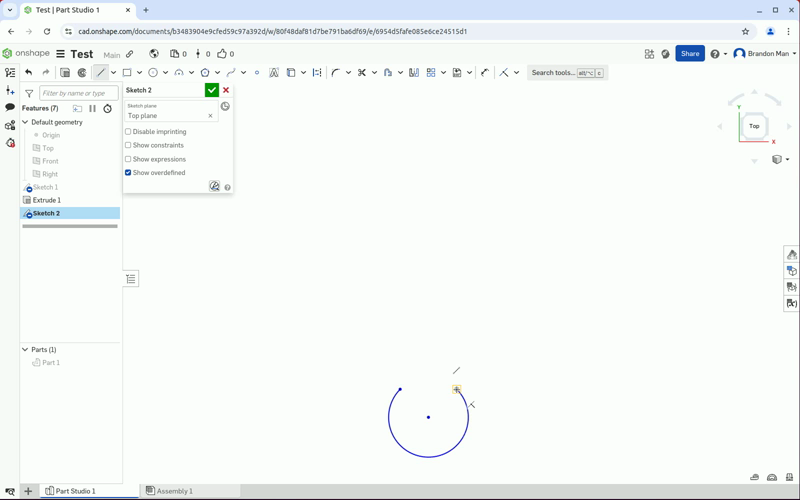
scroll(-6)
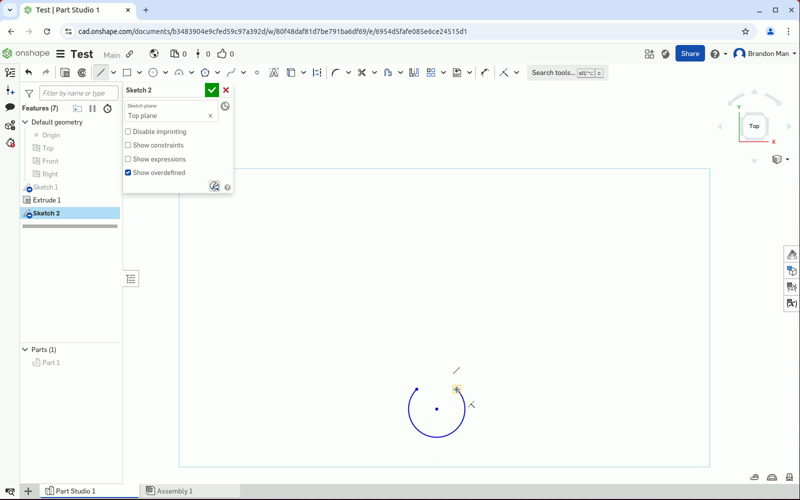
scroll(-6)
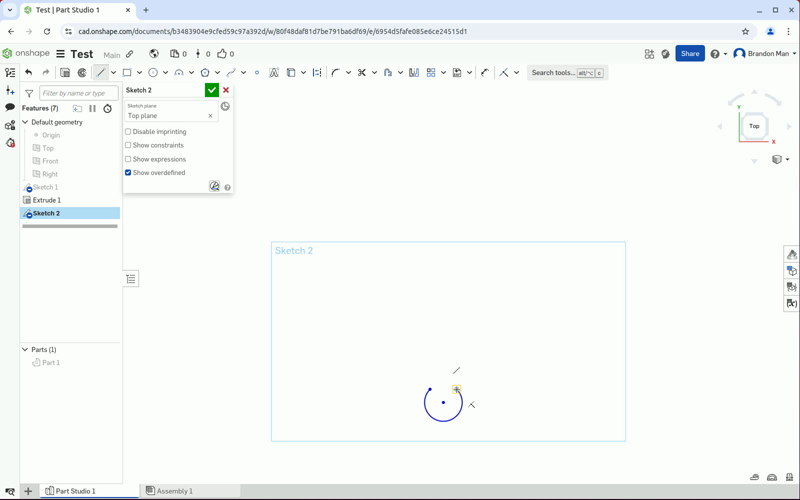
scroll(-6)
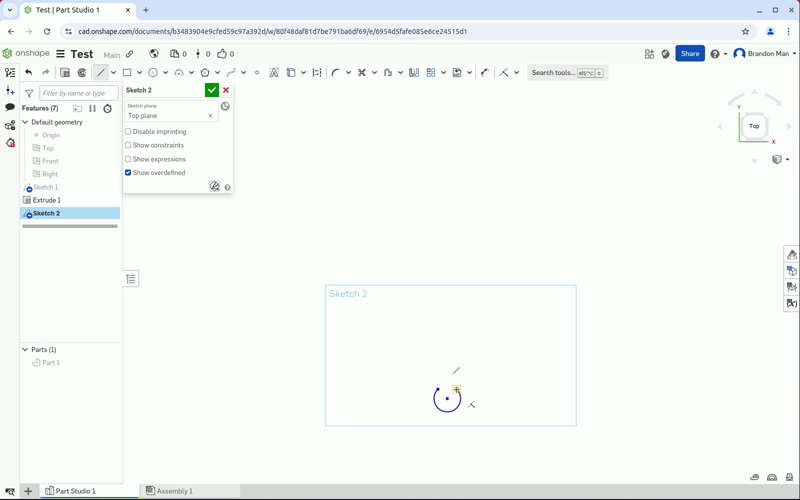
scroll(-6)
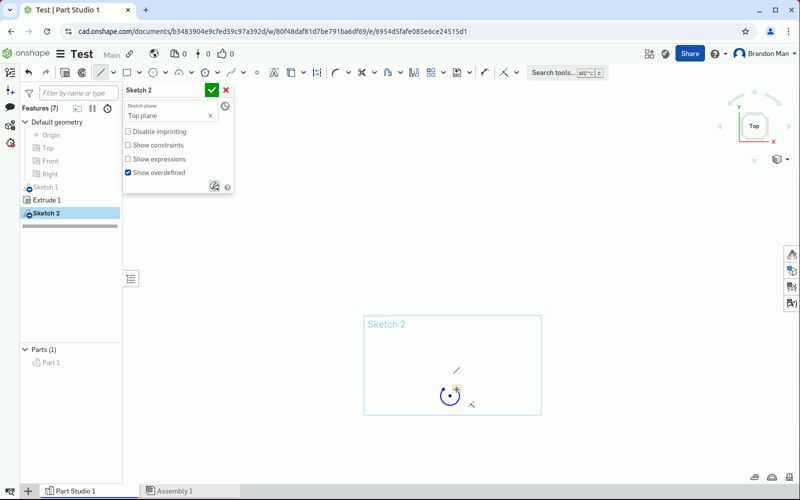
scroll(-6)
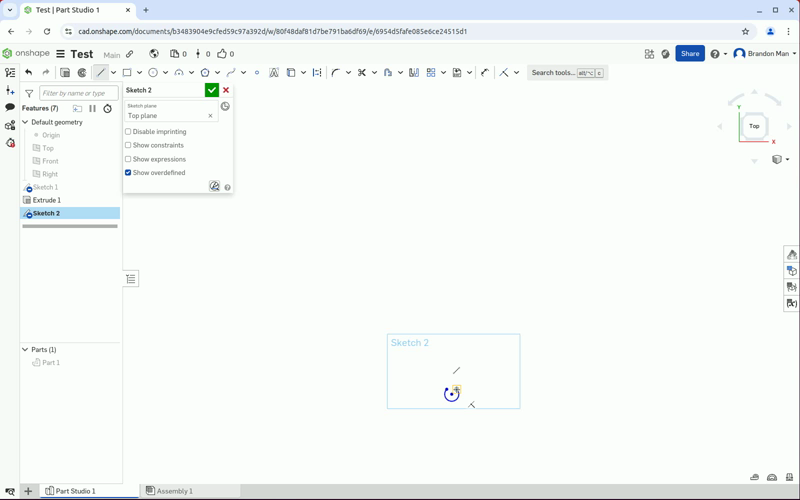
scroll(-6)
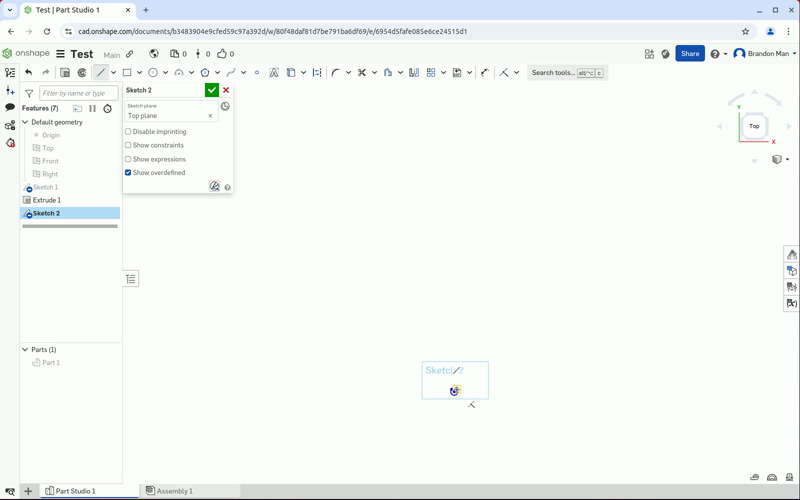
key_down(shift)
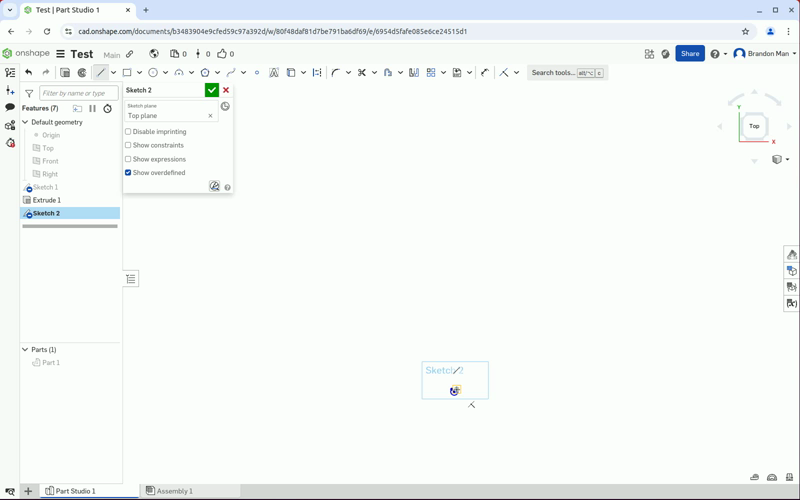
mouse_move(456, 244)
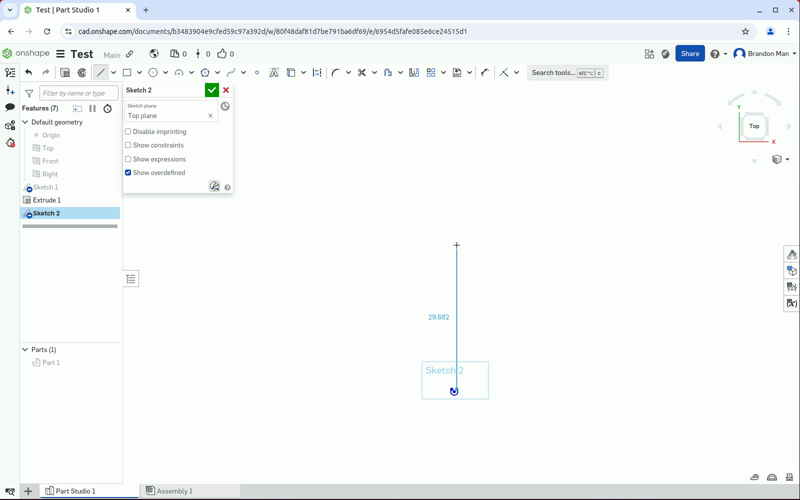
click(456, 244)
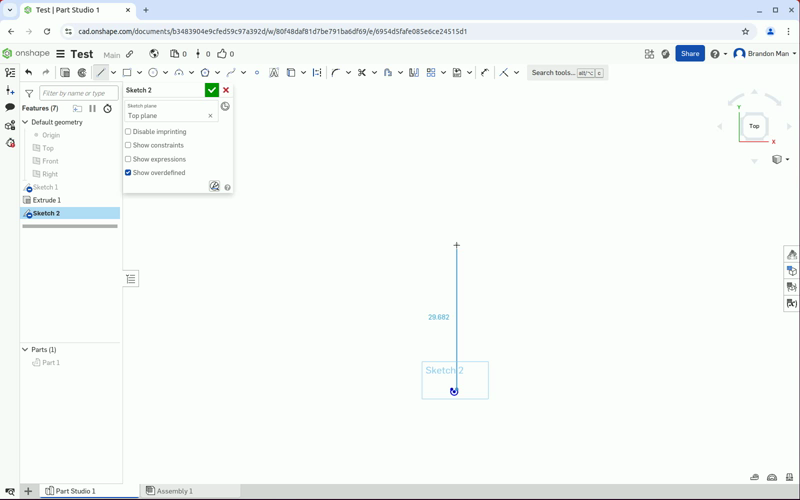
key_up(shift)
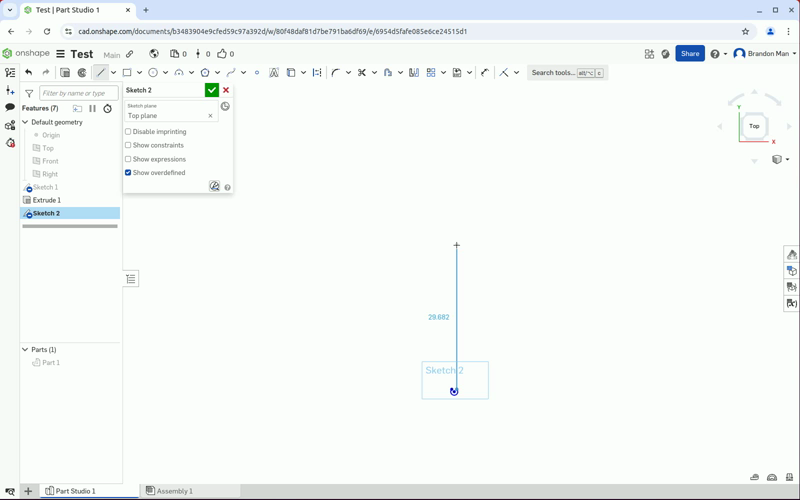
key(esc)
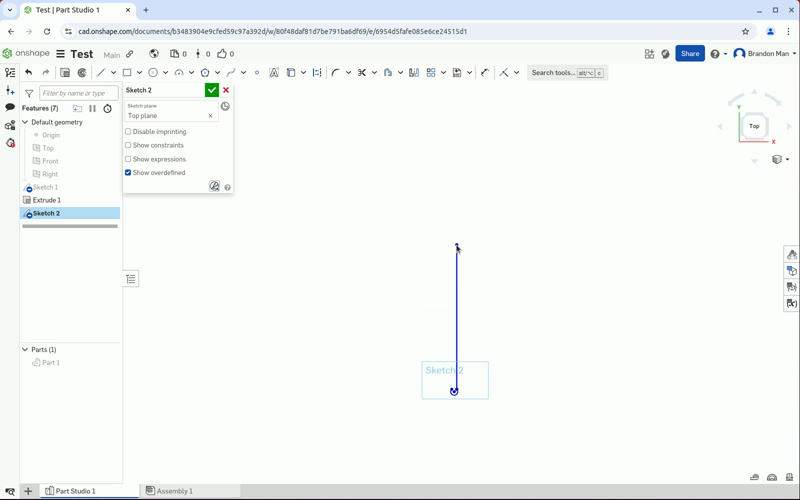
key(a)
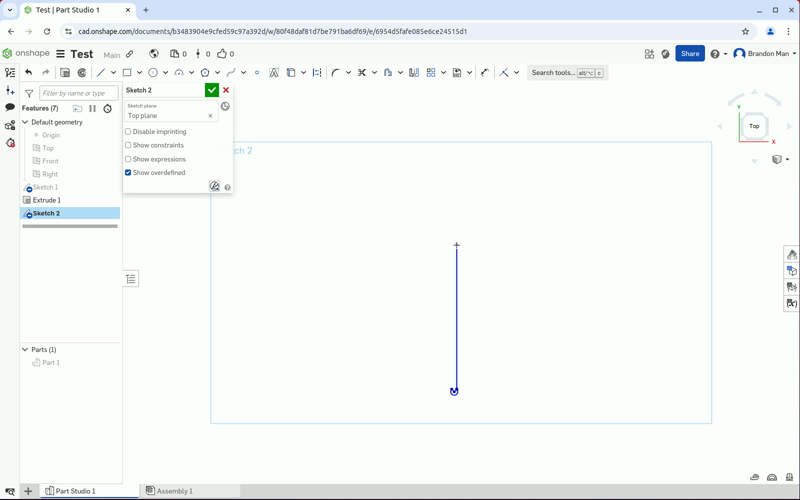
mouse_move(456, 244)
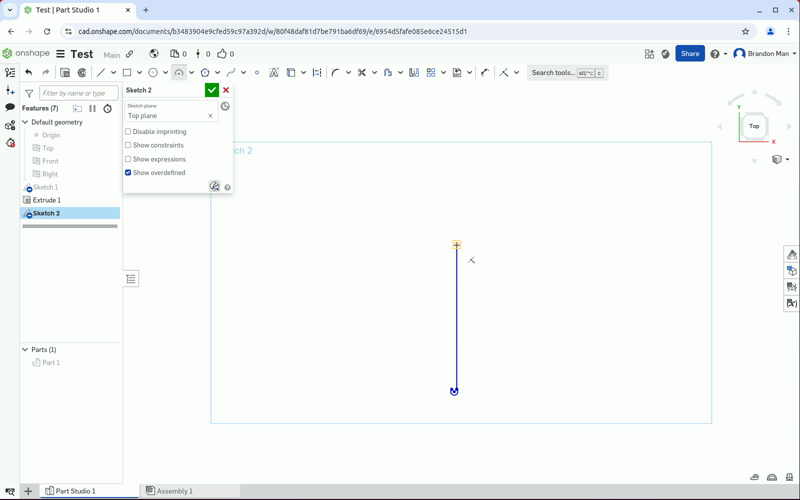
click(456, 244)
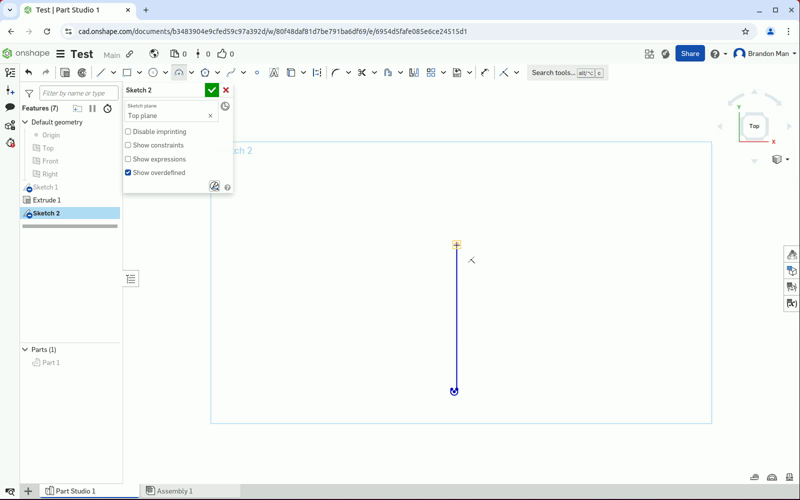
key_down(shift)
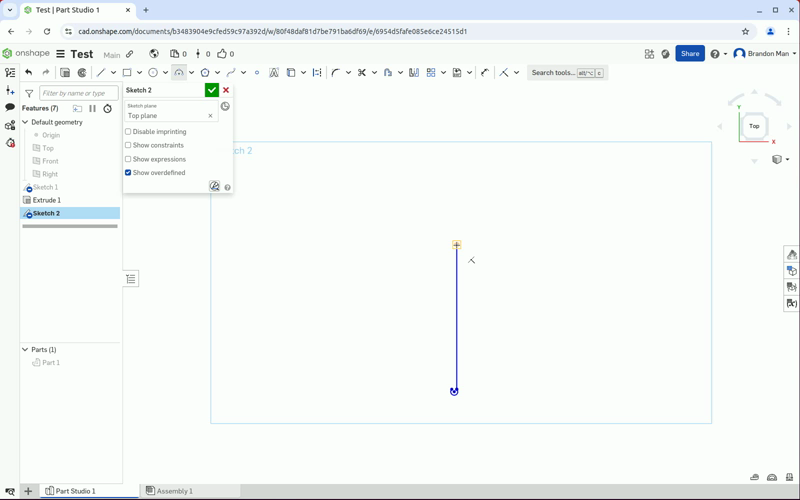
mouse_move(460, 224)
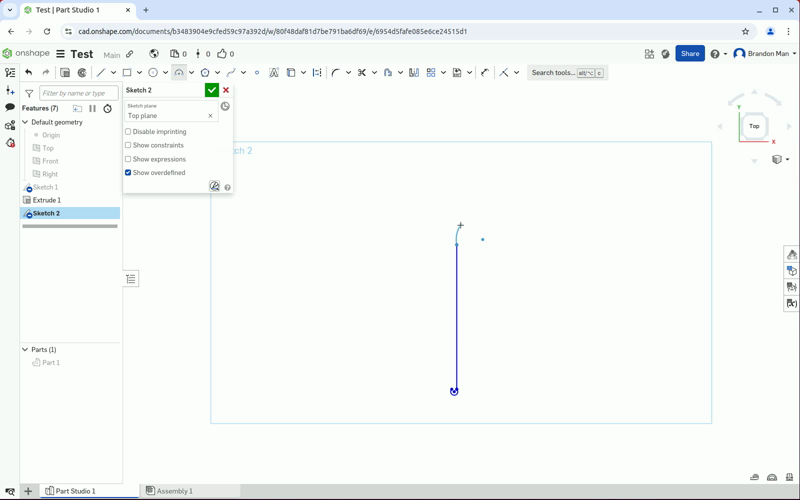
click(460, 224)
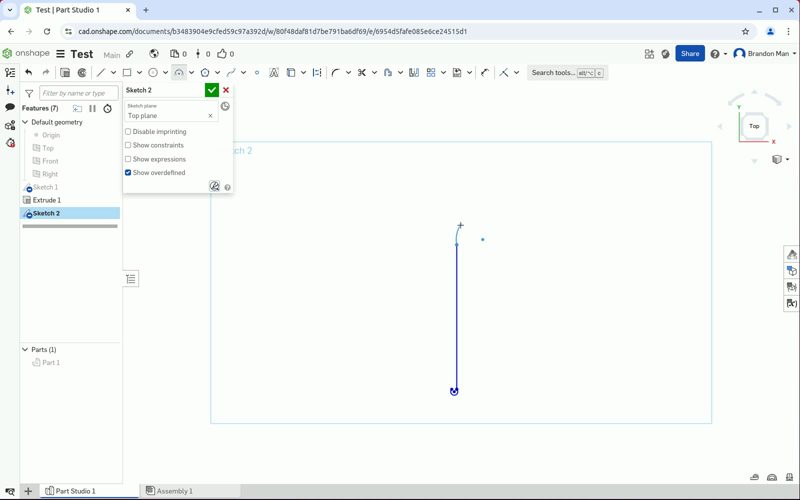
mouse_move(458, 234)
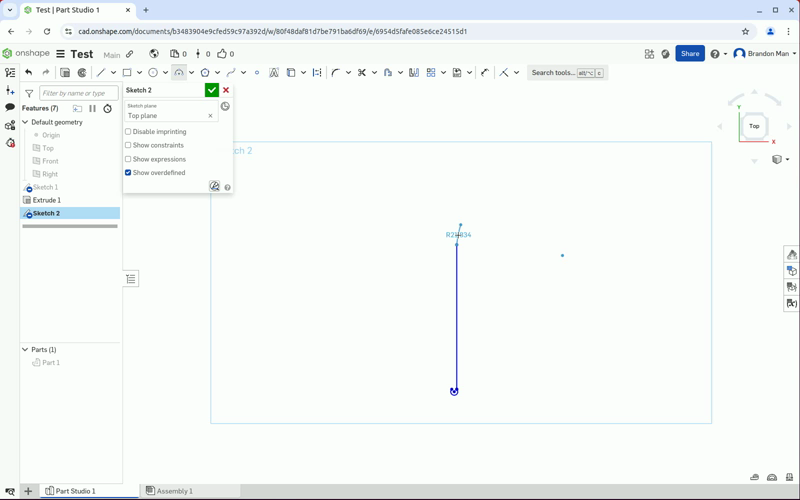
click(458, 234)
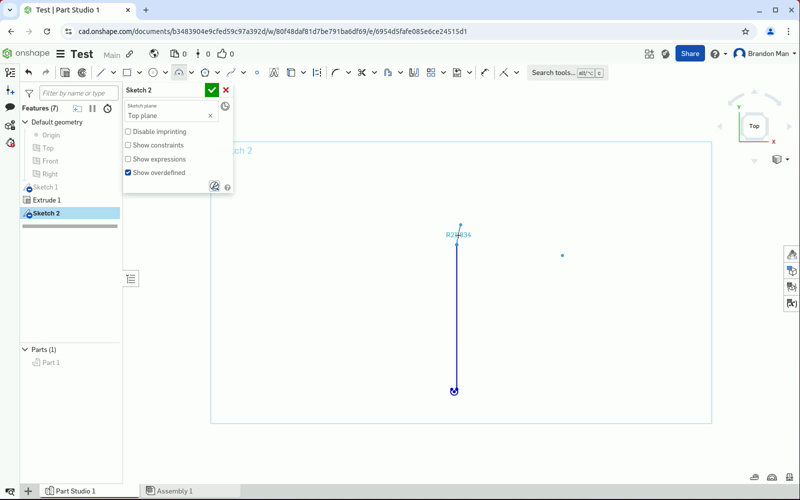
key_up(shift)
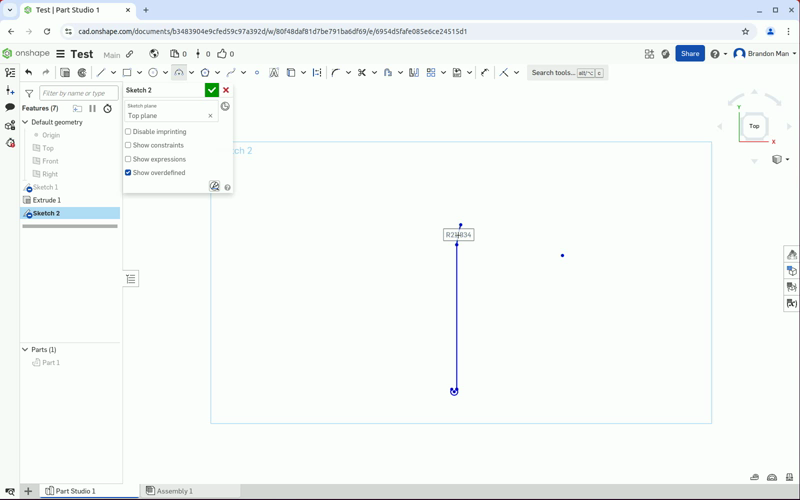
key(esc)
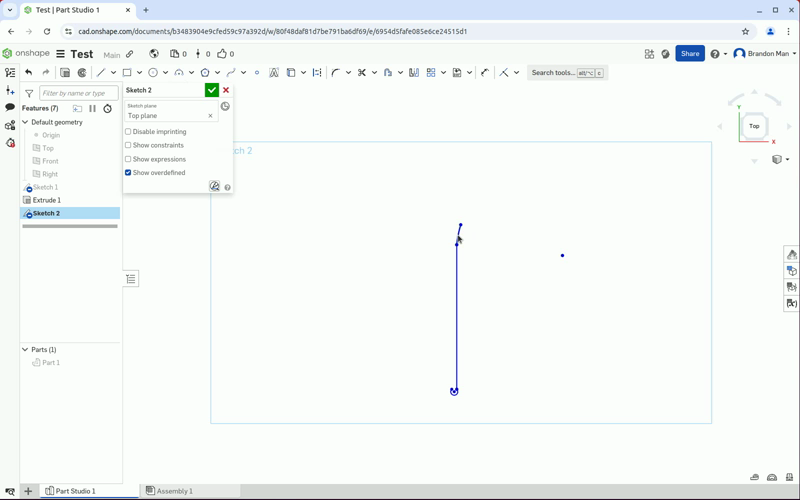
key(l)
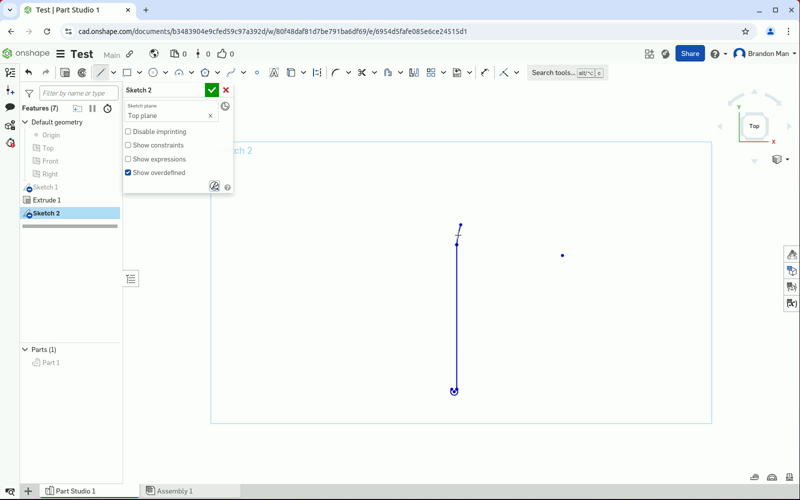
mouse_move(460, 224)
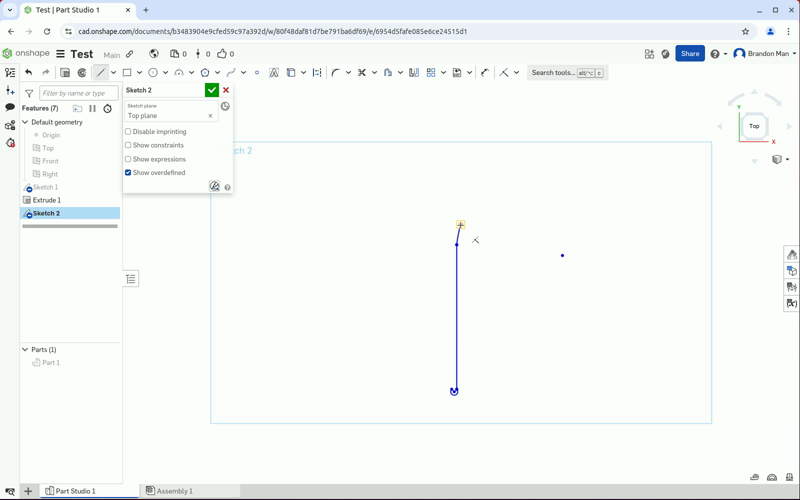
click(460, 224)
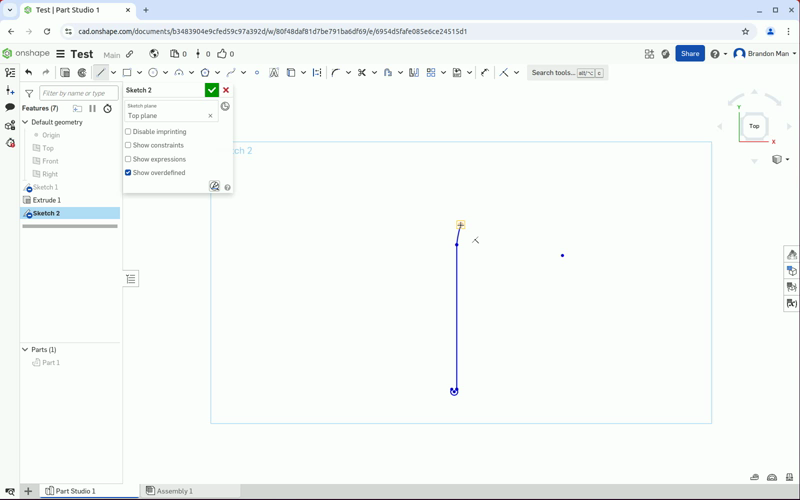
key_down(shift)
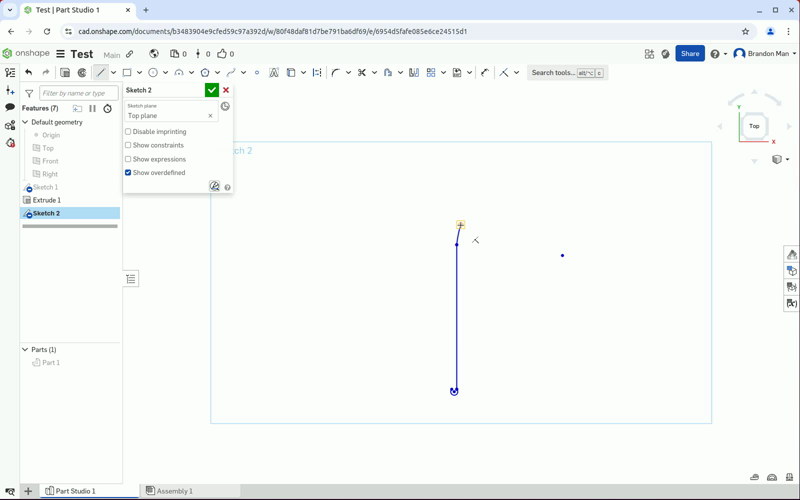
mouse_move(490, 224)
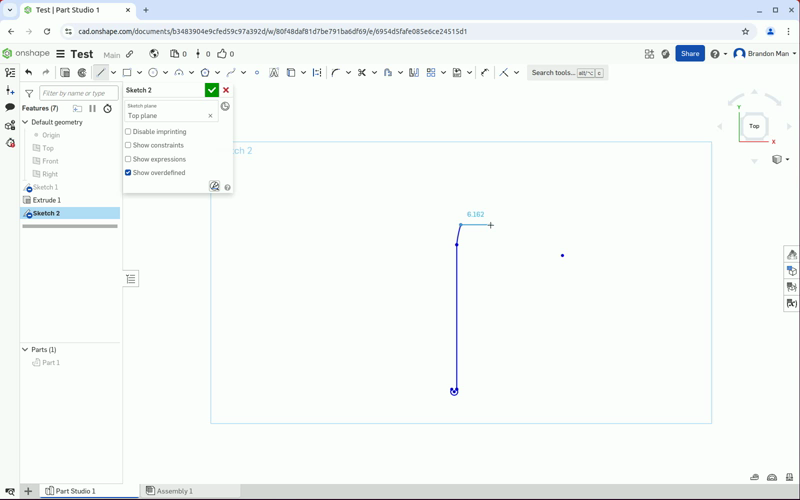
mouse_move(460, 215)
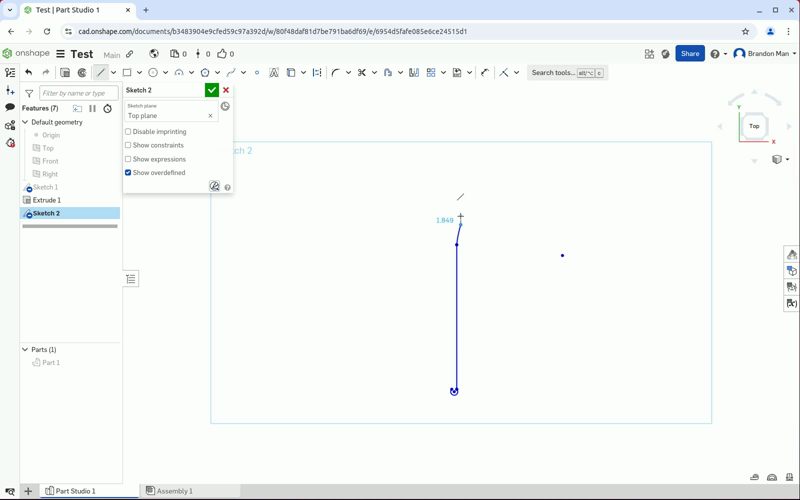
click(460, 215)
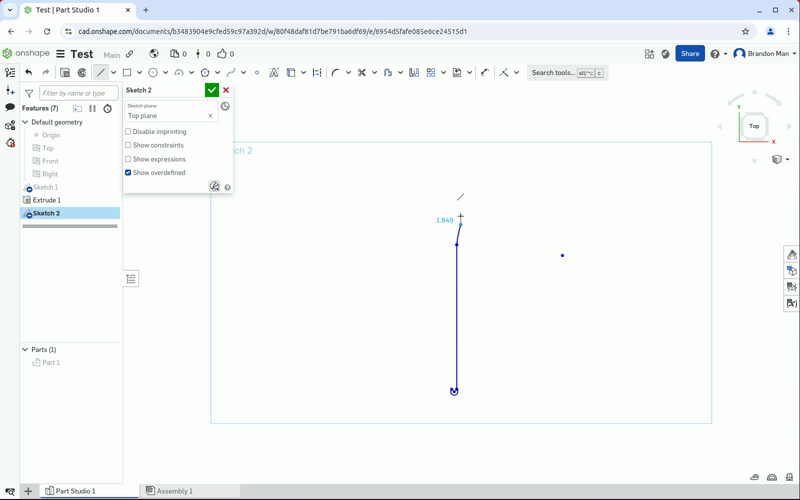
key_up(shift)
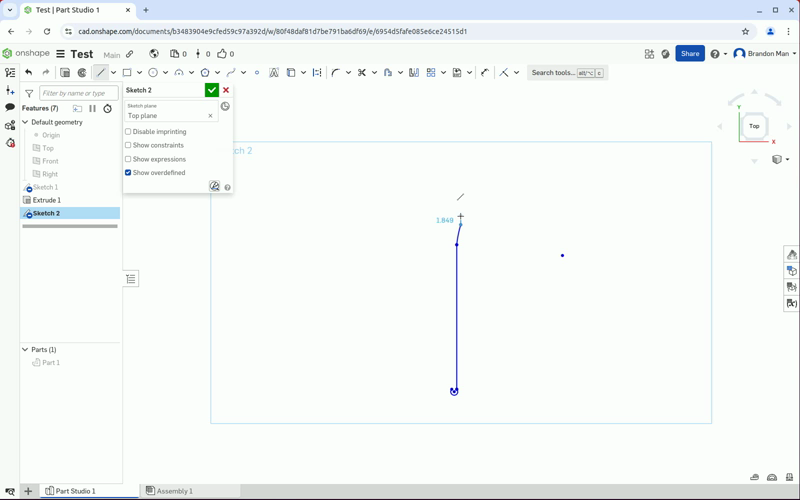
key(esc)
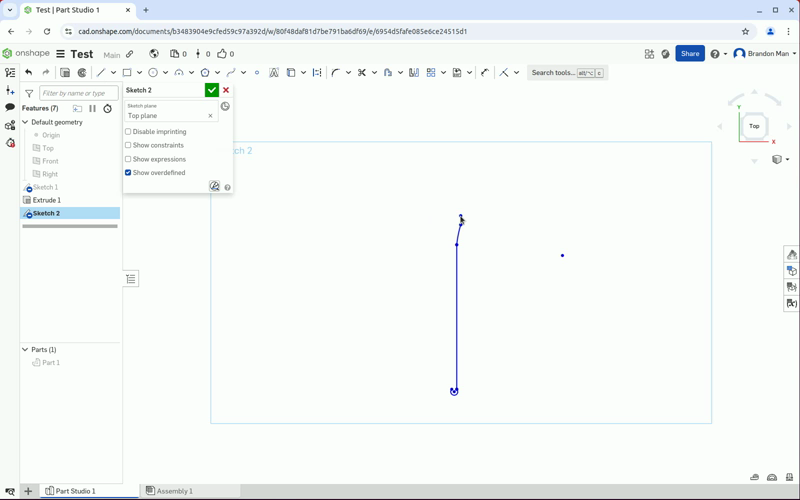
key(a)
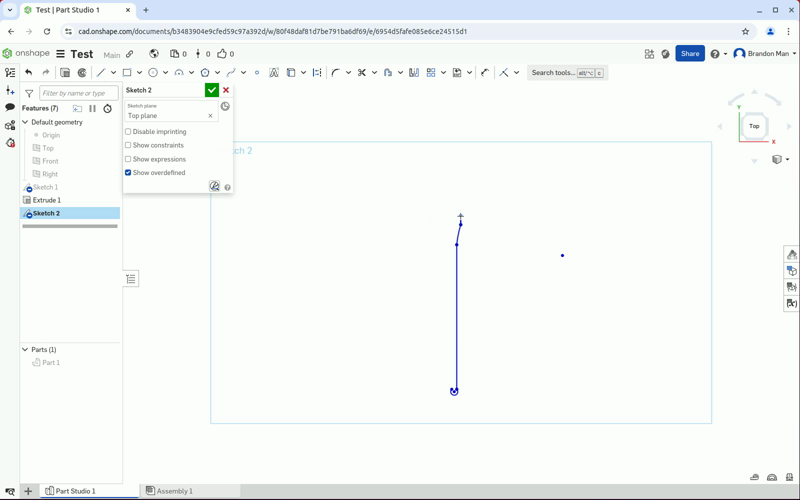
mouse_move(460, 215)
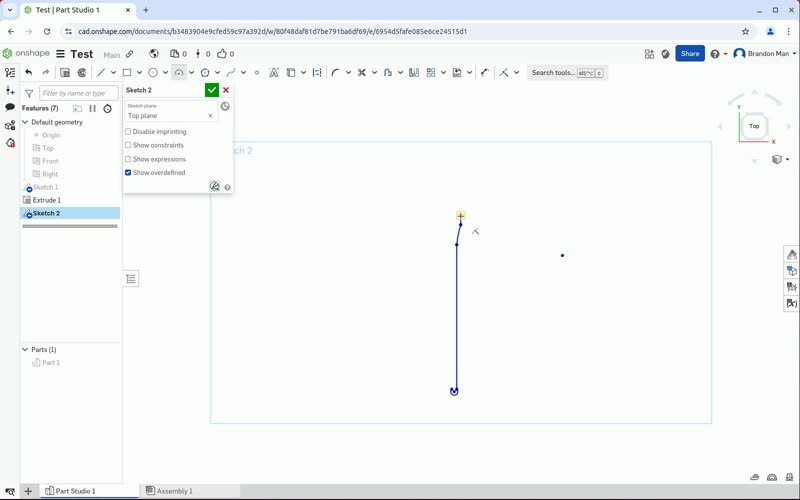
click(460, 215)
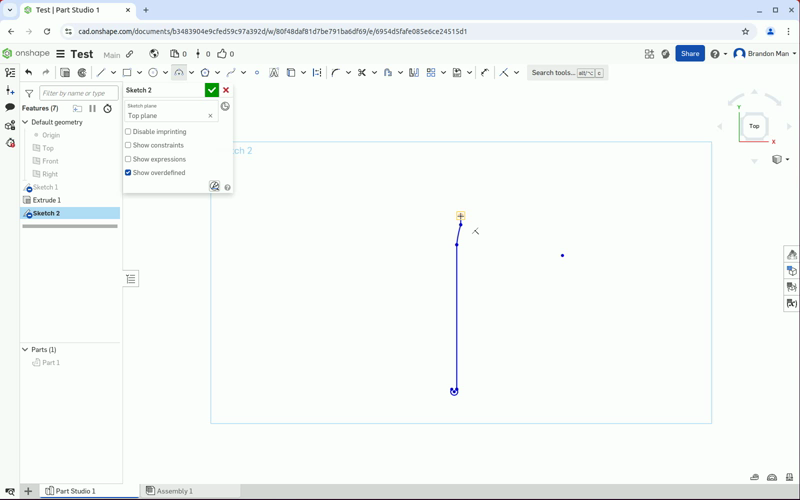
key_down(shift)
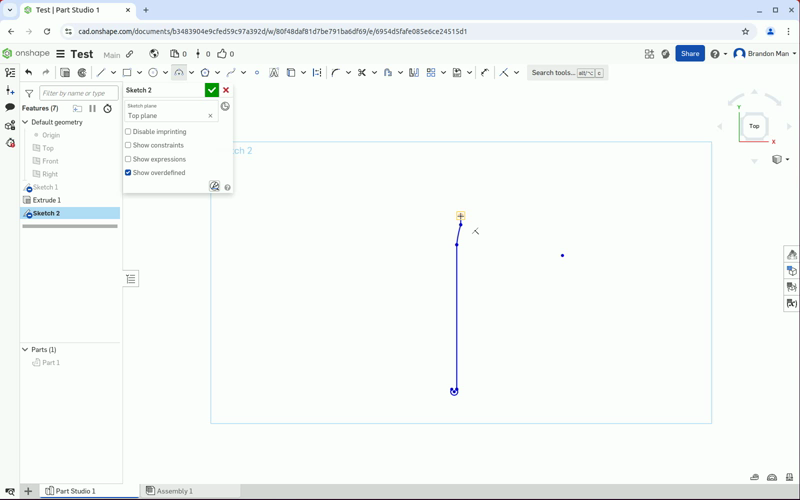
mouse_move(451, 244)
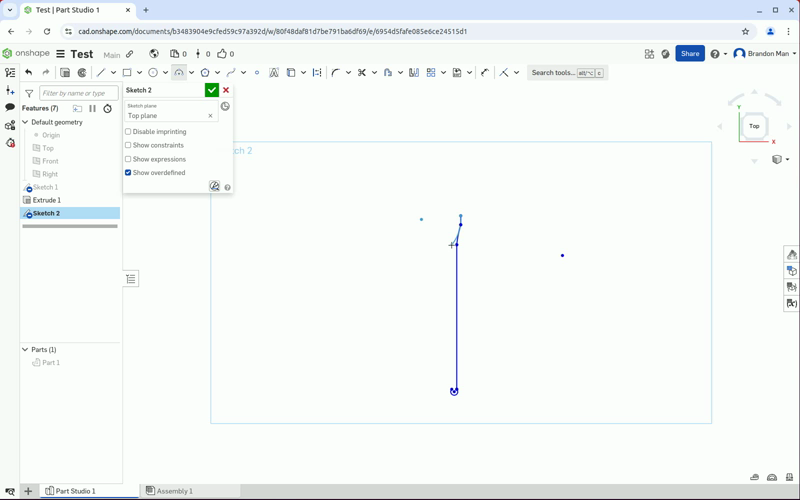
click(451, 244)
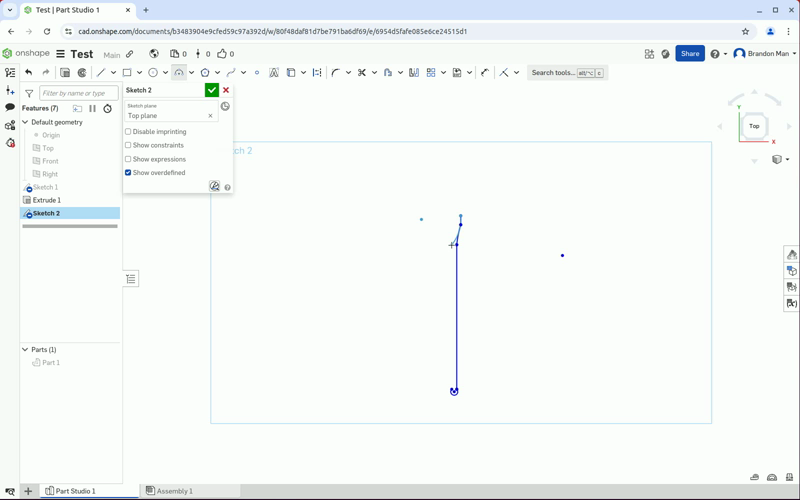
mouse_move(445, 226)
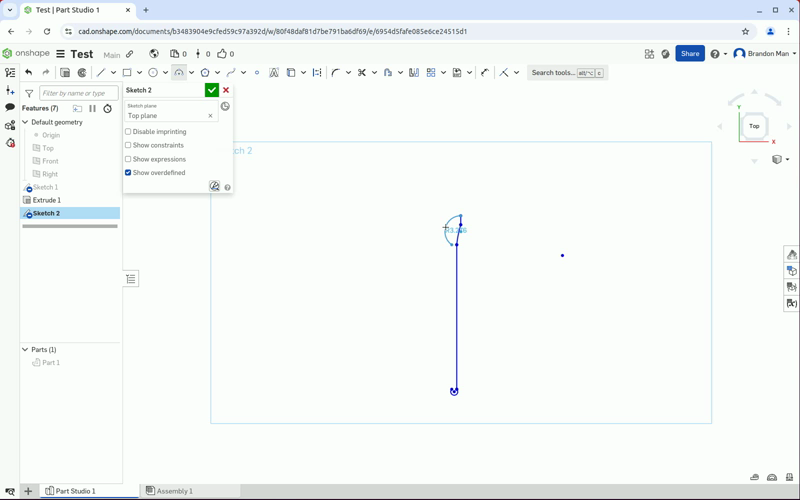
click(445, 226)
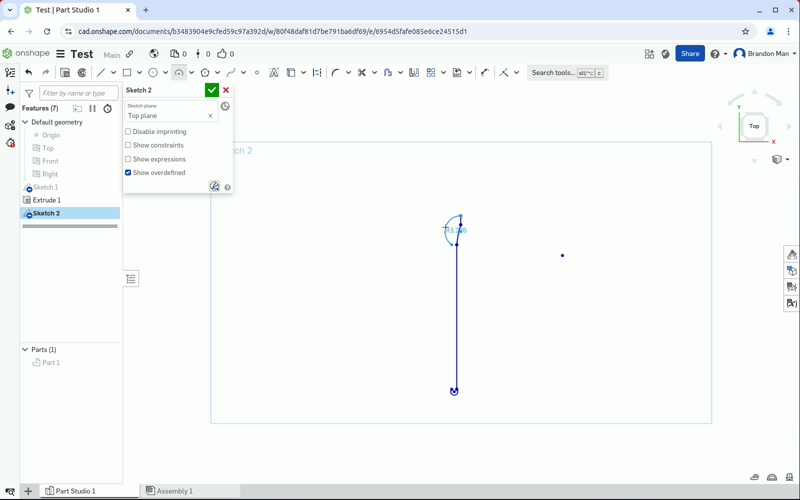
key_up(shift)
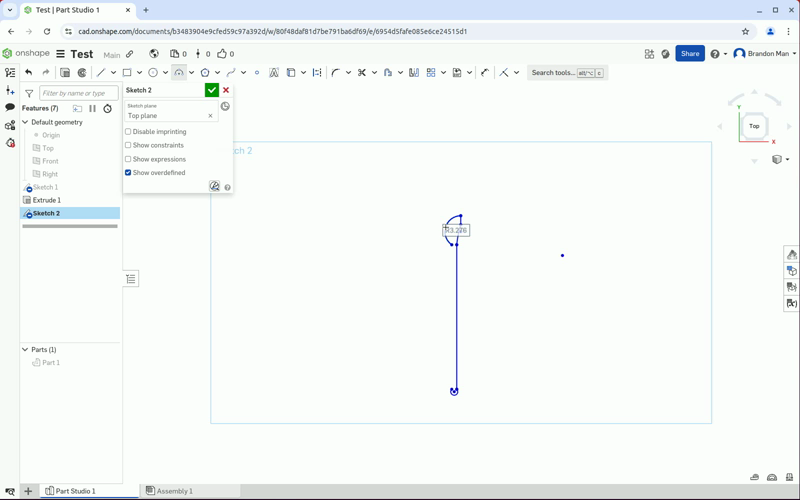
key(esc)
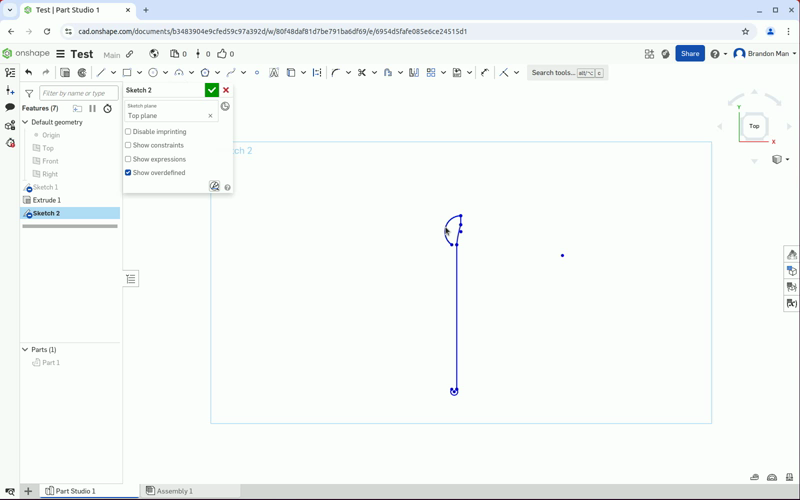
key(l)
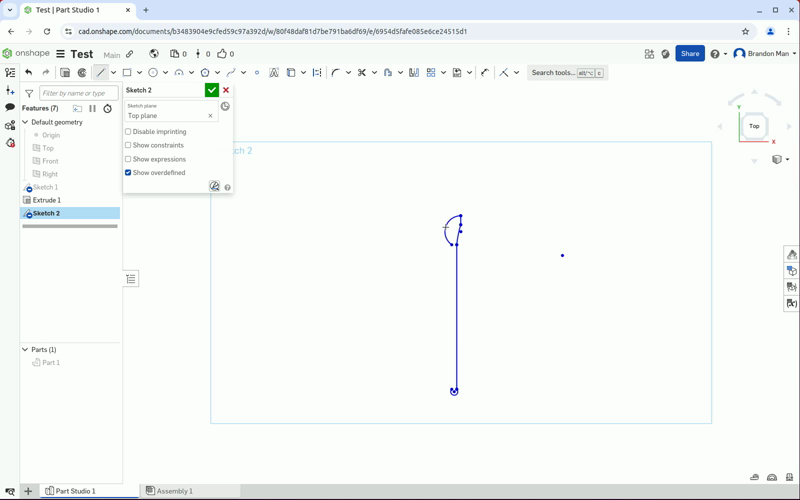
mouse_move(451, 244)
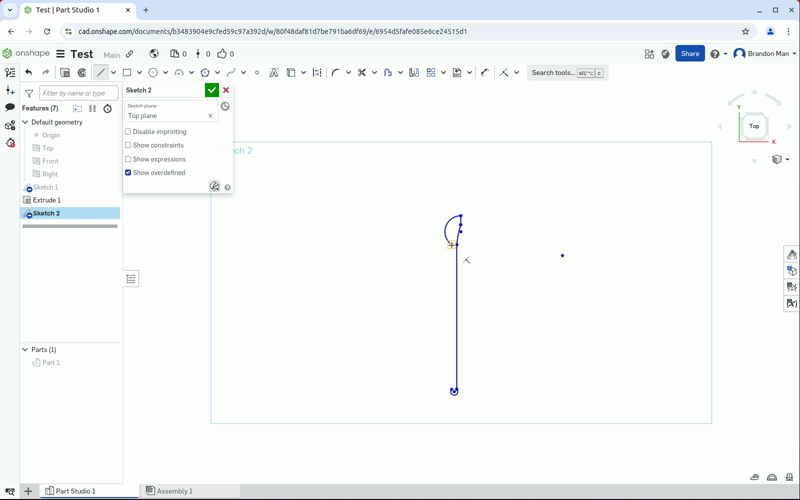
click(451, 244)
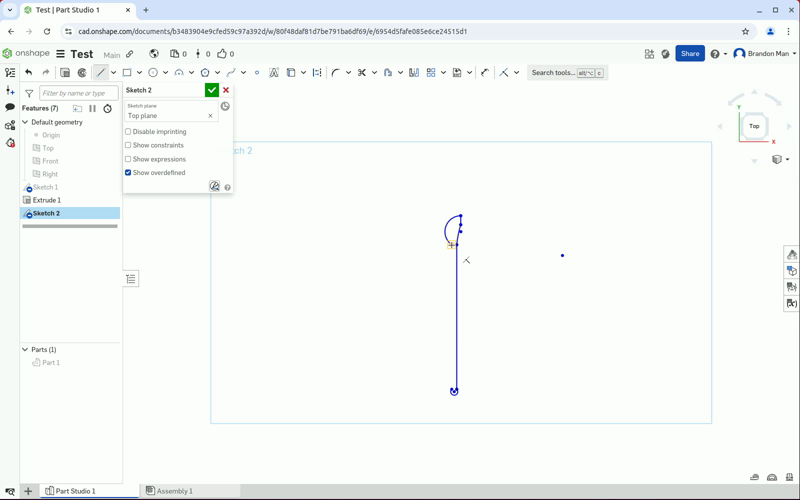
key_down(shift)
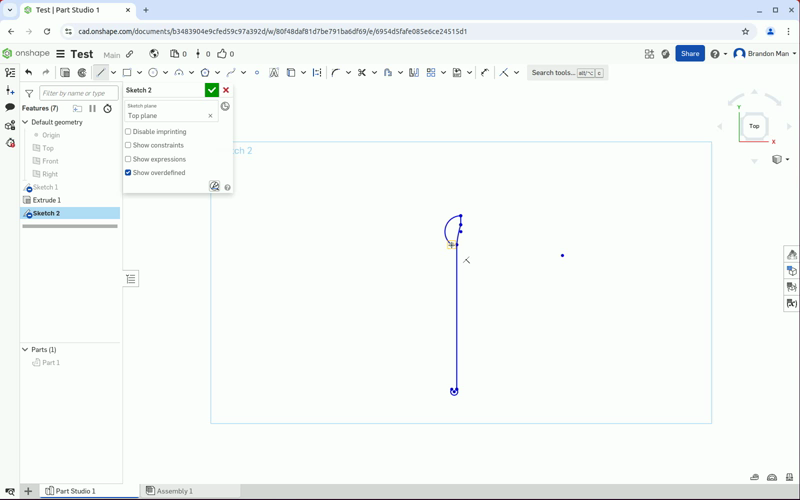
mouse_move(451, 389)
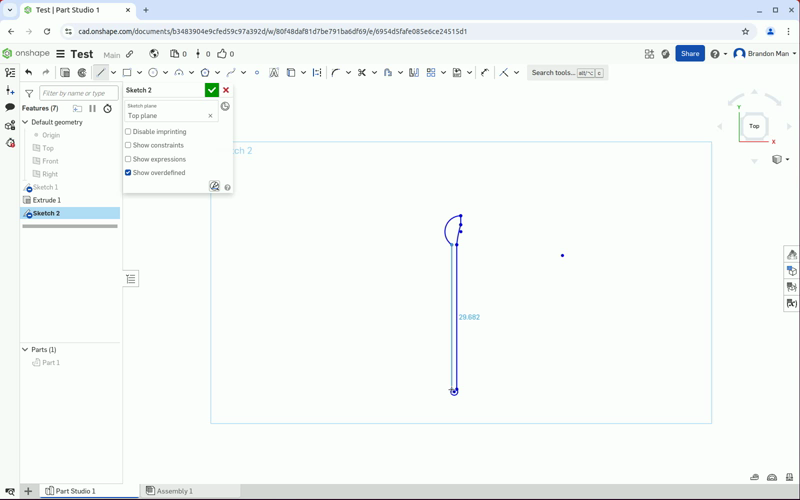
scroll(6)
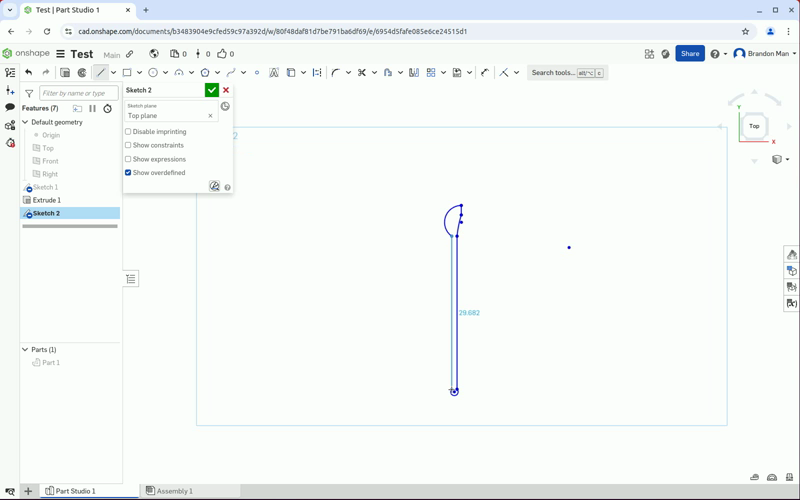
scroll(6)
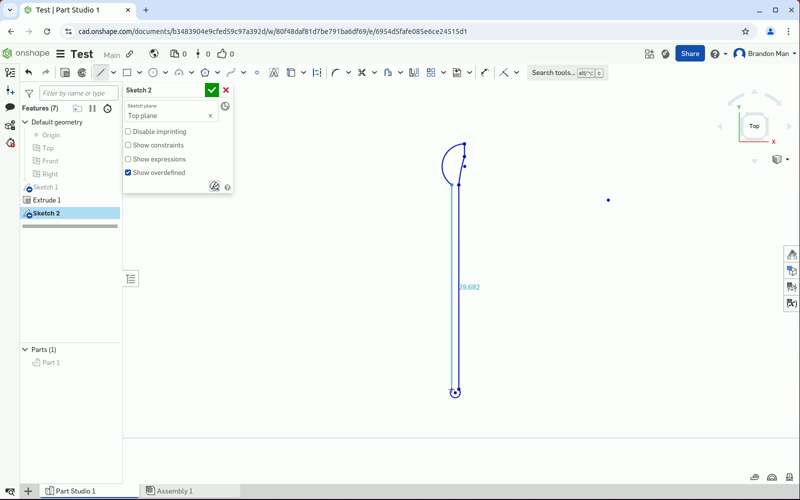
scroll(6)
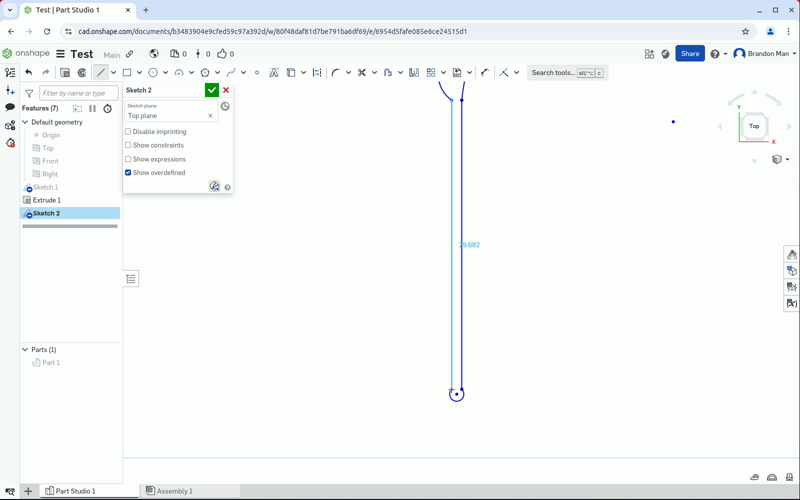
scroll(6)
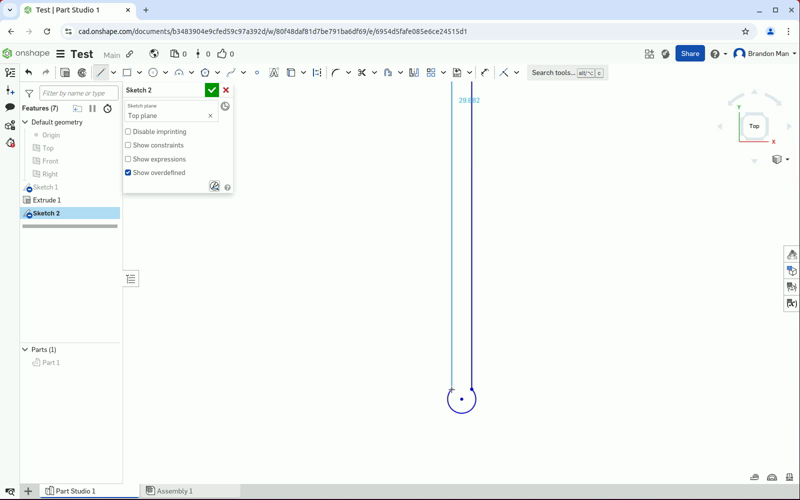
scroll(6)
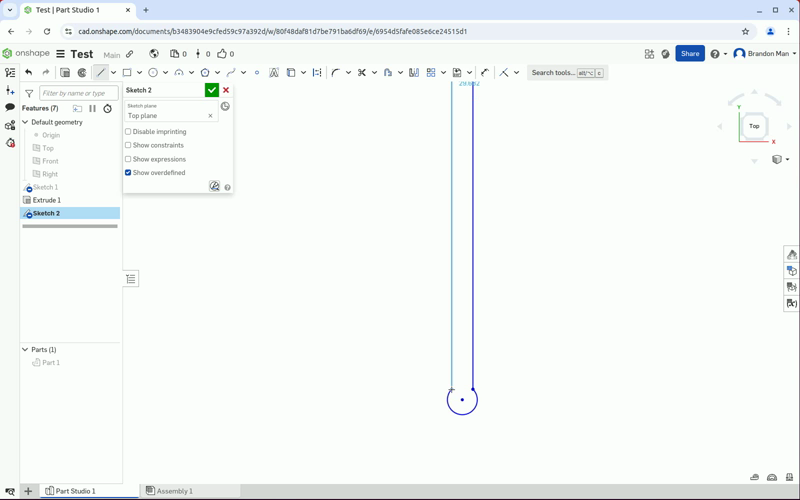
scroll(6)
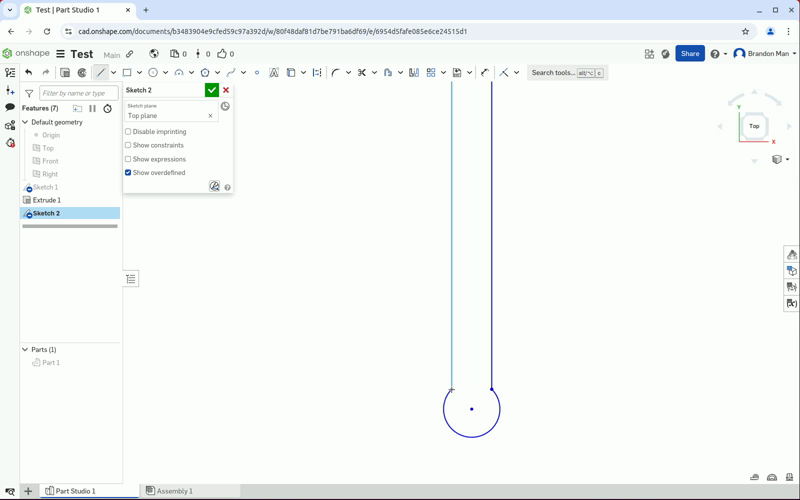
scroll(6)
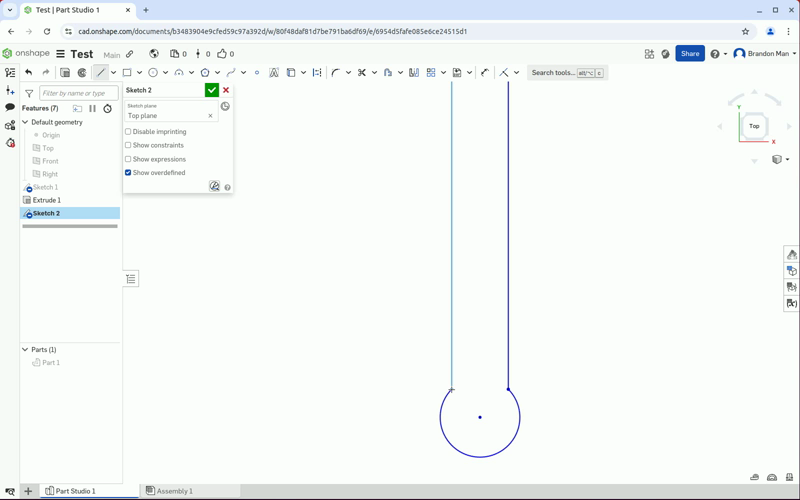
key_up(shift)
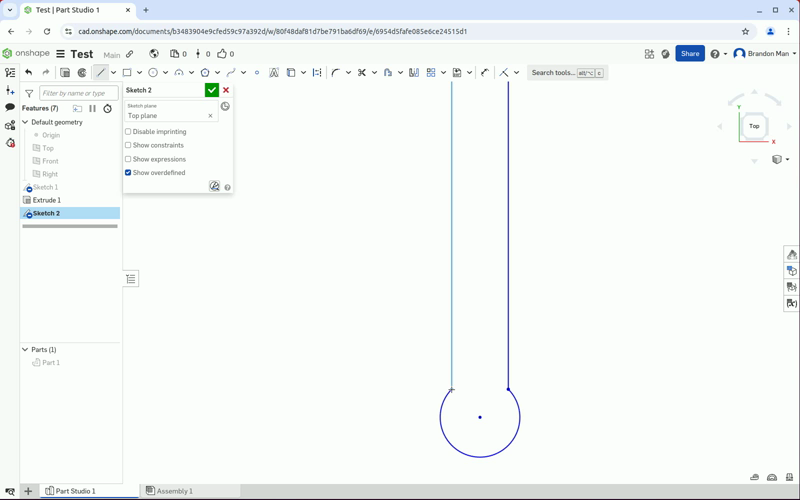
click(451, 389)
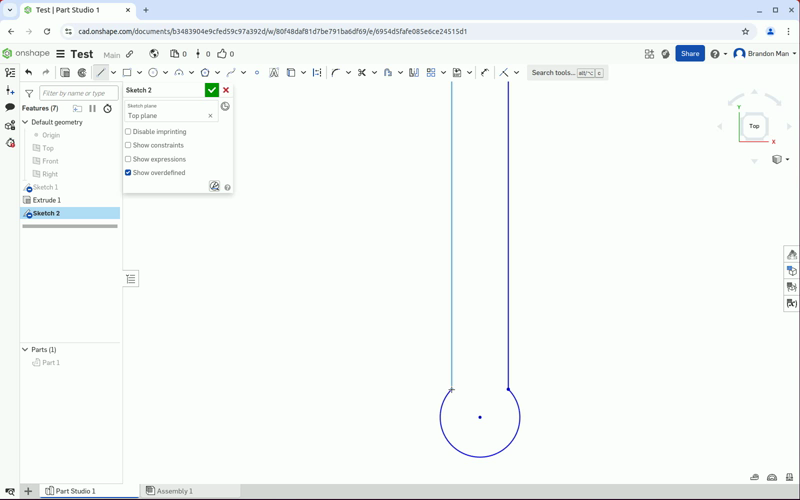
scroll(-6)
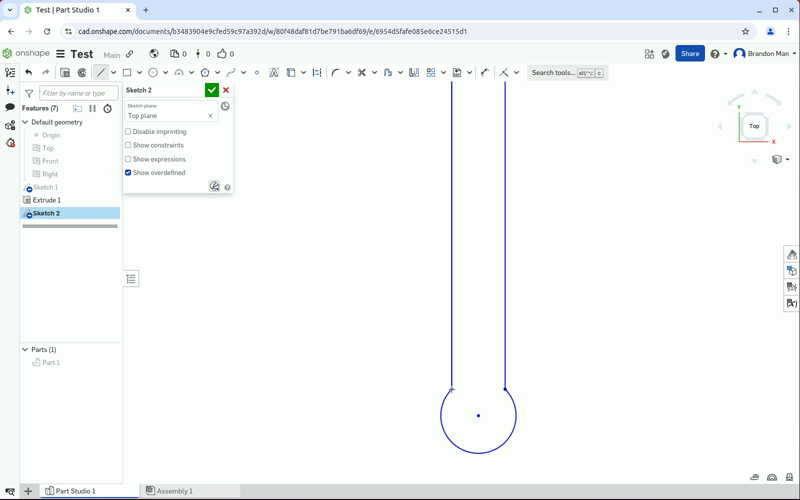
scroll(-6)
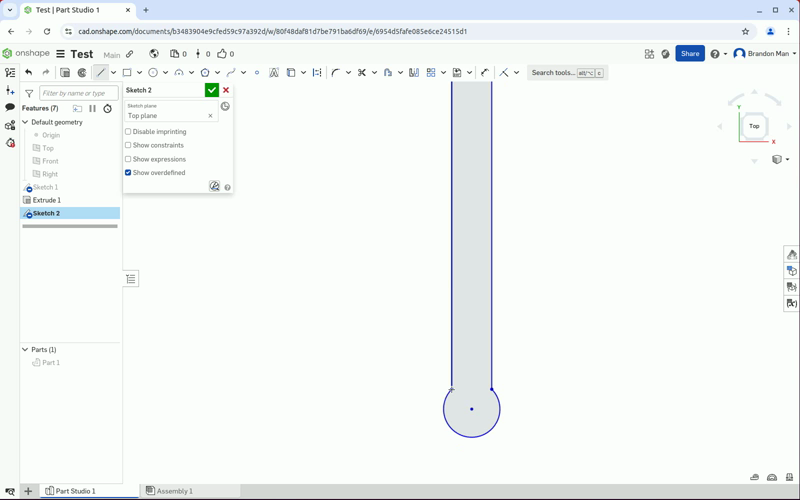
scroll(-6)
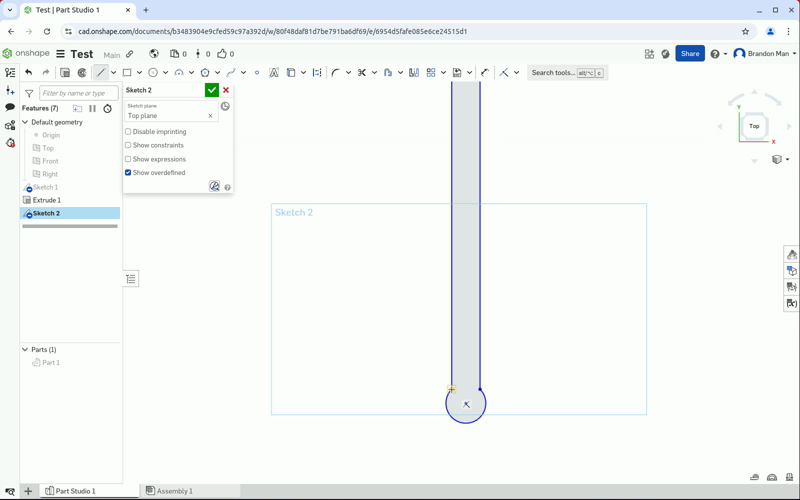
scroll(-6)
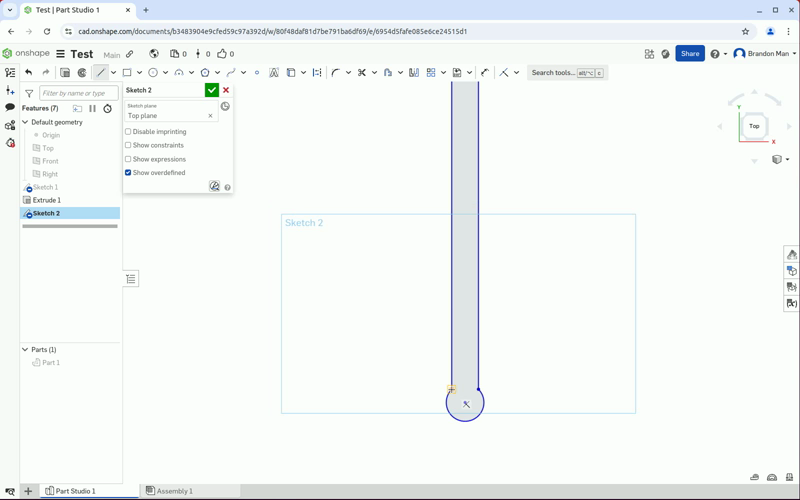
scroll(-6)
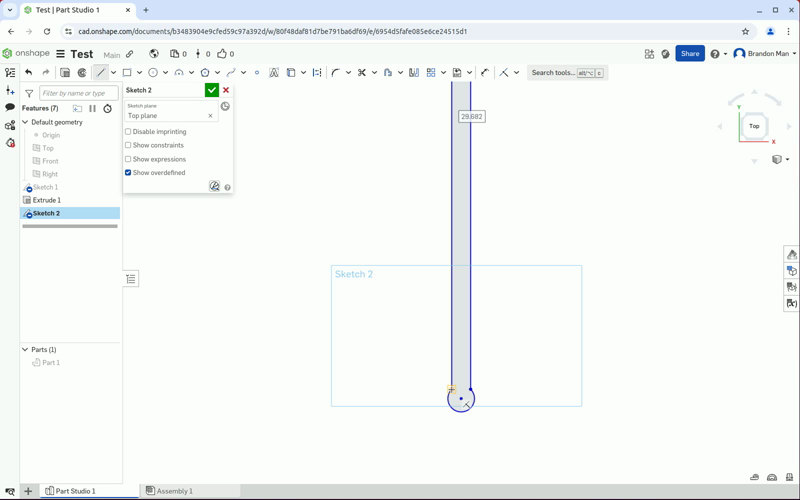
scroll(-6)
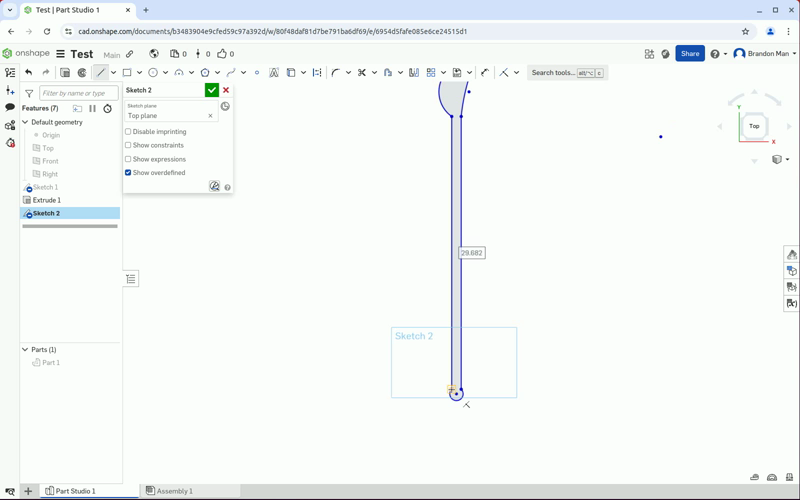
scroll(-6)
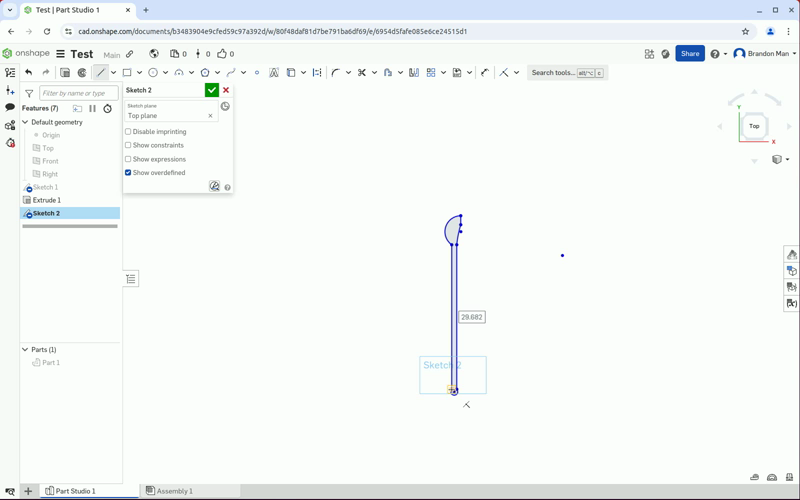
key(esc)
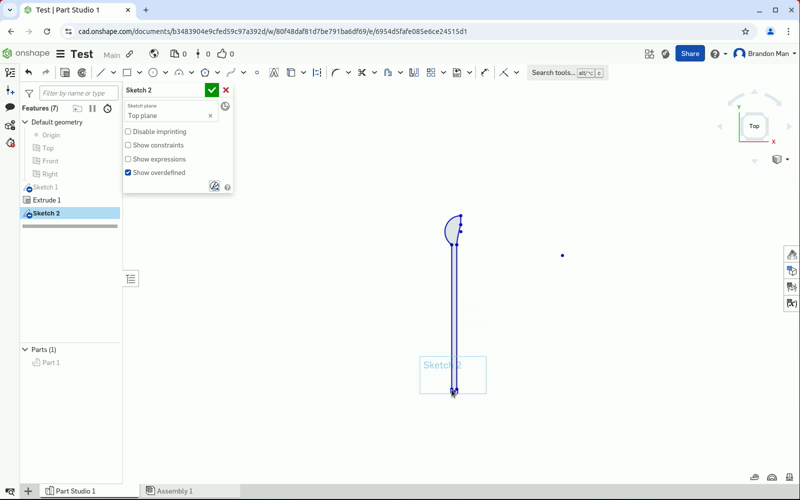
mouse_move(455, 367)
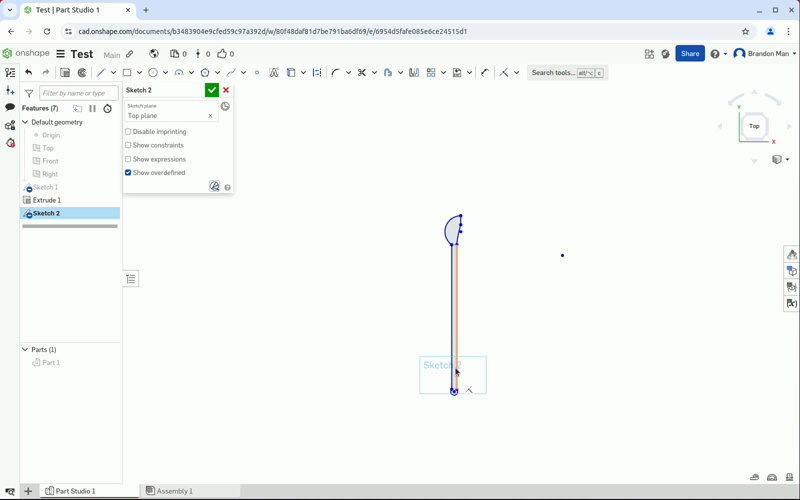
scroll(6)
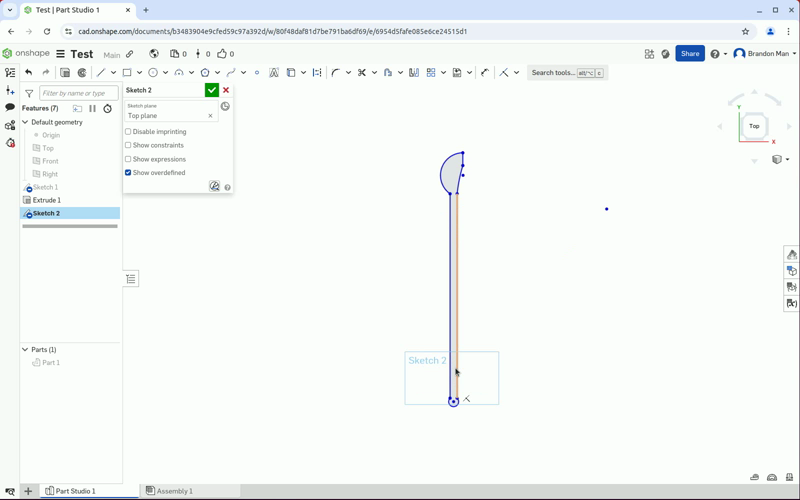
scroll(6)
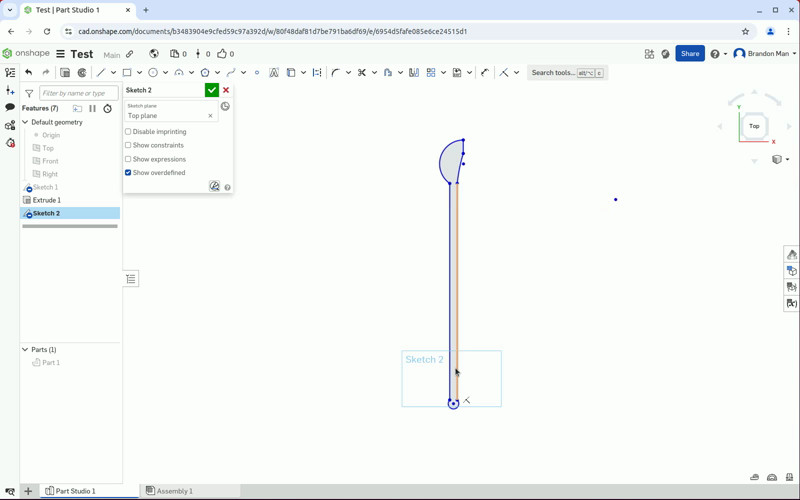
scroll(6)
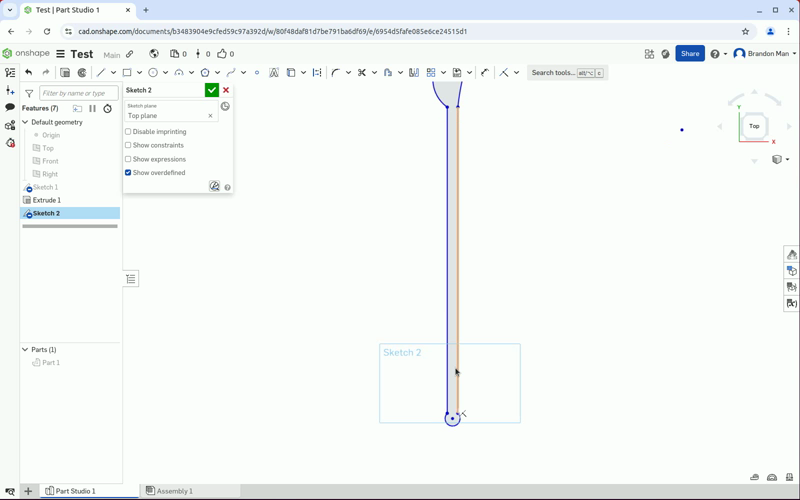
scroll(6)
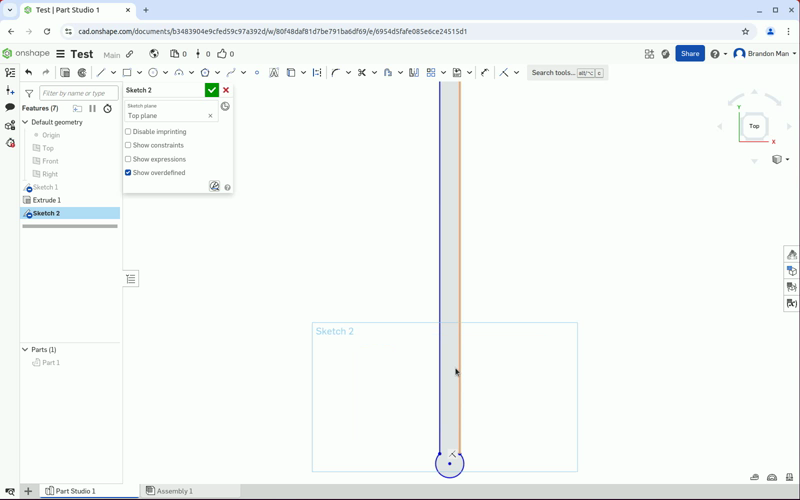
scroll(6)
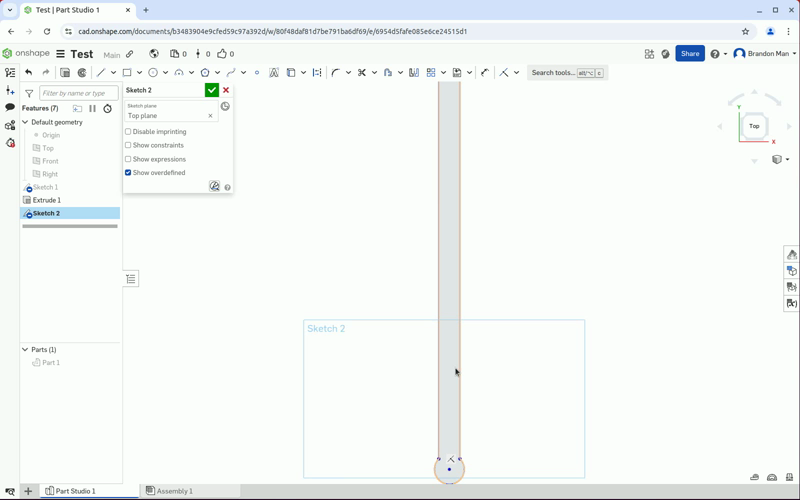
scroll(6)
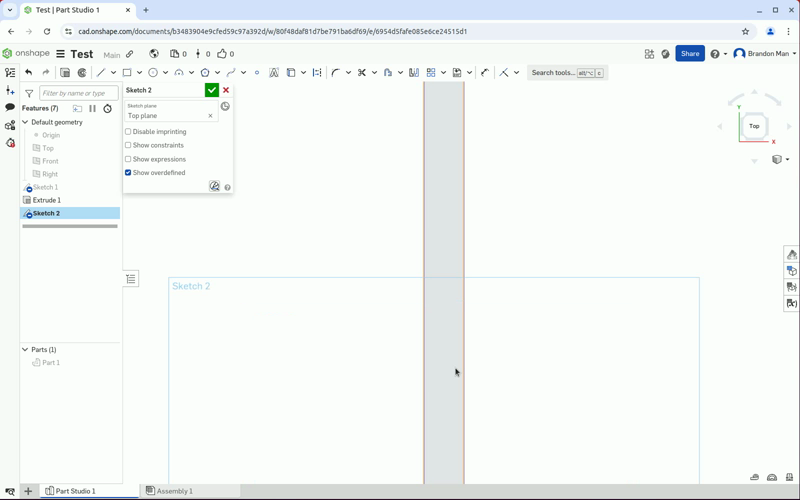
scroll(6)
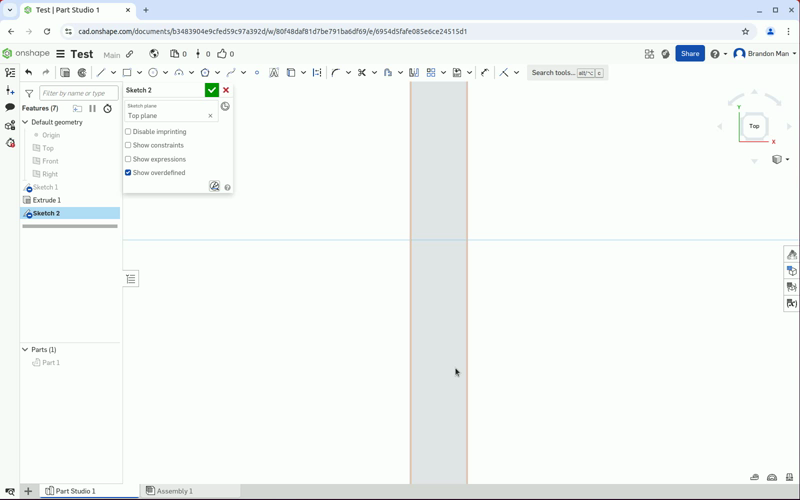
click(455, 367)
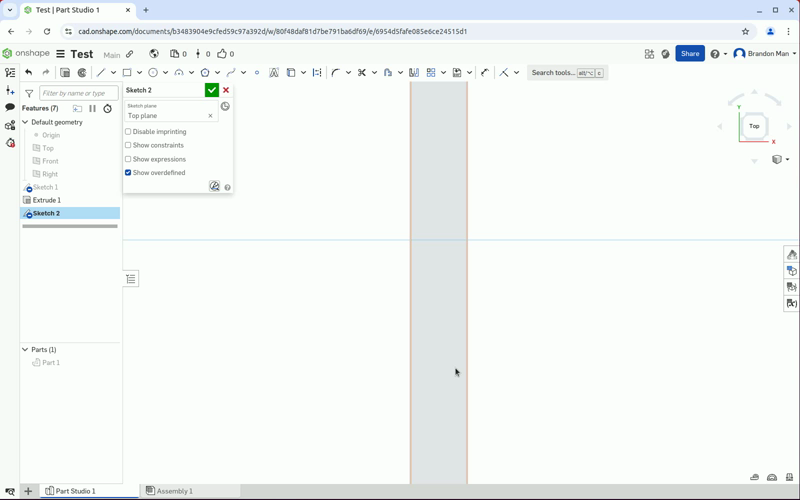
scroll(-6)
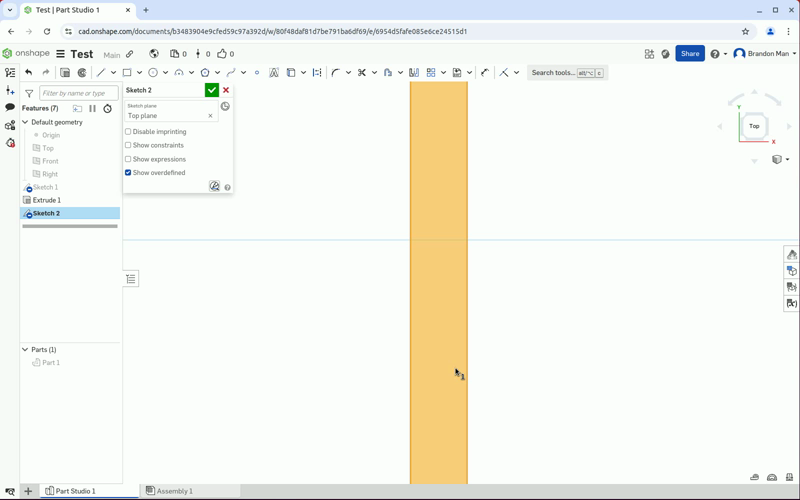
scroll(-6)
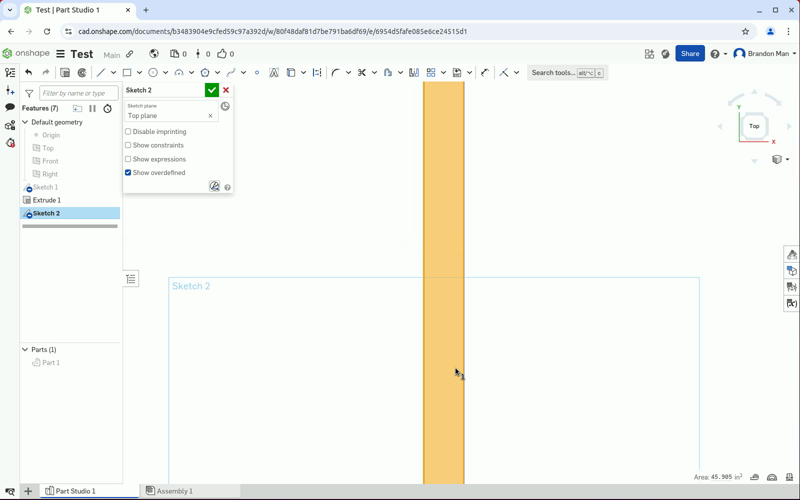
scroll(-6)
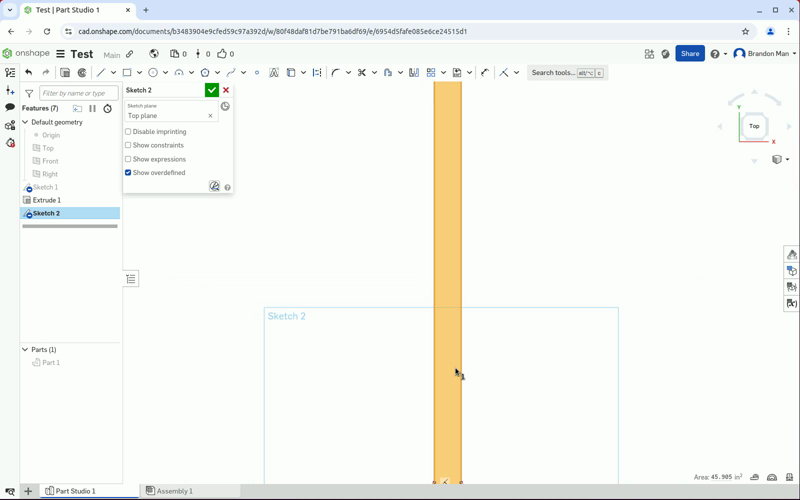
scroll(-6)
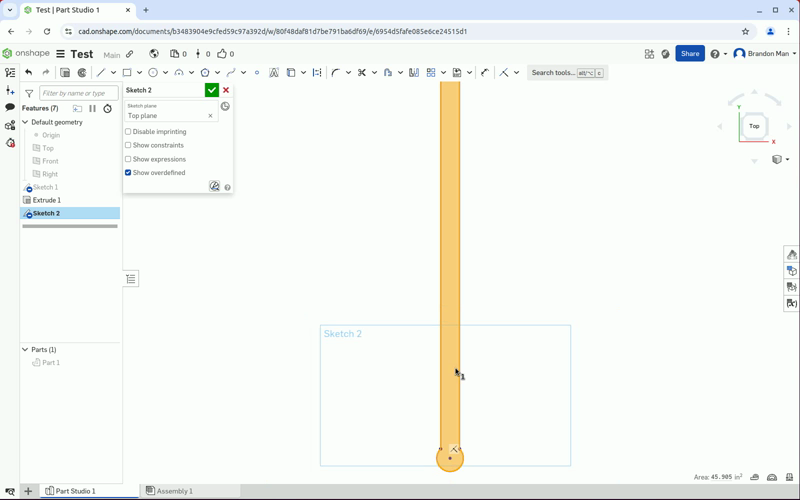
scroll(-6)
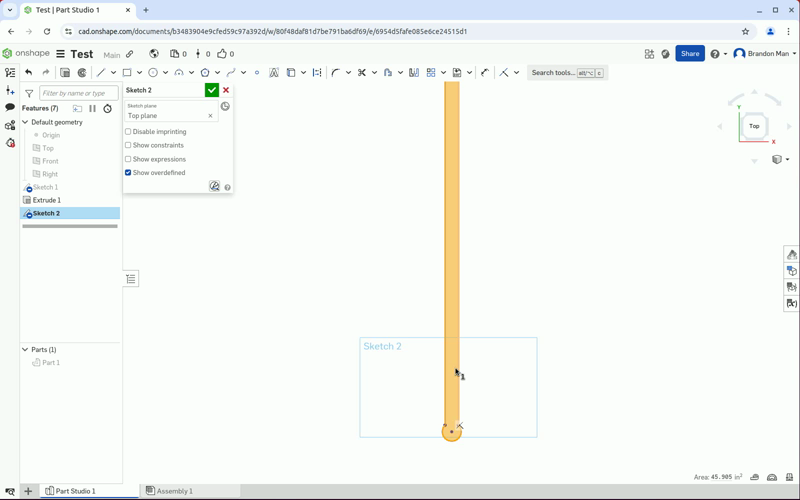
scroll(-6)
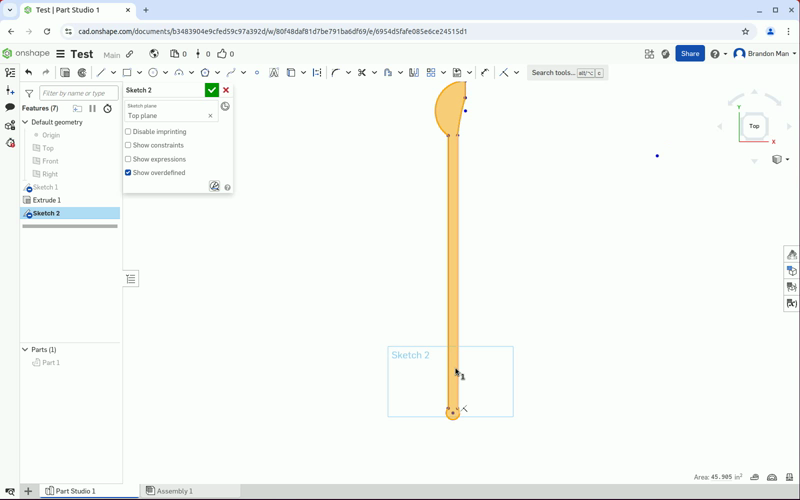
scroll(-6)
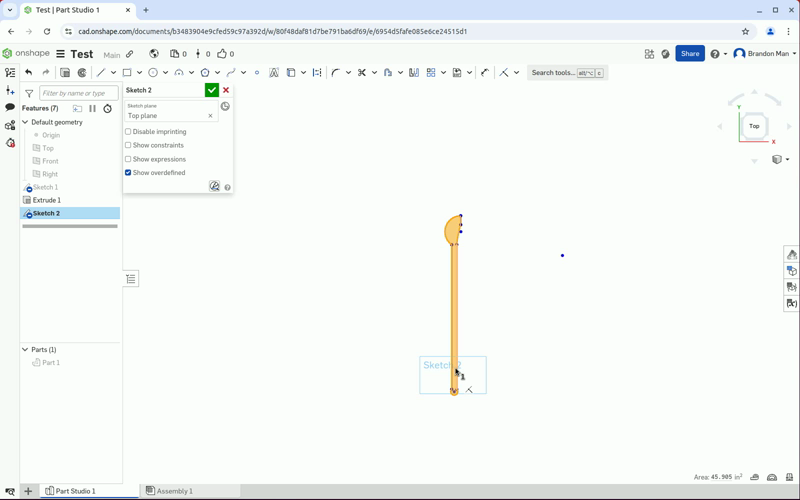
mouse_move(73, 352)
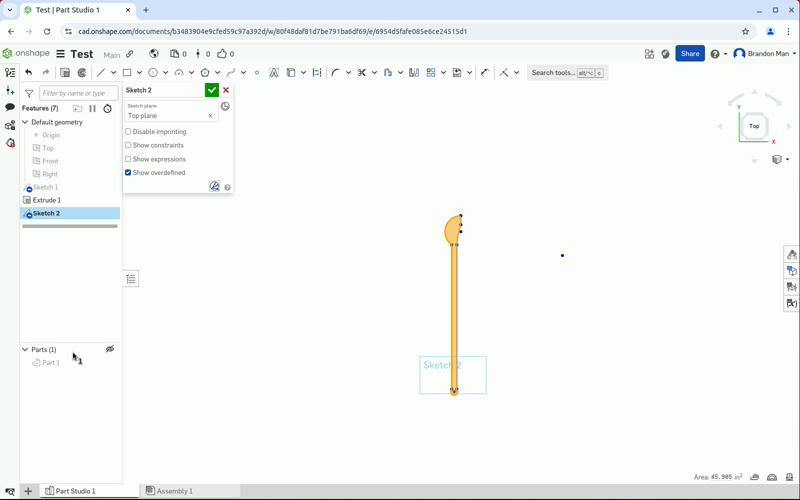
key(shift+y)
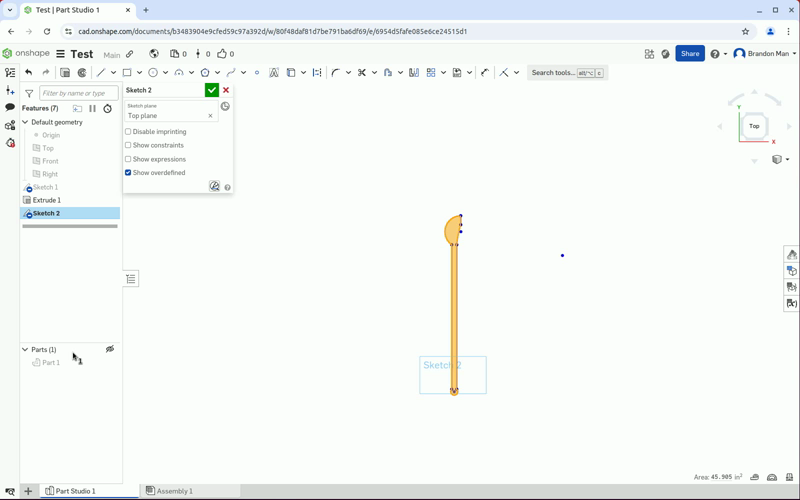
key(shift+e)
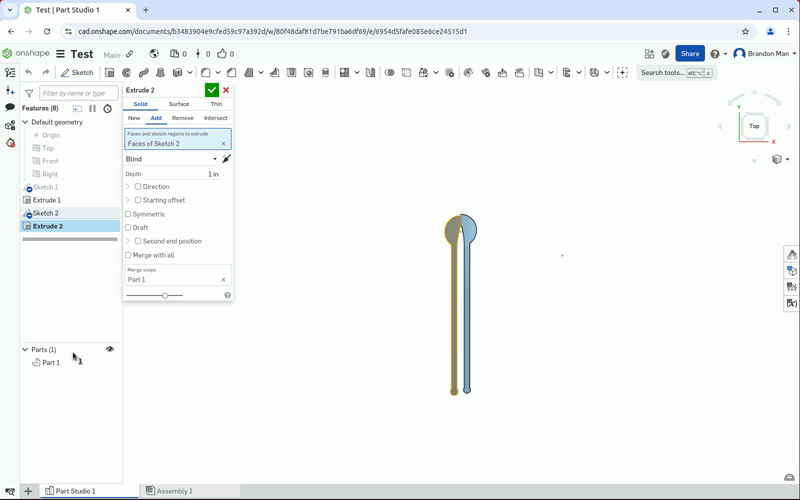
mouse_move(143, 106)
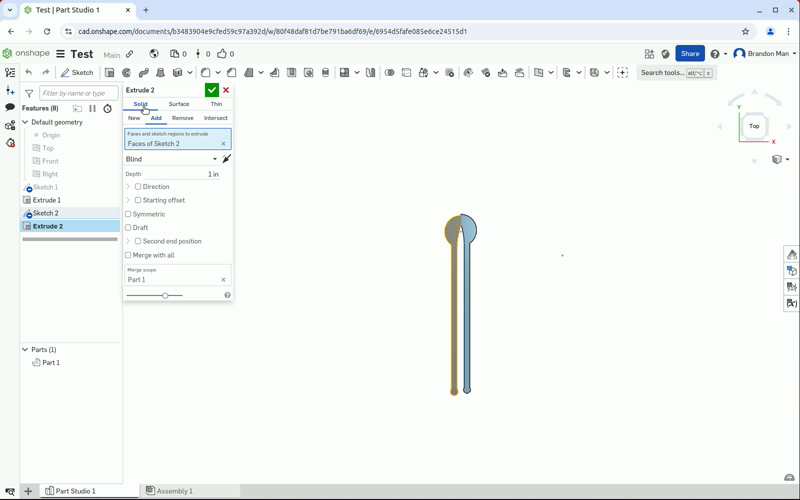
click(143, 106)
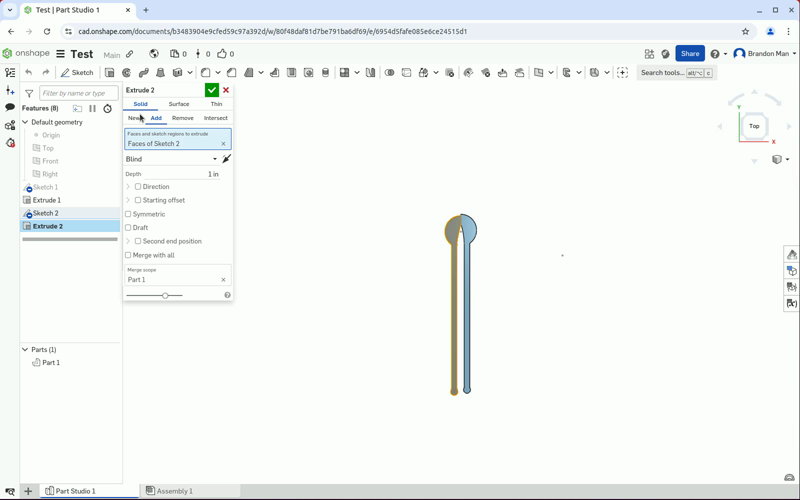
mouse_move(137, 120)
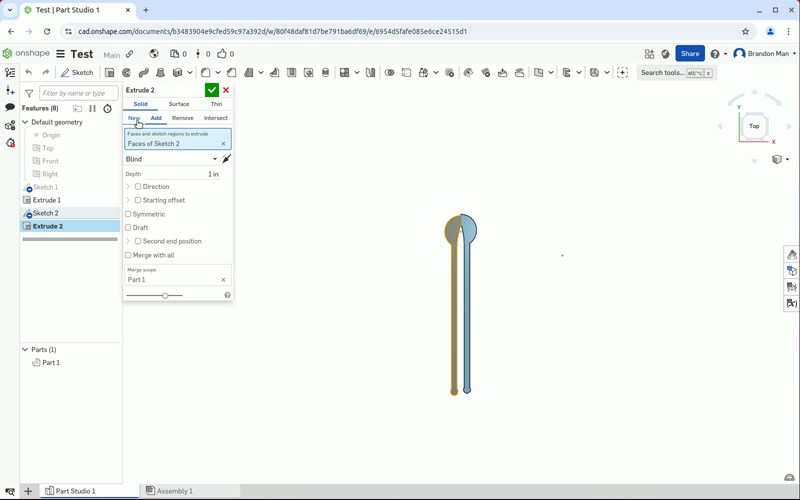
click(137, 120)
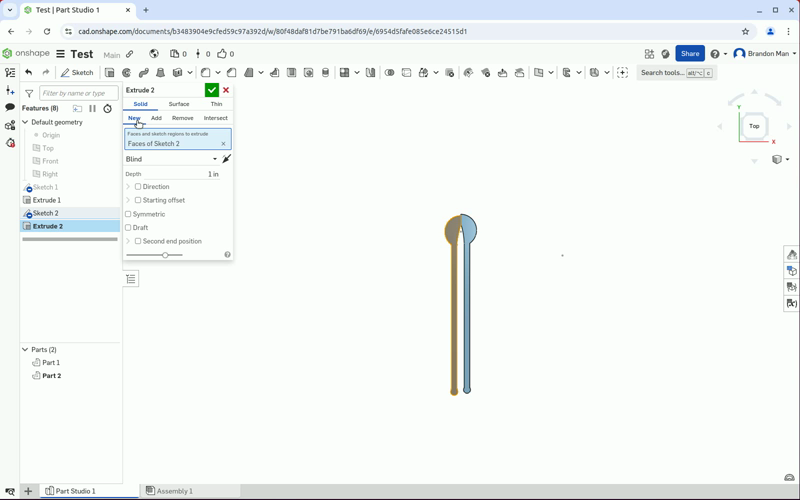
key(tab, 4)
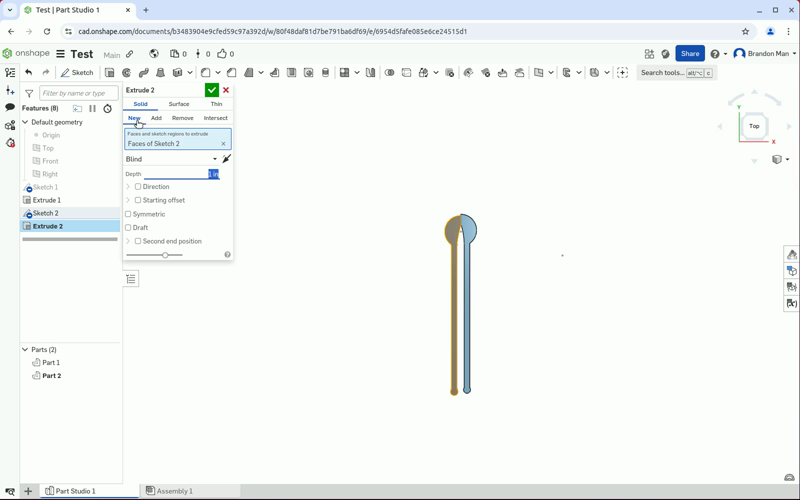
text(2.407)
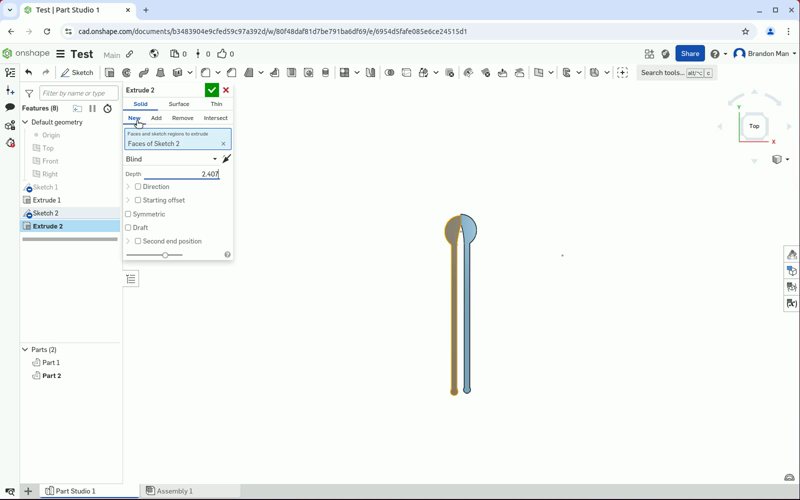
key(enter)
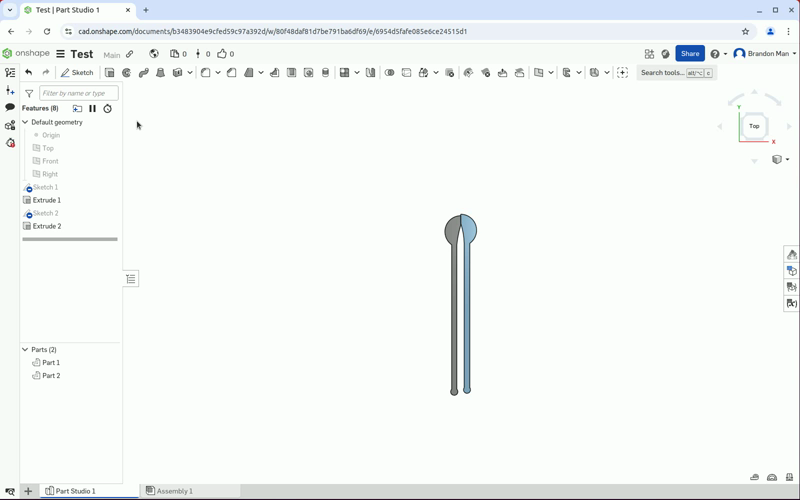
key(shift+h)
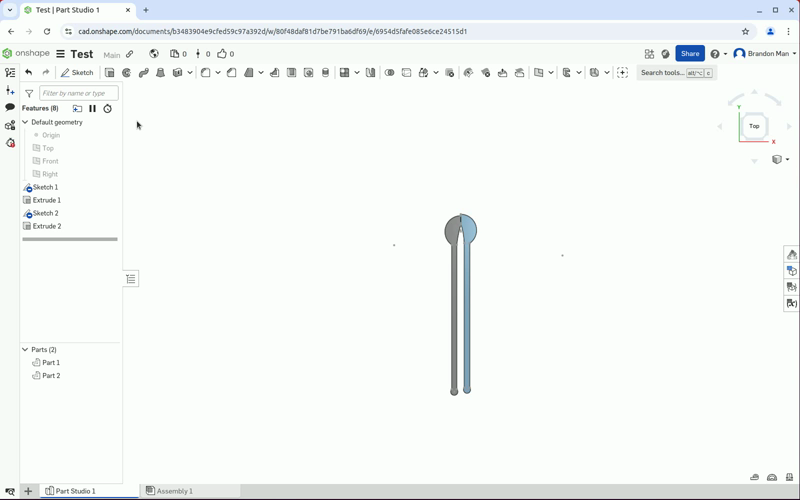
key(shift+h)
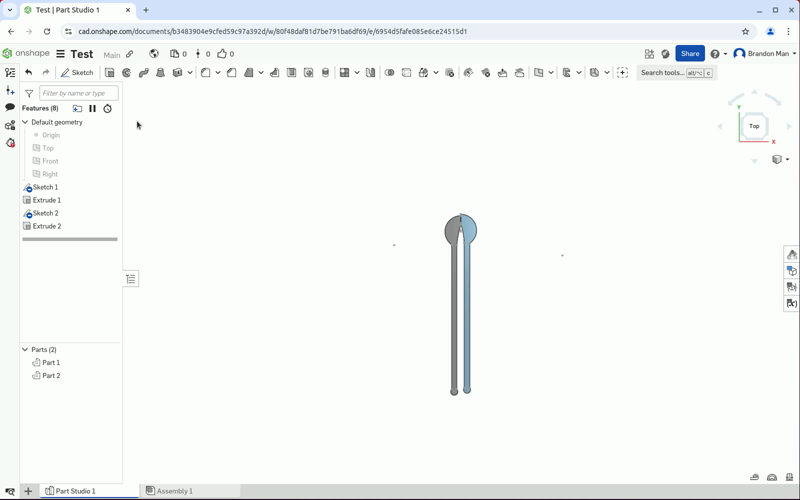
key(shift+7)
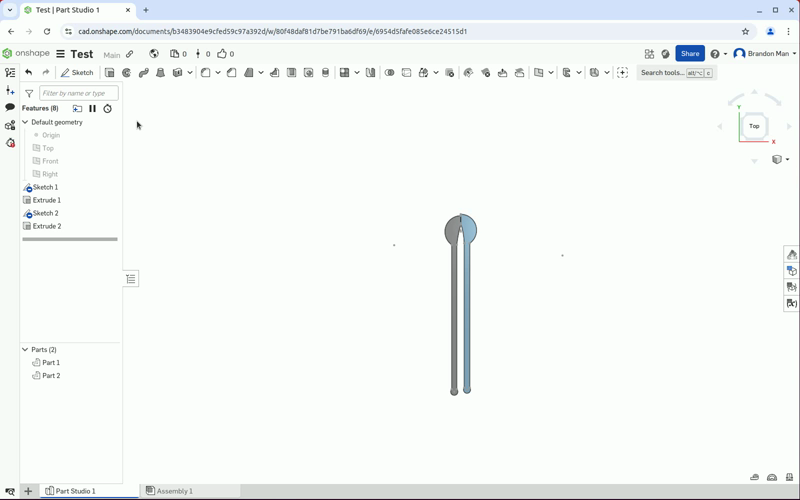
key(up, 3)
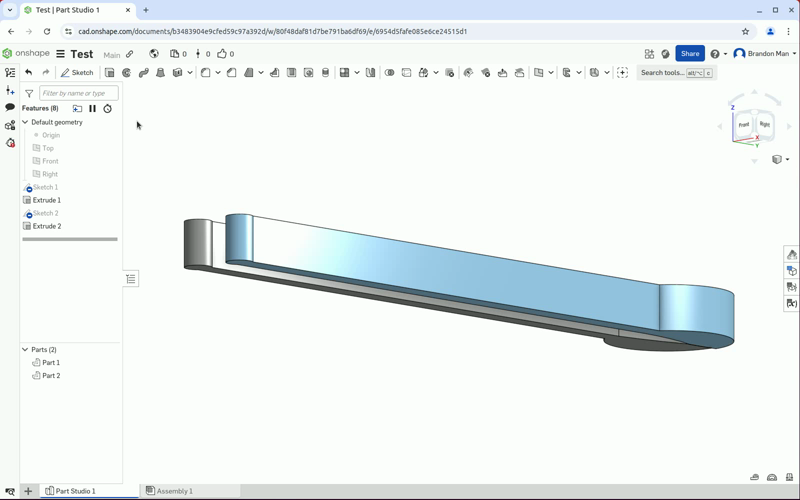
key(left, 3)
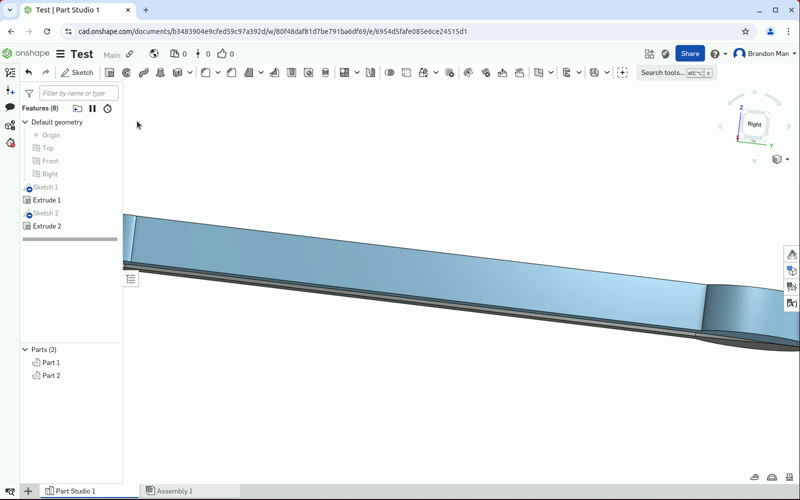
key(right, 3)
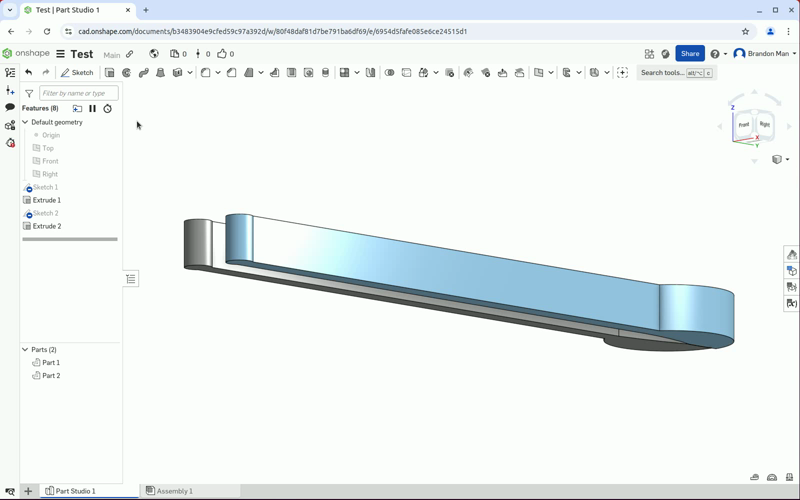
key(down, 3)
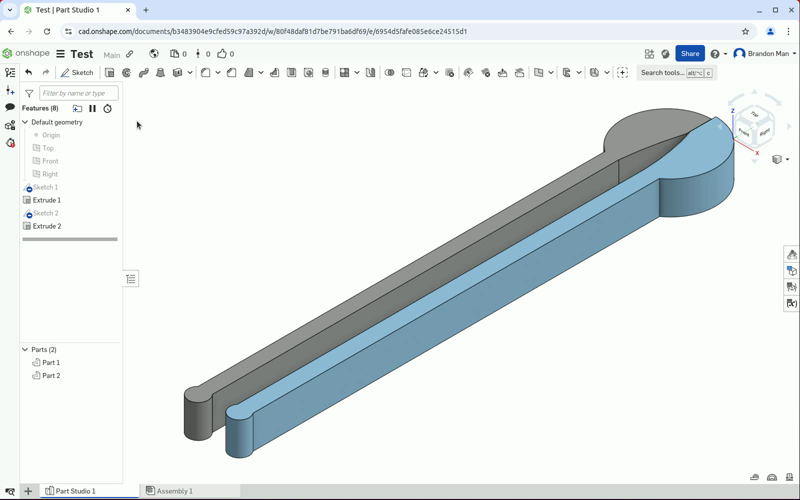
mouse_move(73, 189)
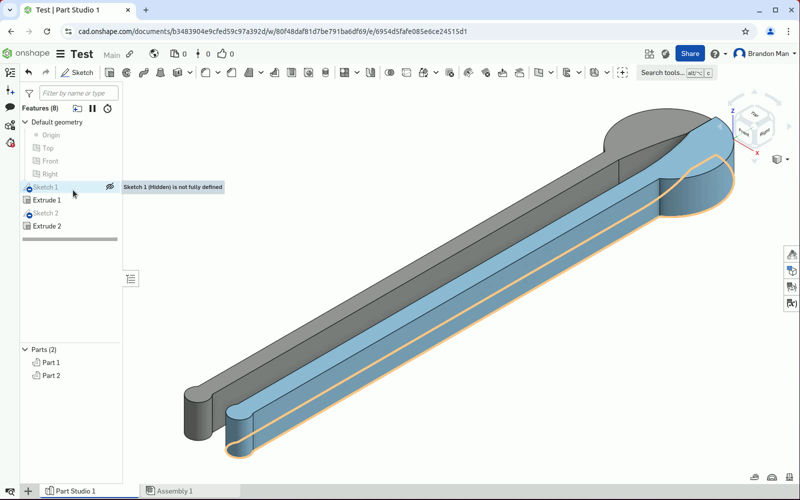
click(73, 189)